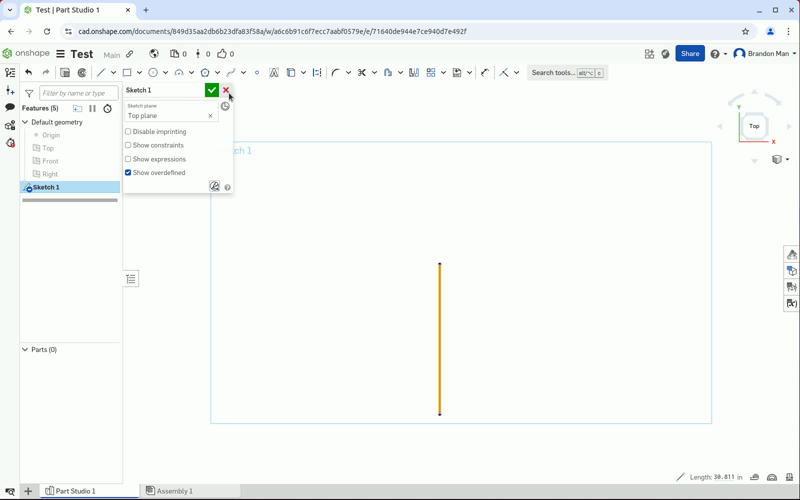
key(shift+h)
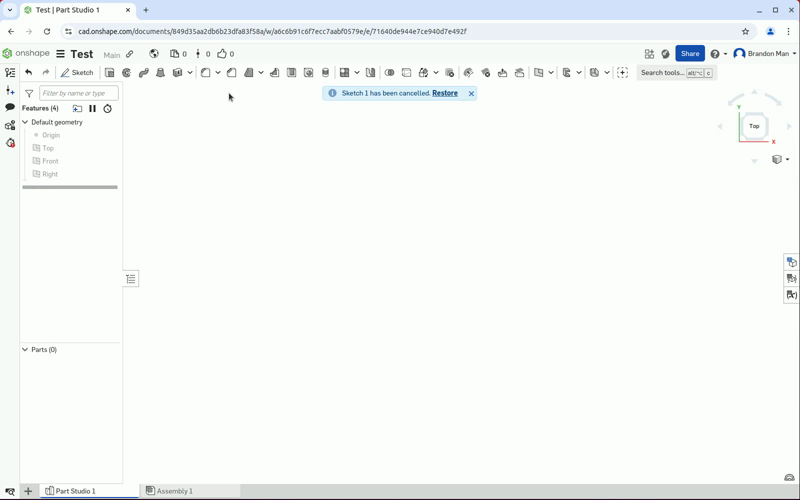
mouse_move(73, 352)
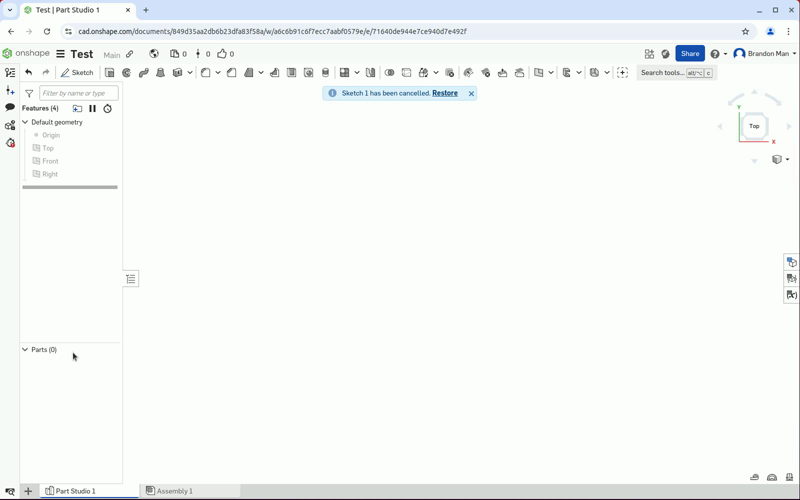
key(y)
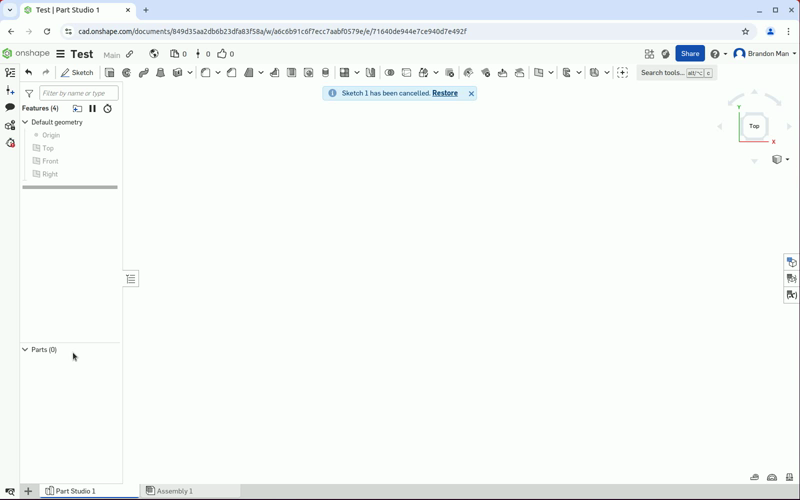
key(shift+p)
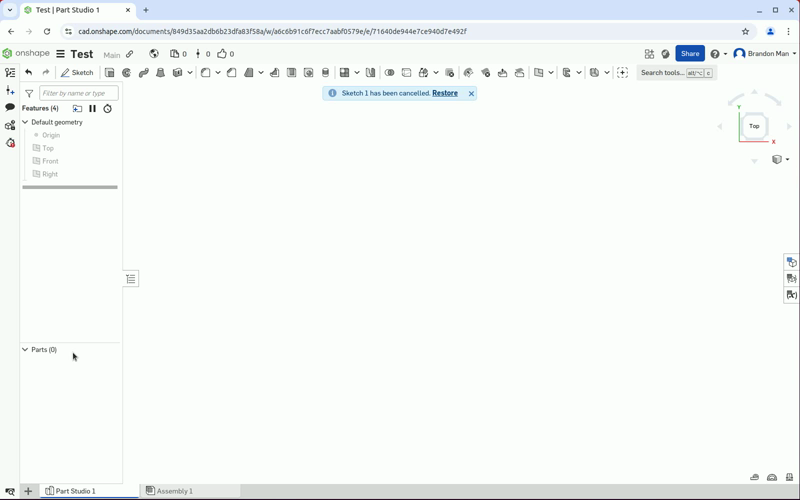
key(space)
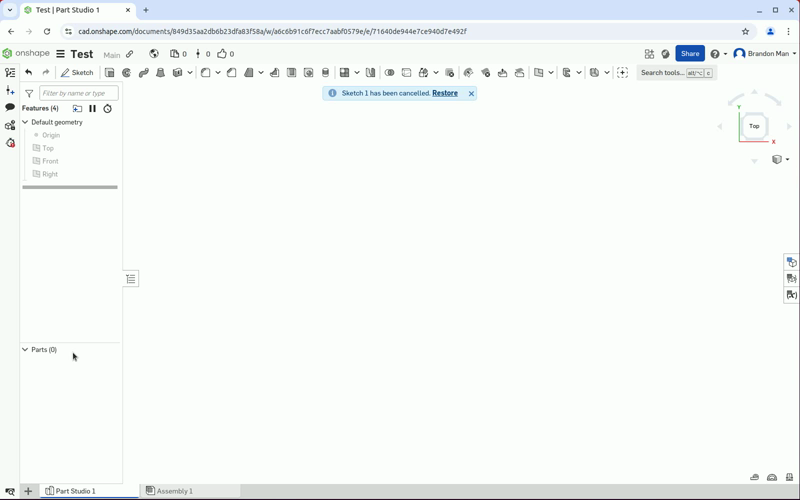
key_down(shift)
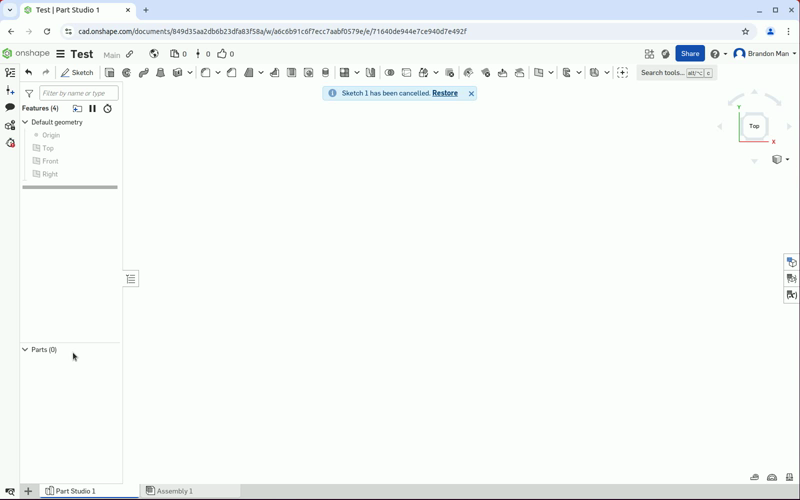
key(up)
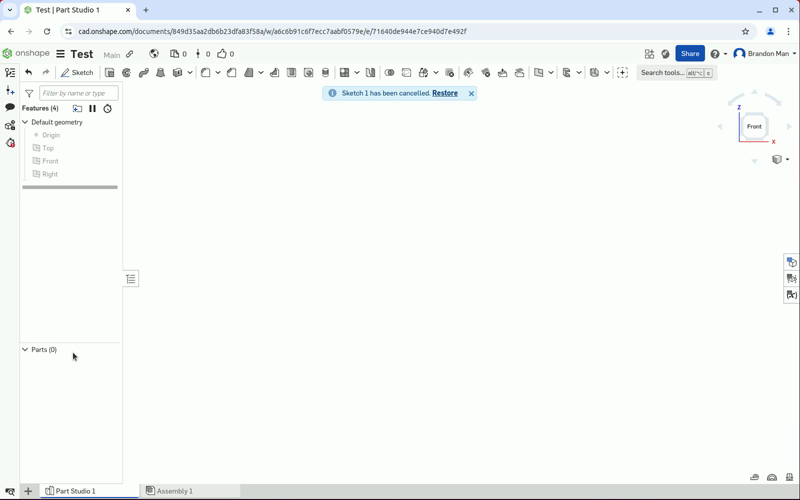
key_up(shift)
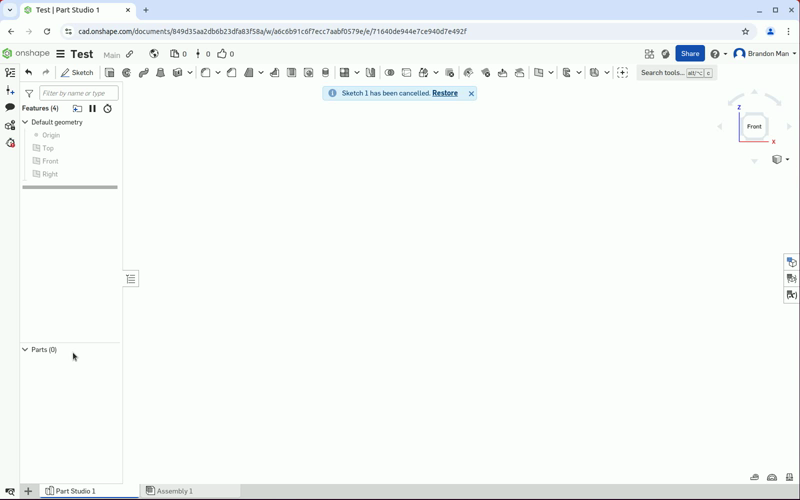
mouse_move(73, 352)
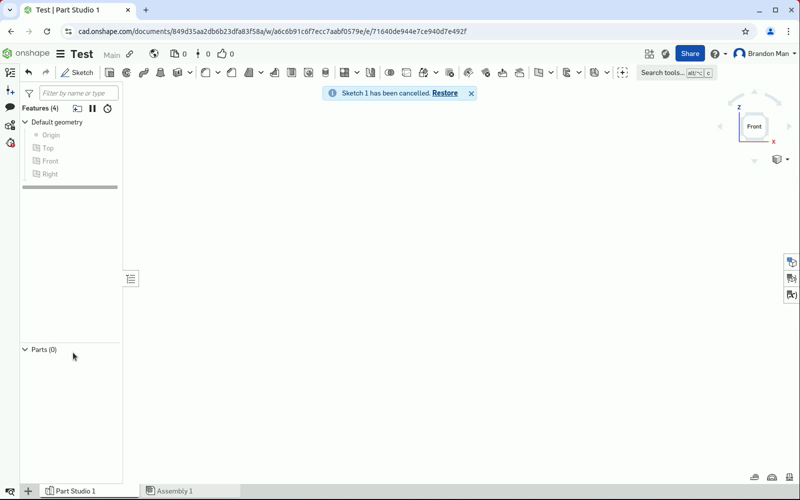
key(shift+y)
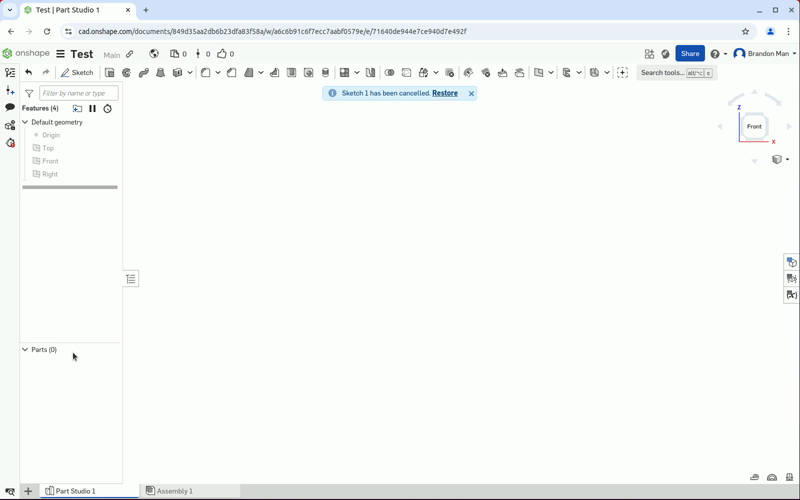
key(shift+s)
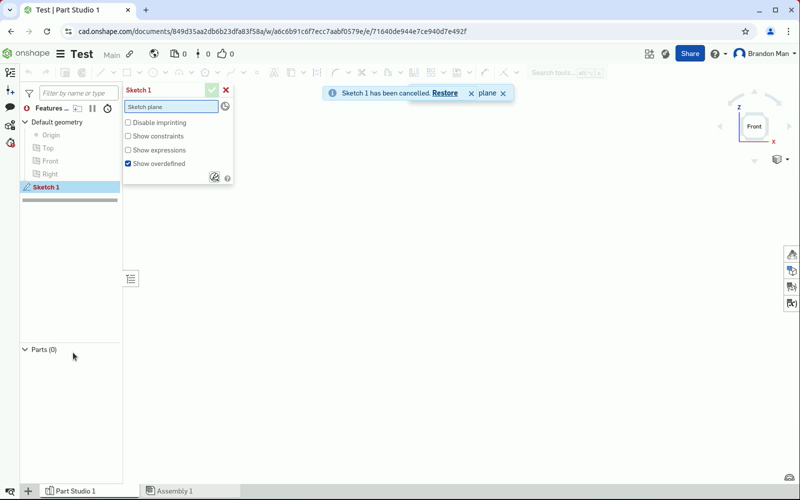
mouse_move(73, 163)
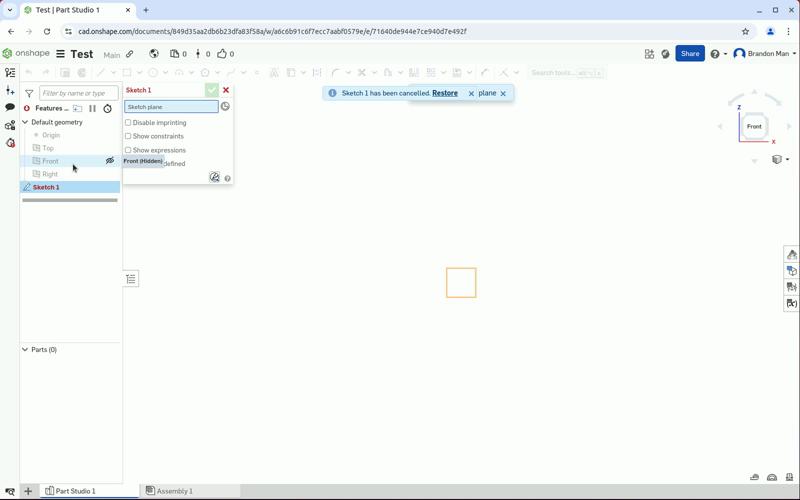
click(73, 163)
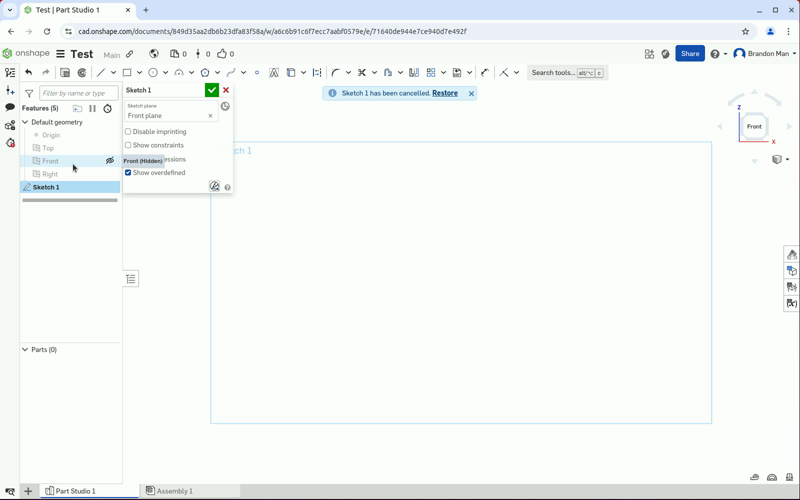
mouse_move(73, 352)
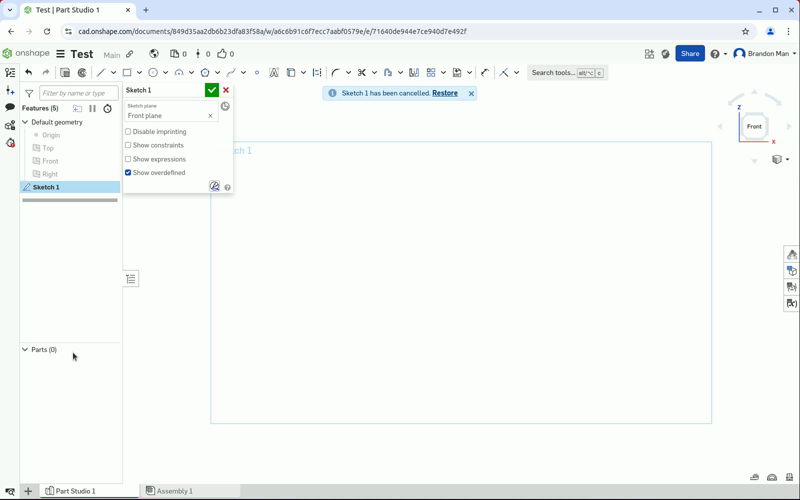
key(y)
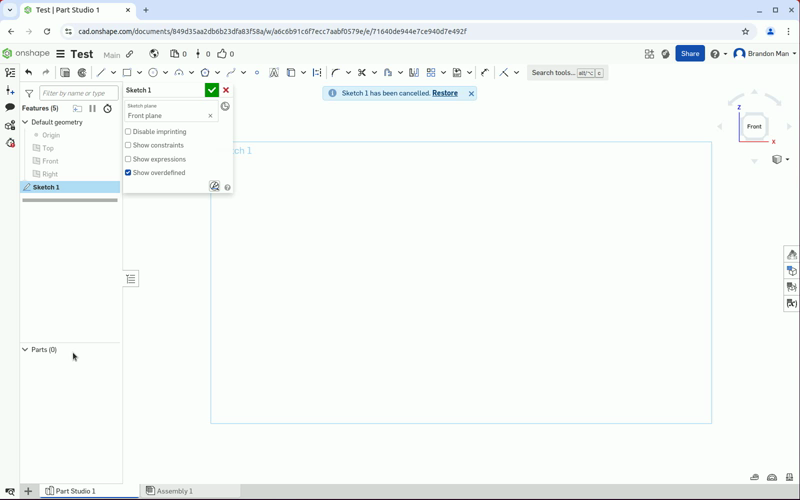
key(l)
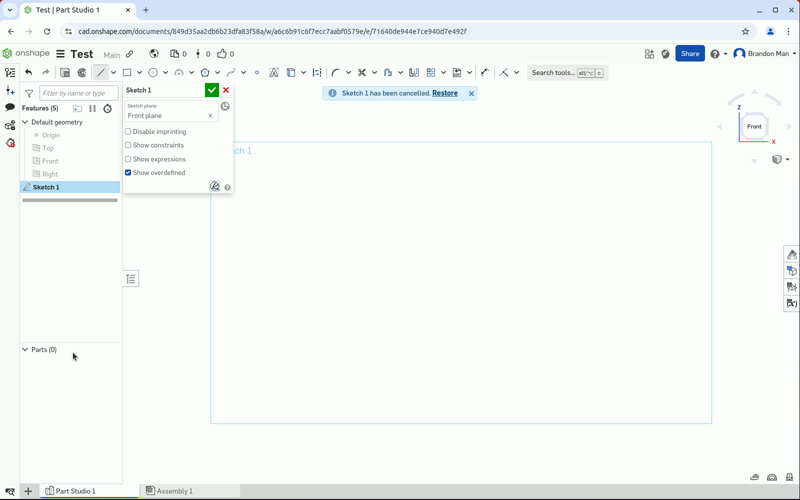
key_down(shift)
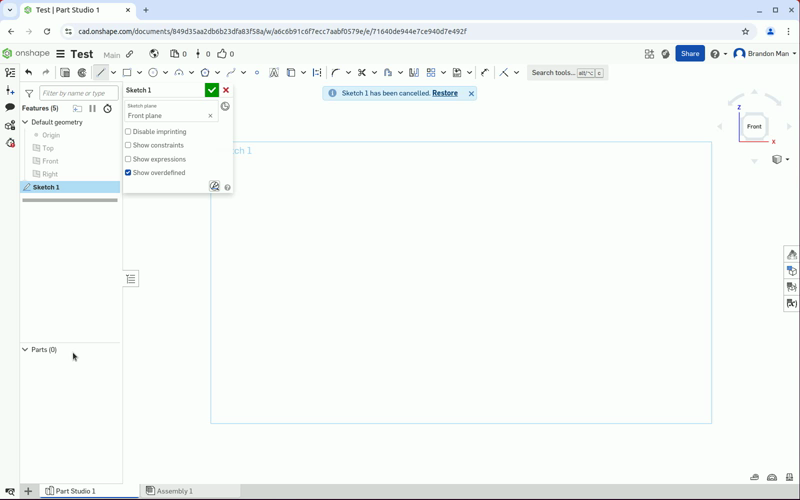
mouse_move(396, 357)
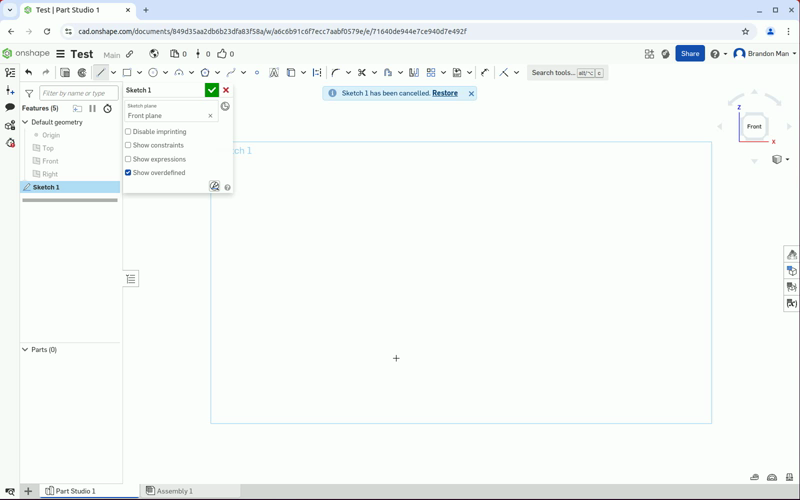
click(396, 357)
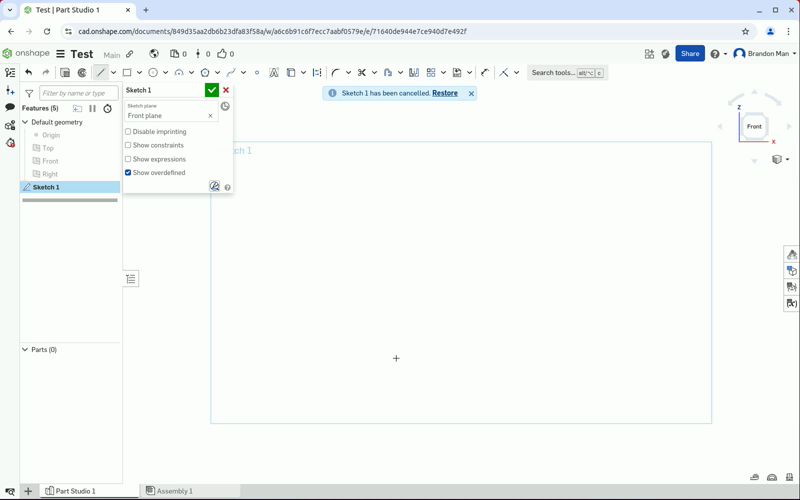
key_up(shift)
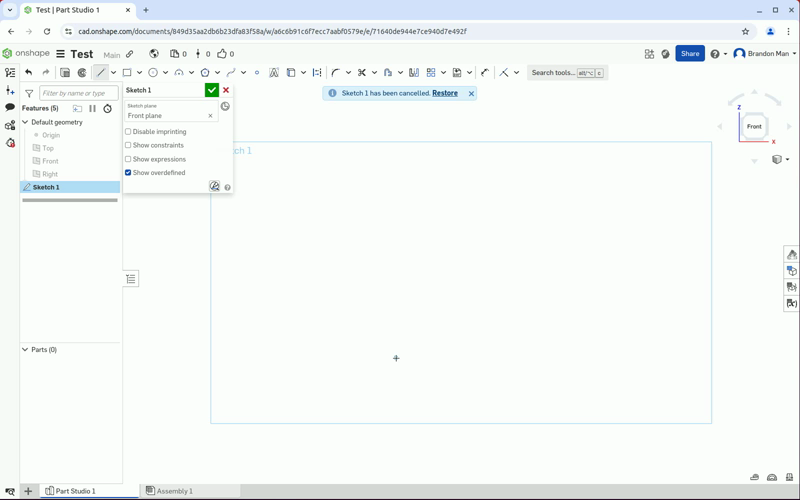
key_down(shift)
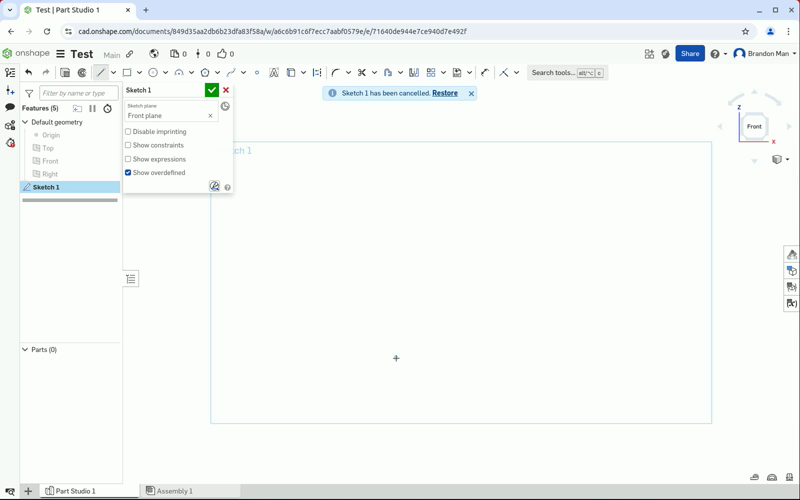
mouse_move(572, 357)
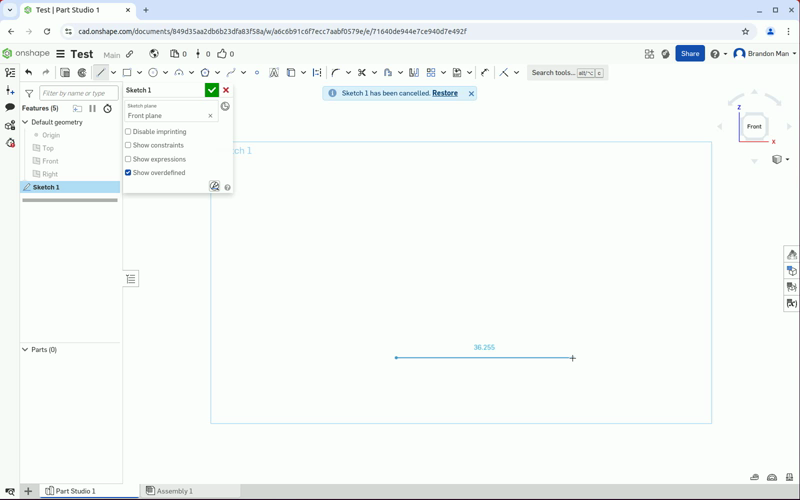
click(572, 357)
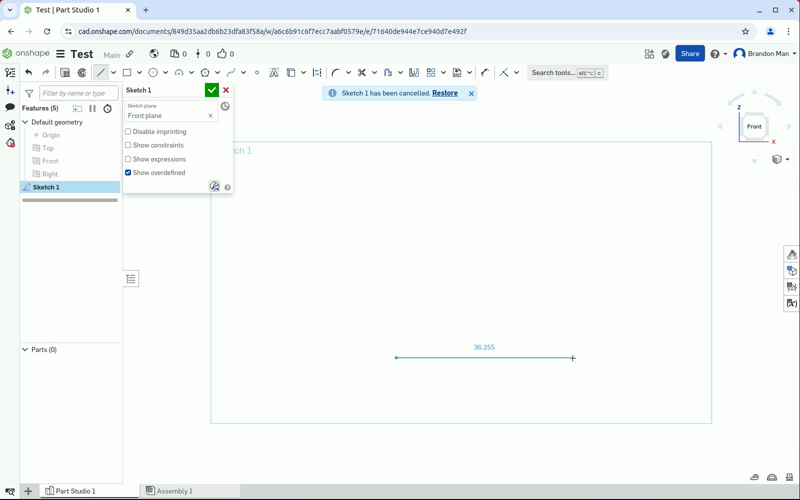
key_up(shift)
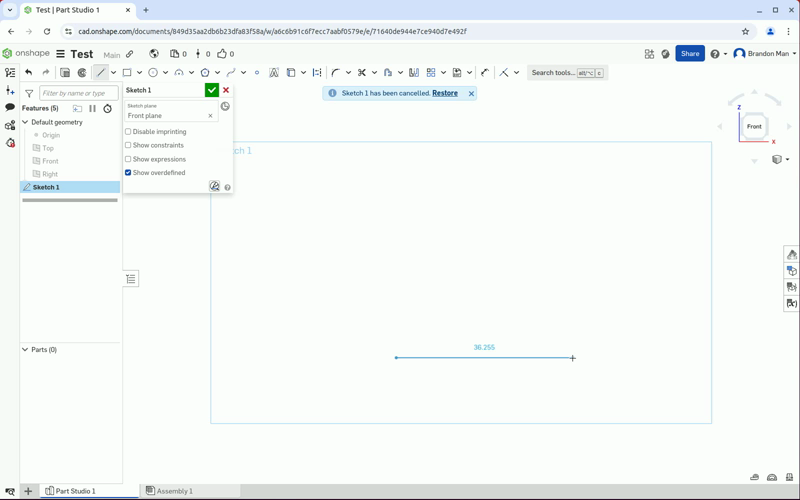
key_down(shift)
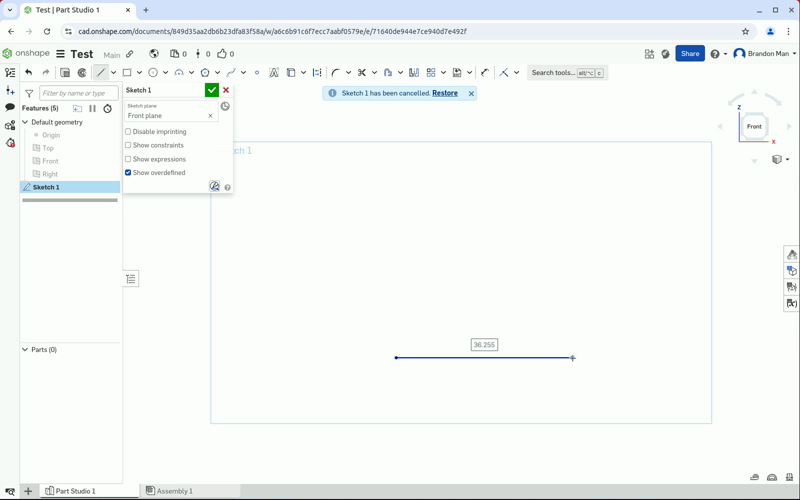
mouse_move(572, 207)
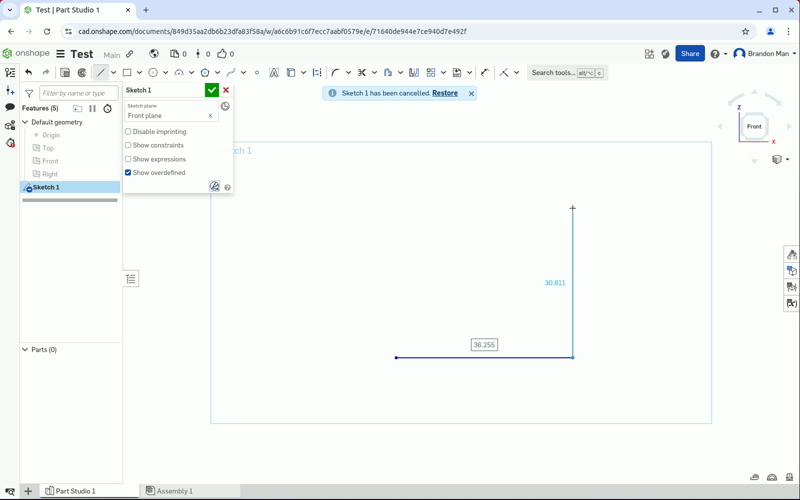
click(572, 207)
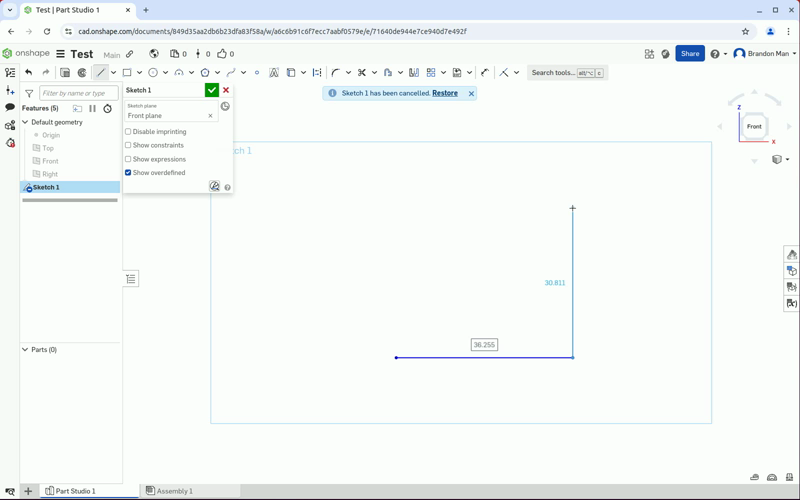
key_up(shift)
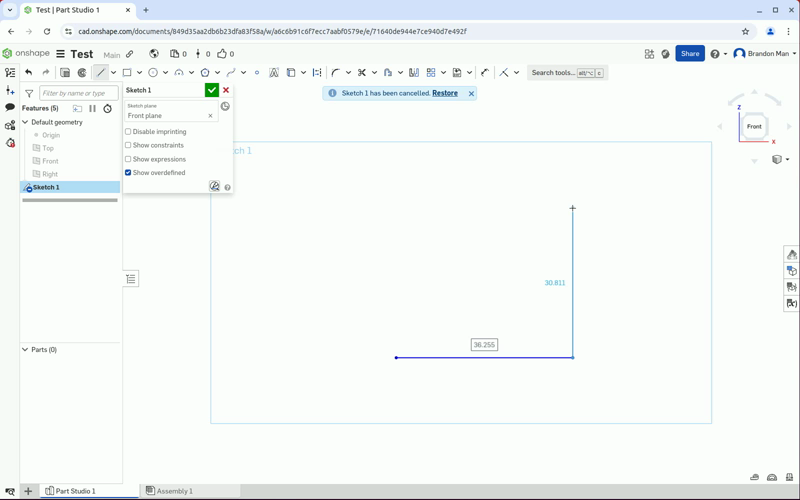
key_down(shift)
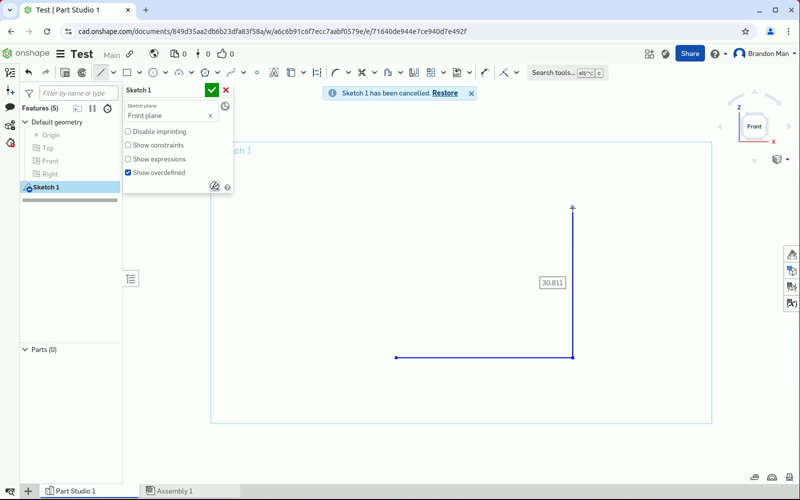
mouse_move(396, 207)
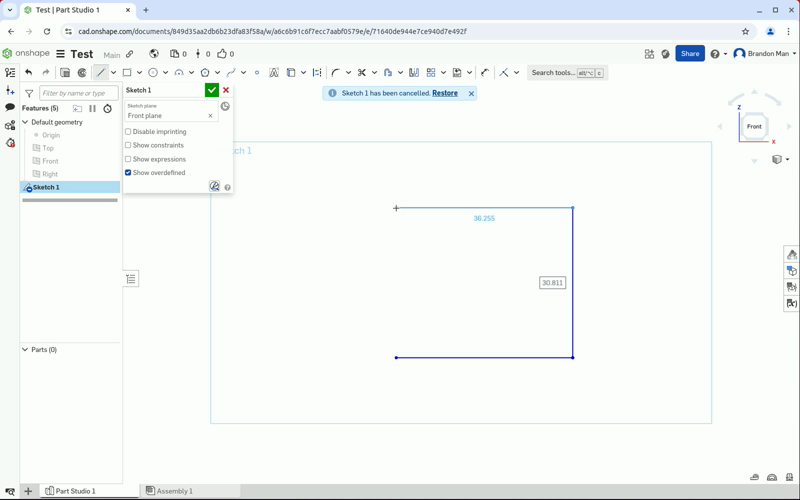
click(396, 207)
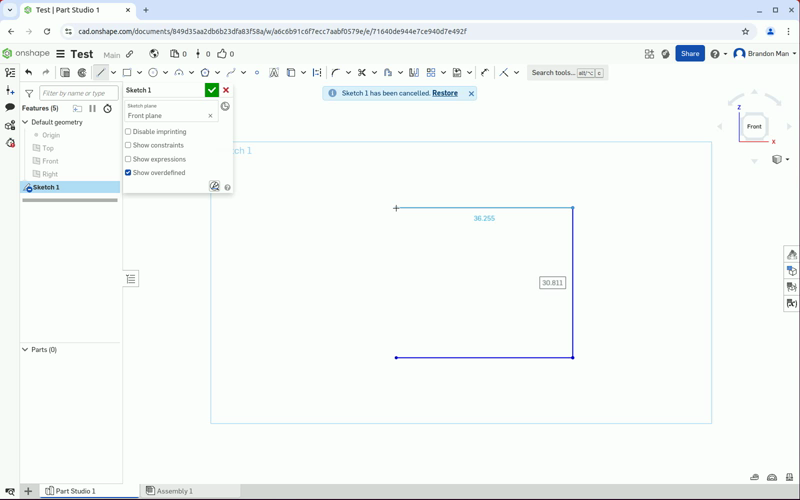
key_up(shift)
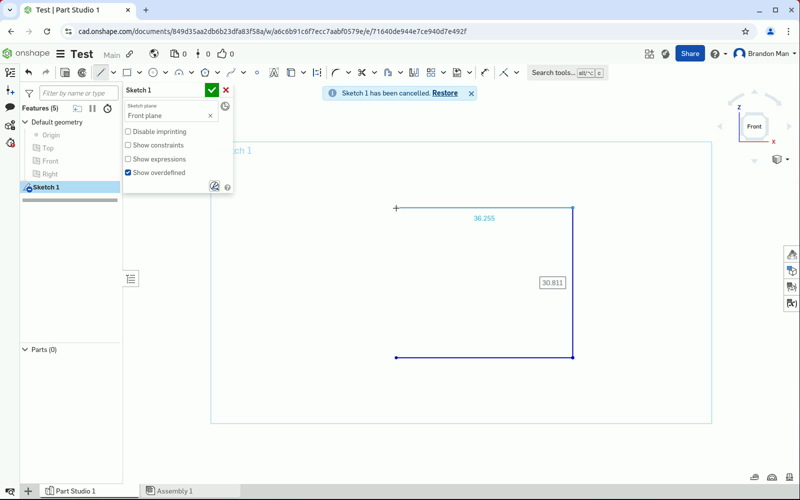
key_down(shift)
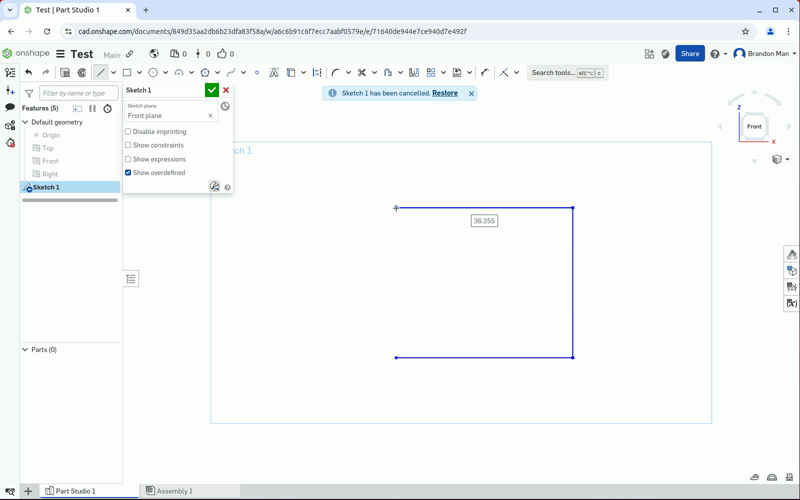
mouse_move(426, 207)
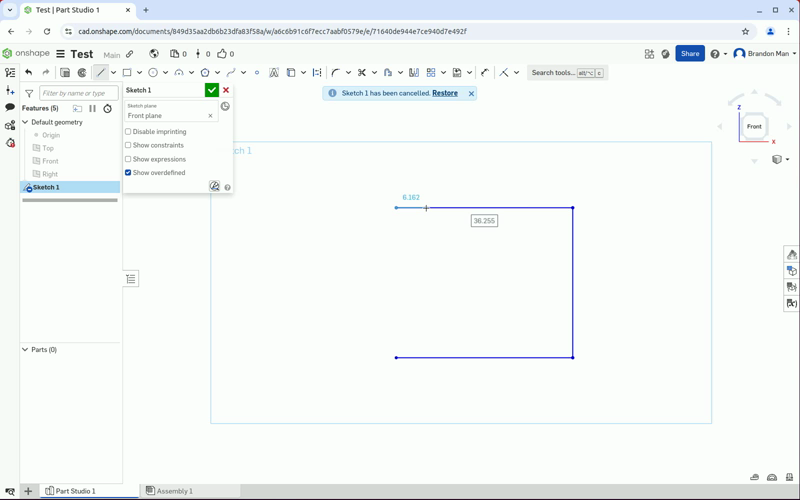
mouse_move(396, 218)
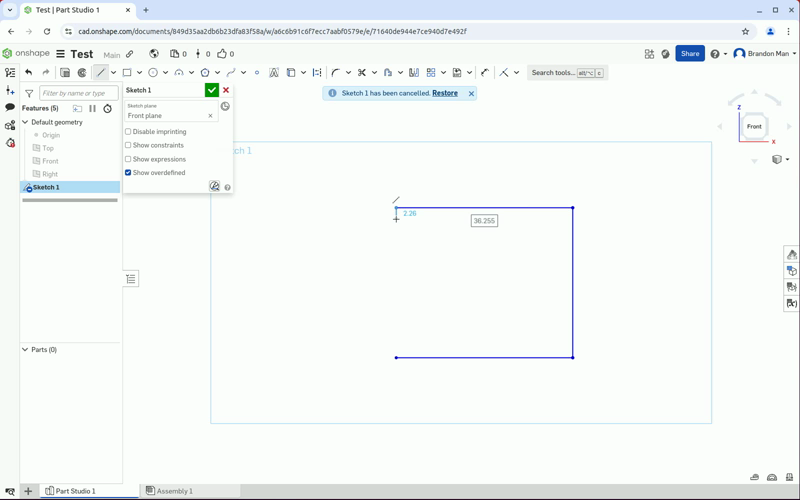
click(396, 218)
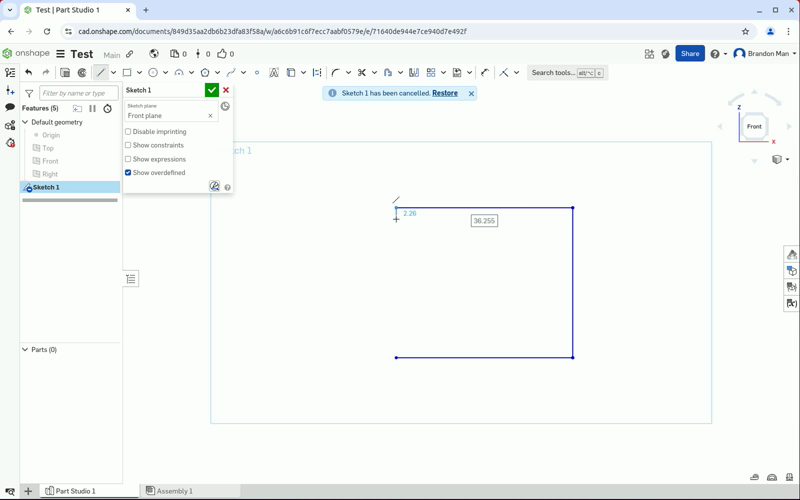
key_up(shift)
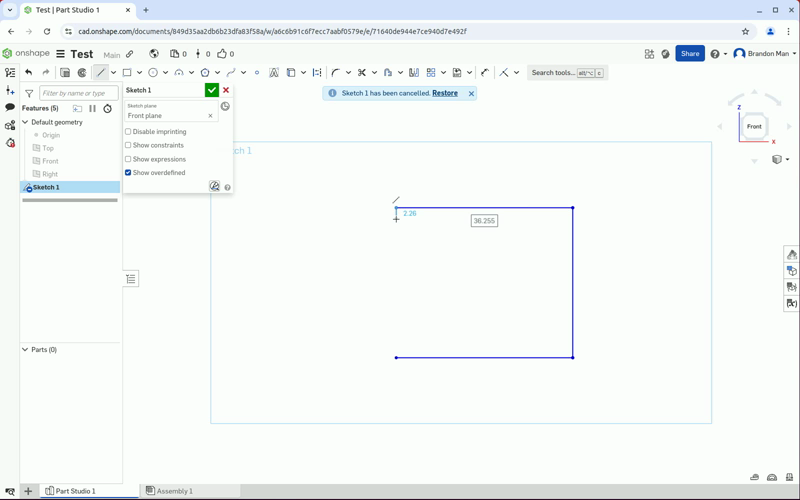
key_down(shift)
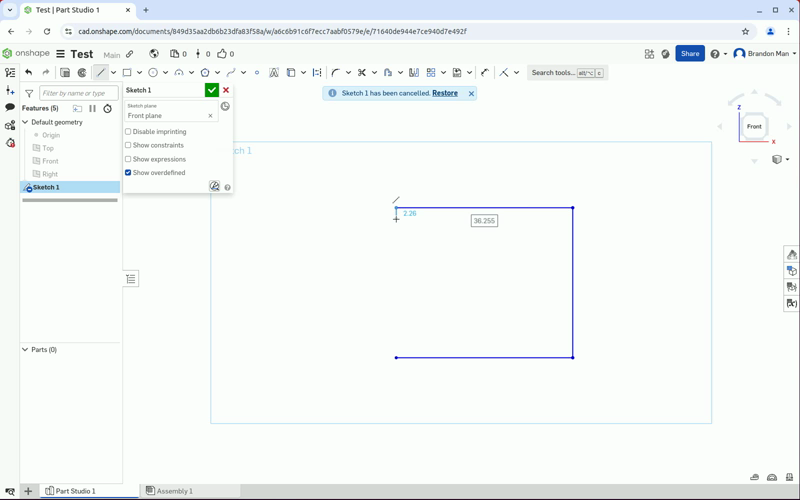
mouse_move(396, 331)
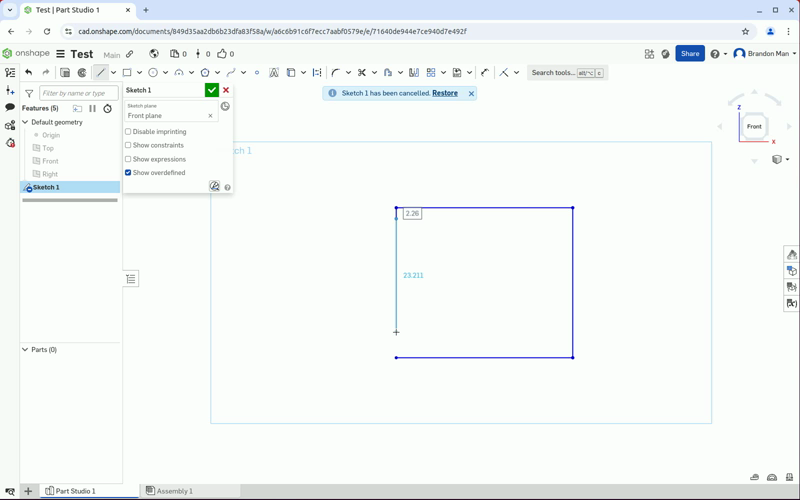
click(396, 331)
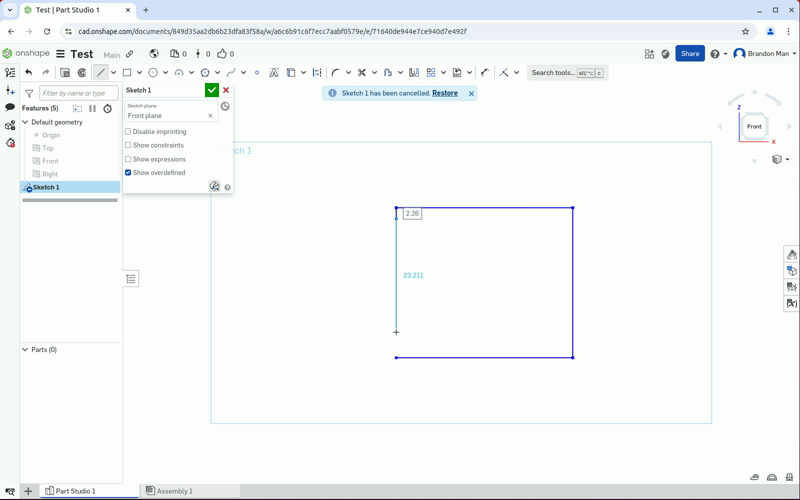
key_up(shift)
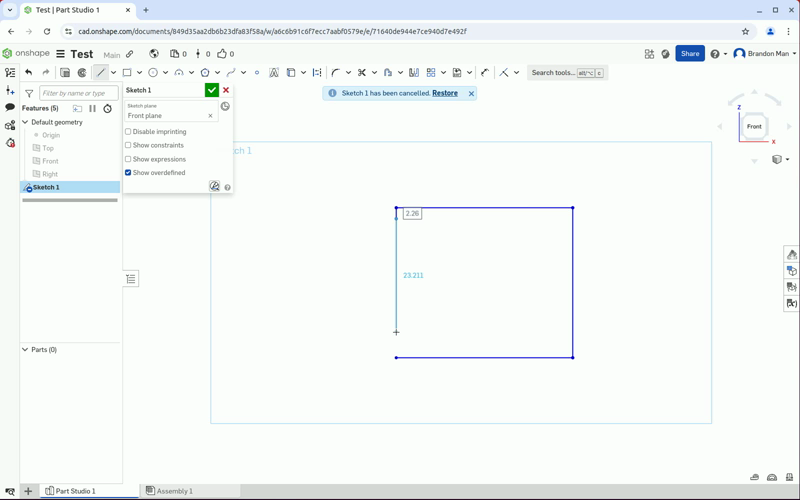
mouse_move(426, 331)
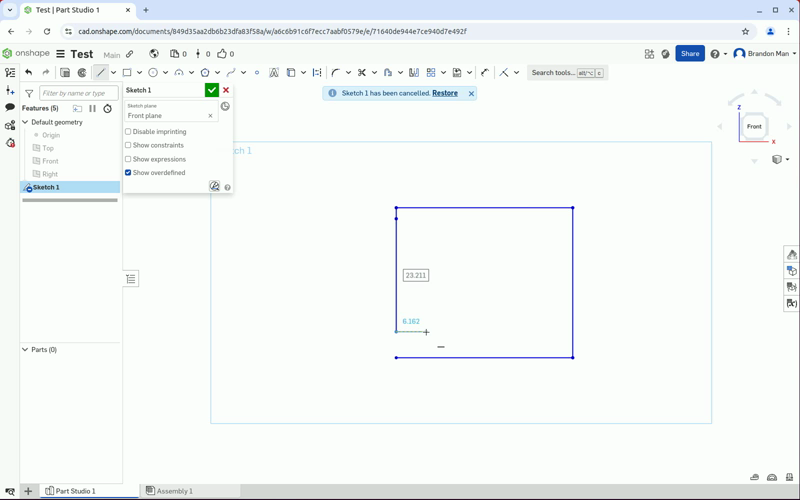
key_down(shift)
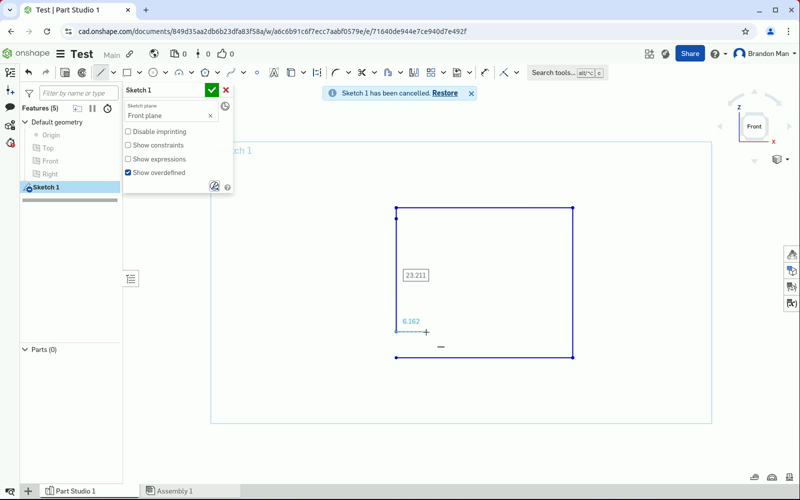
mouse_move(396, 357)
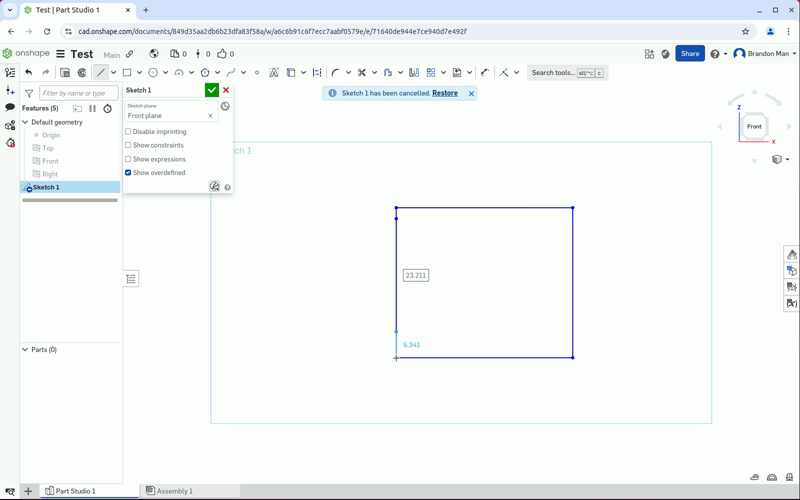
key_up(shift)
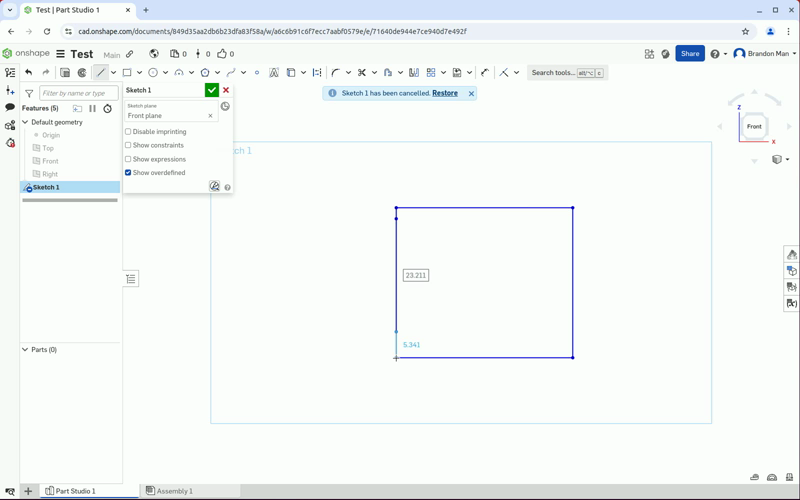
click(396, 357)
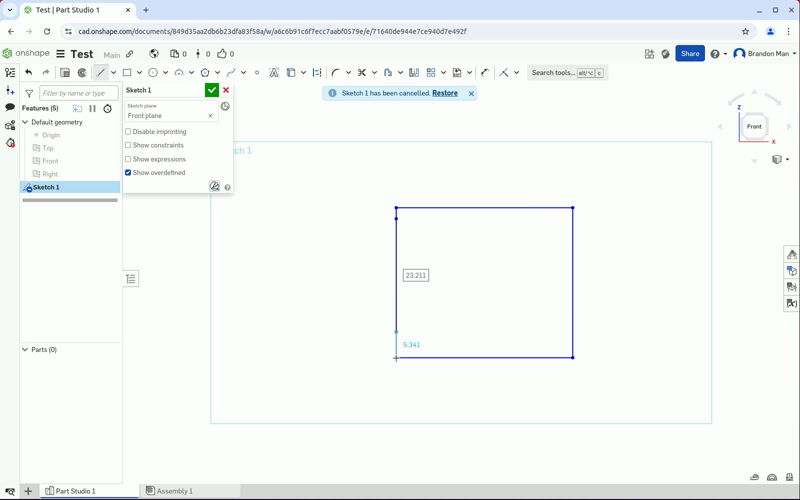
key(esc)
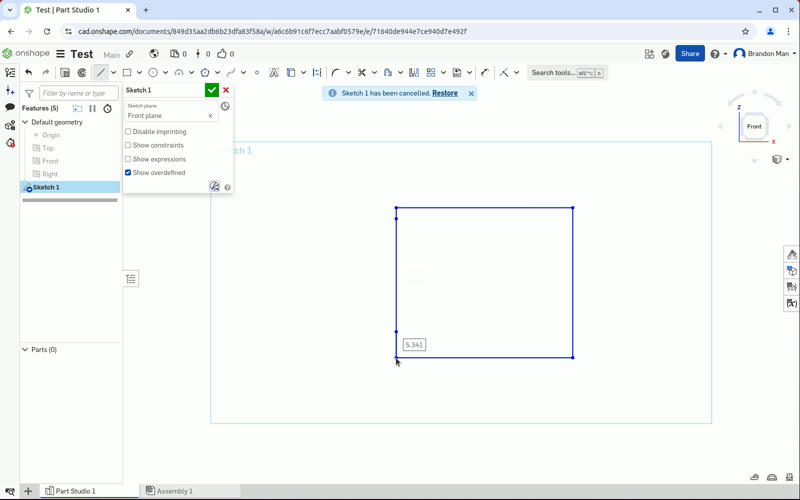
mouse_move(438, 294)
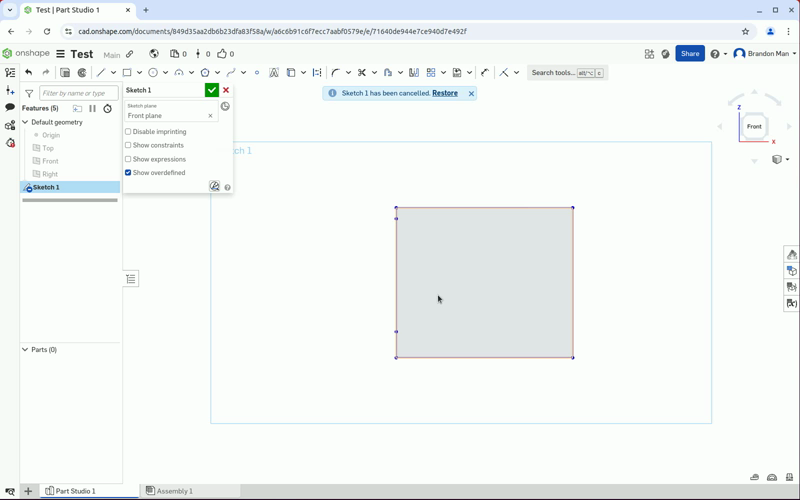
click(438, 294)
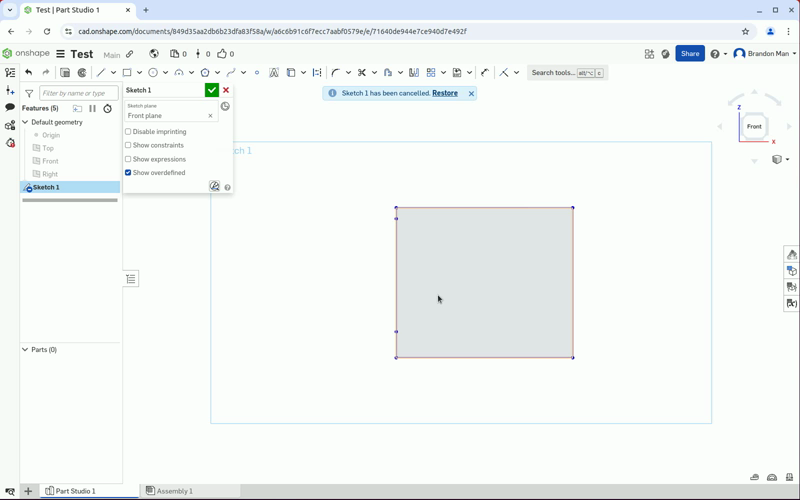
mouse_move(73, 352)
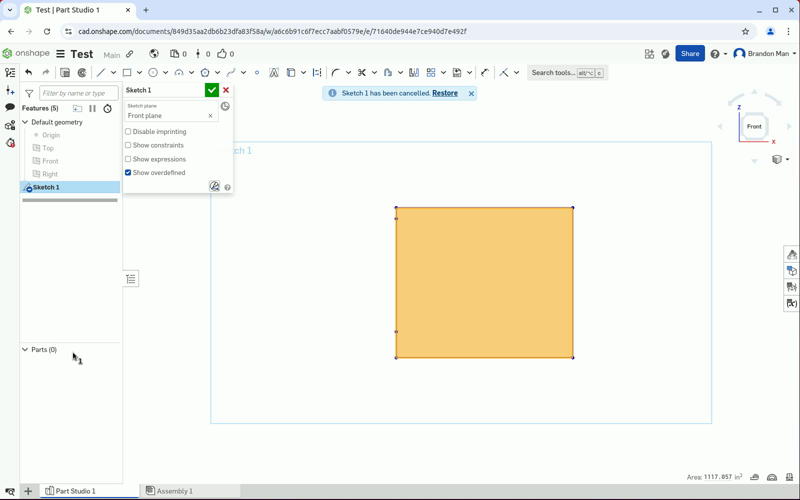
key(shift+y)
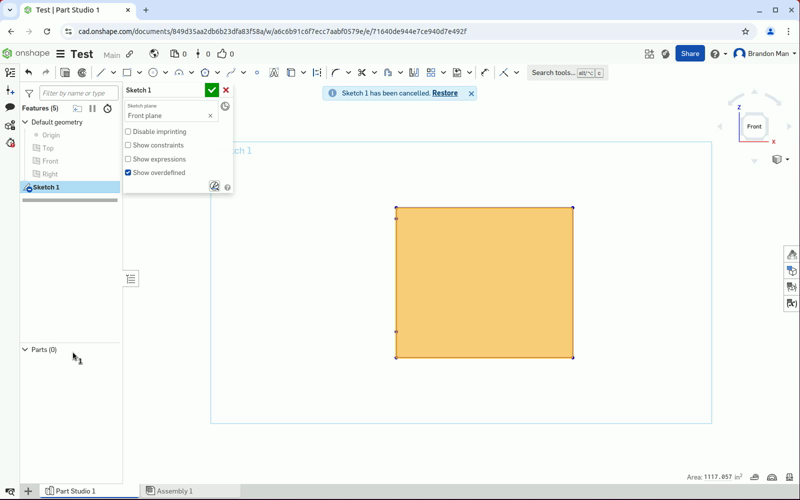
key(shift+e)
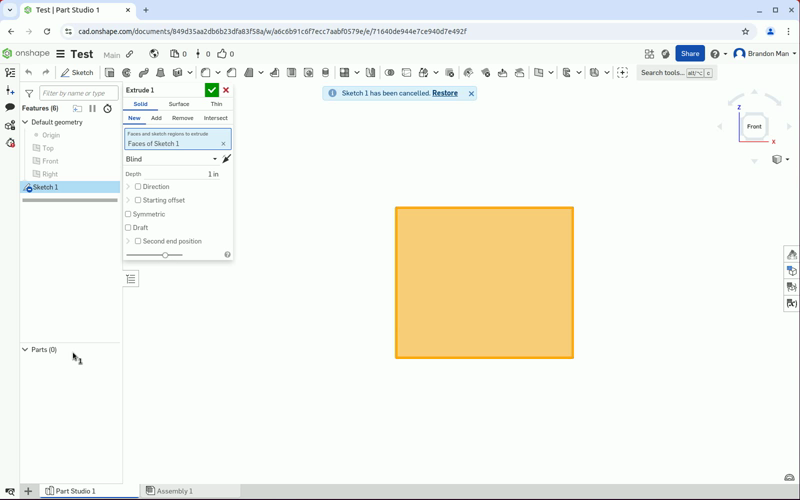
mouse_move(143, 106)
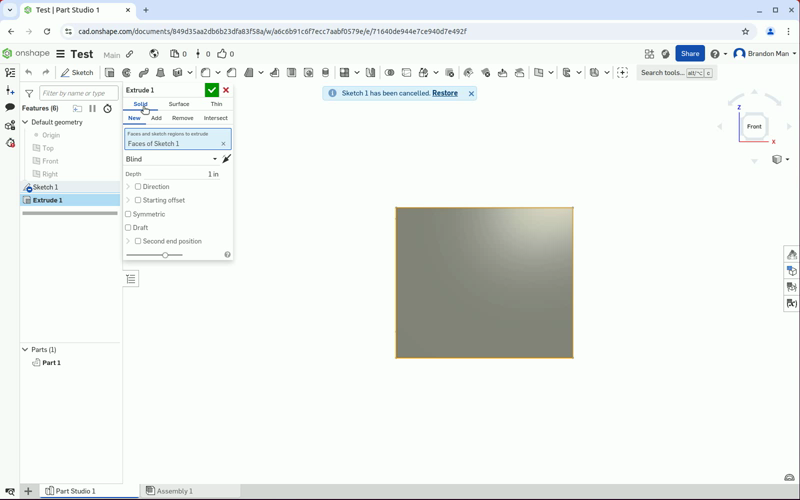
click(143, 106)
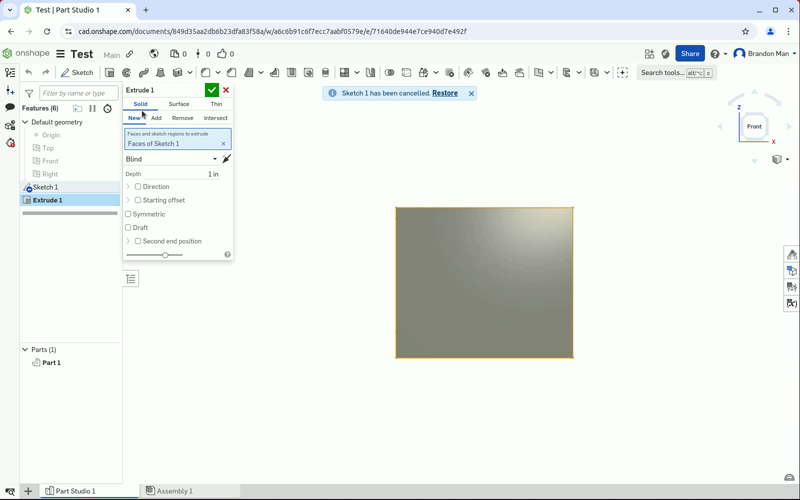
mouse_move(137, 120)
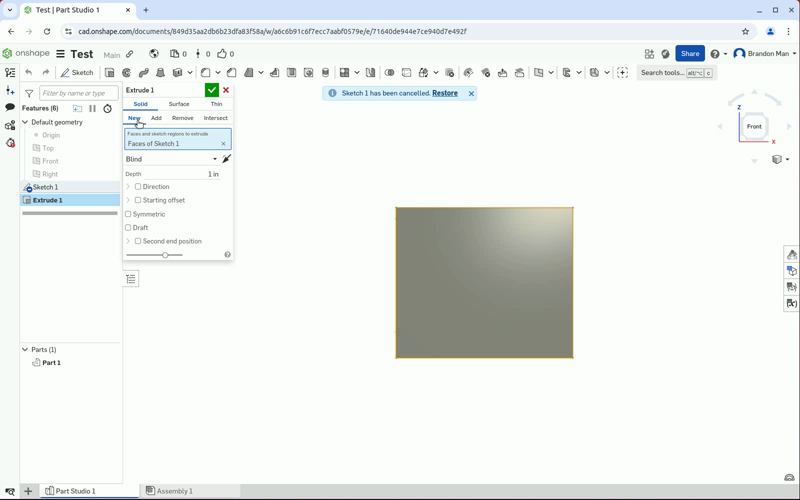
click(137, 120)
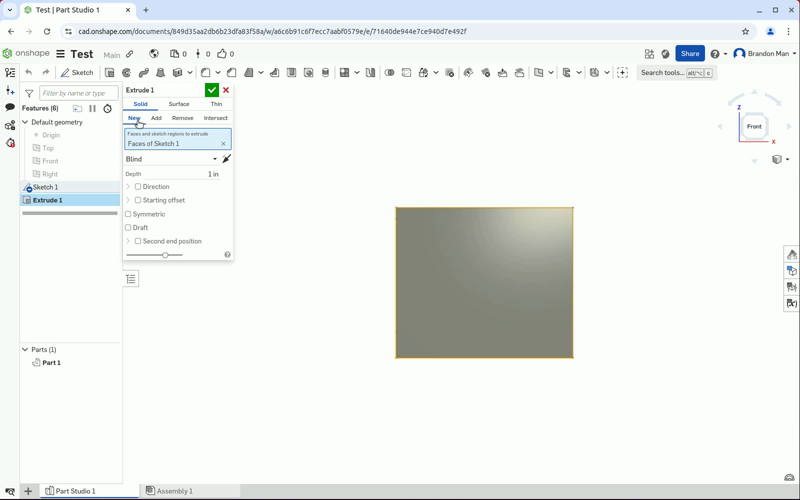
key(tab, 4)
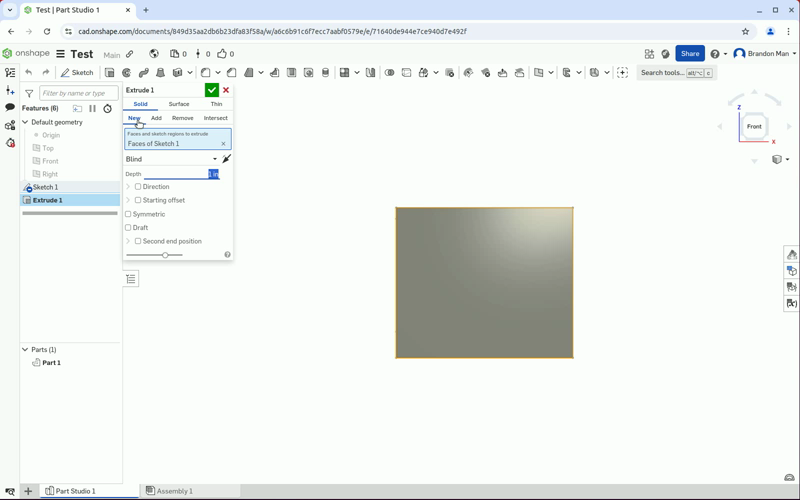
text(11.795)
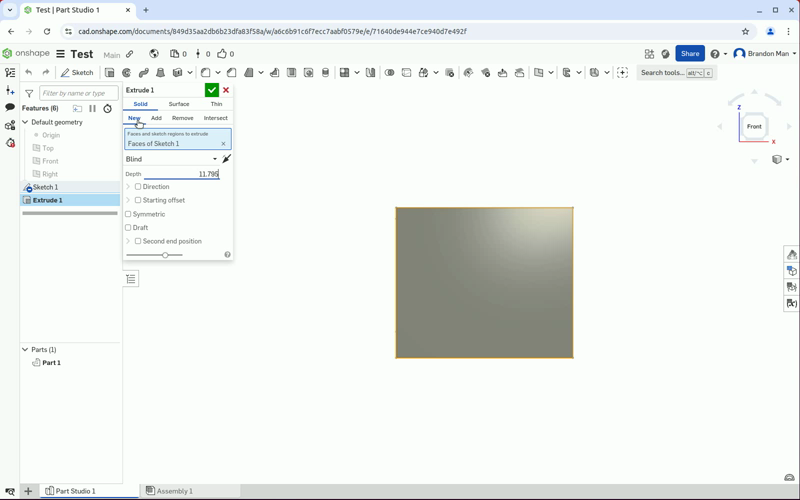
key(enter)
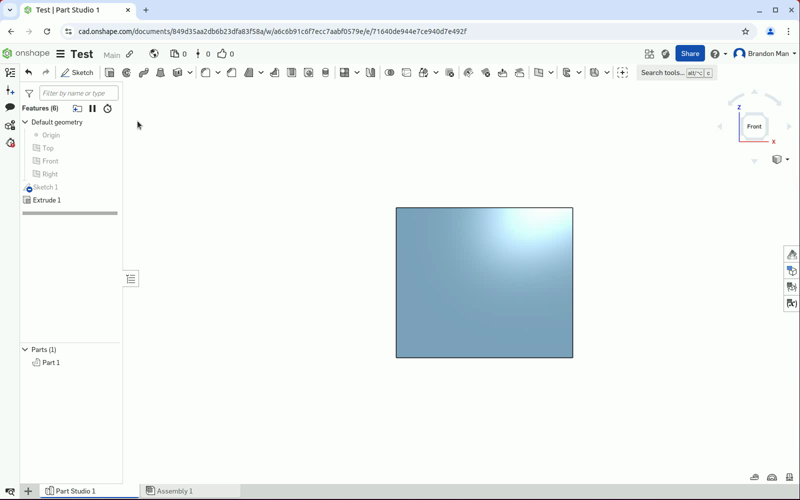
key(shift+h)
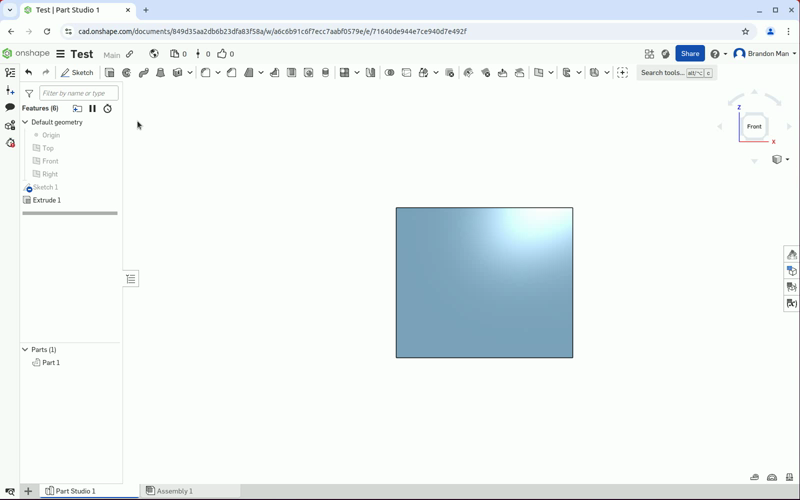
key(shift+h)
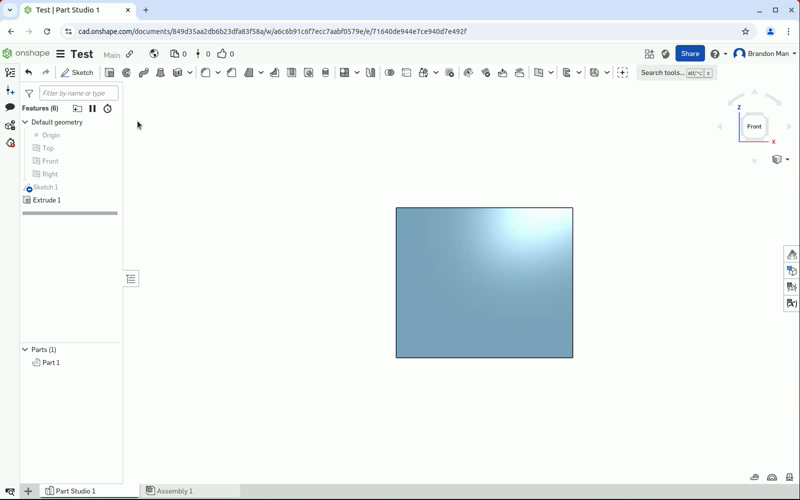
mouse_move(73, 189)
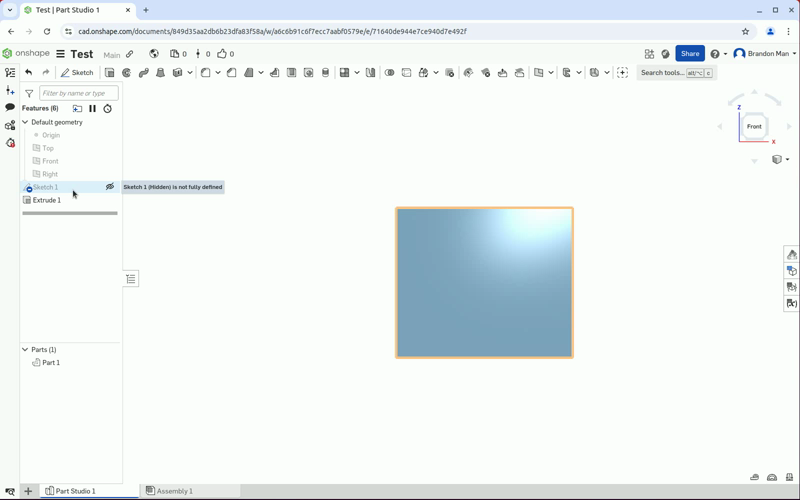
click(73, 189)
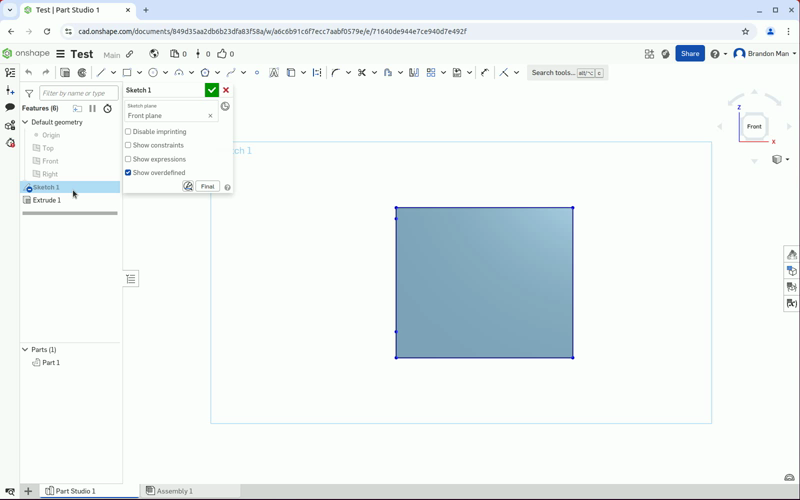
mouse_move(229, 92)
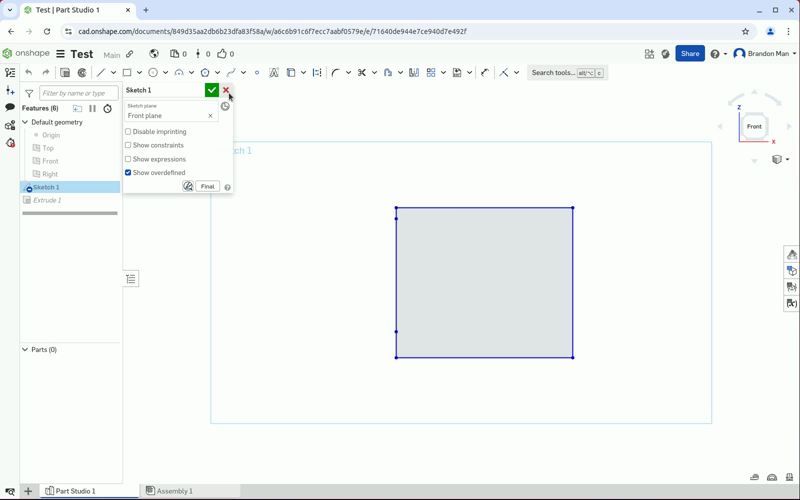
click(229, 92)
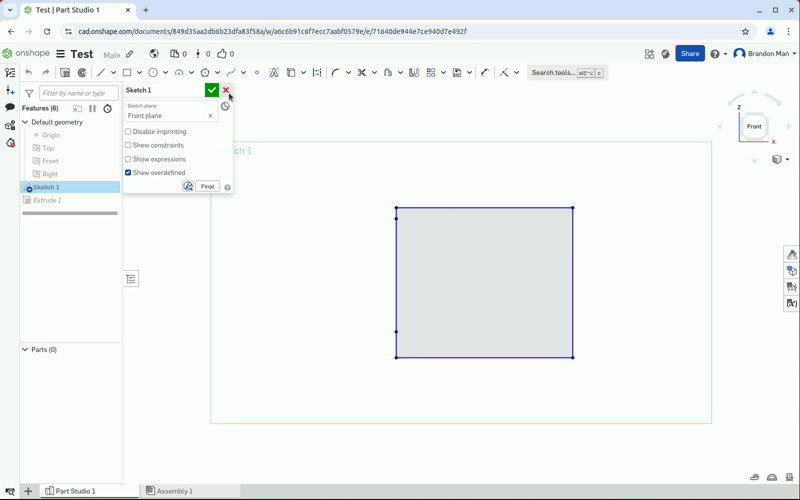
key(shift+s)
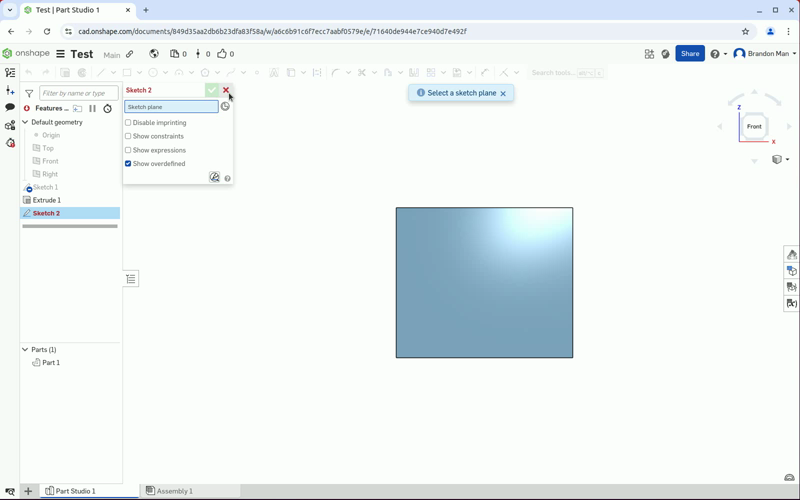
mouse_move(73, 163)
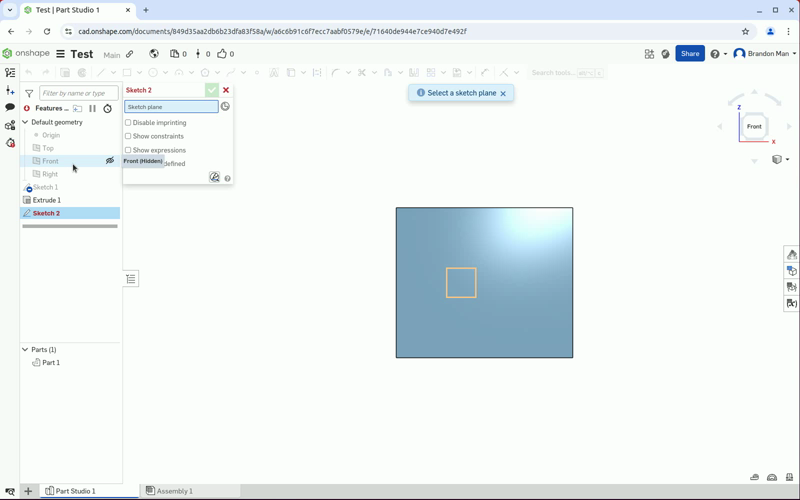
click(73, 163)
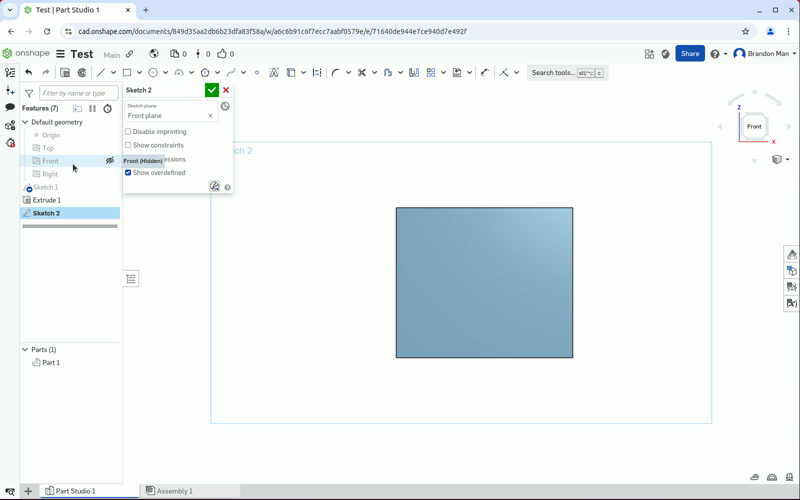
mouse_move(73, 352)
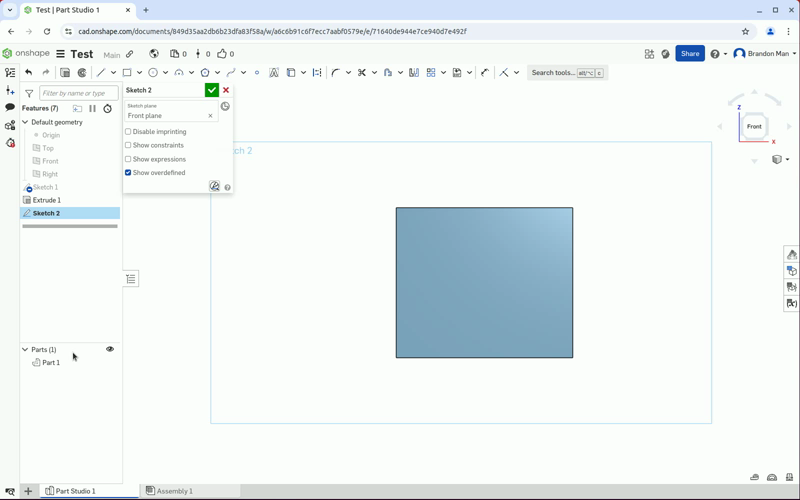
key(y)
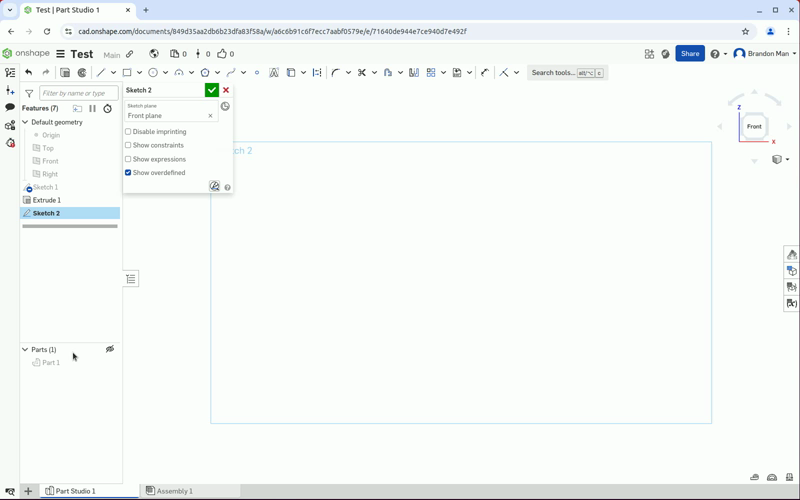
key(l)
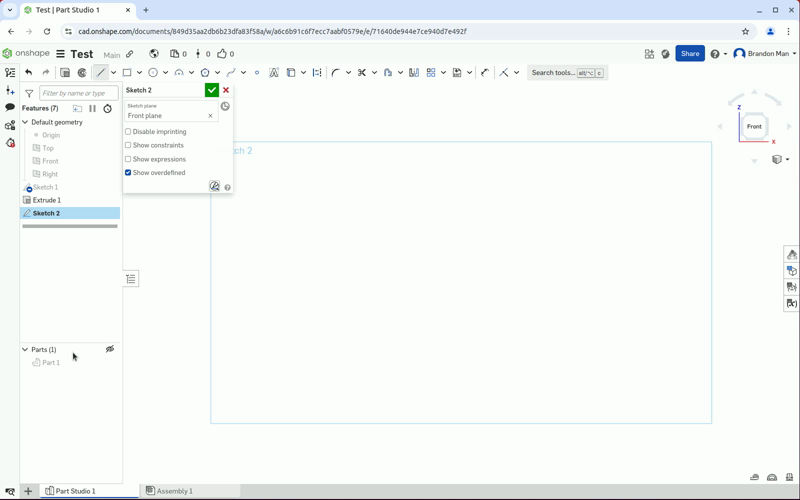
key_down(shift)
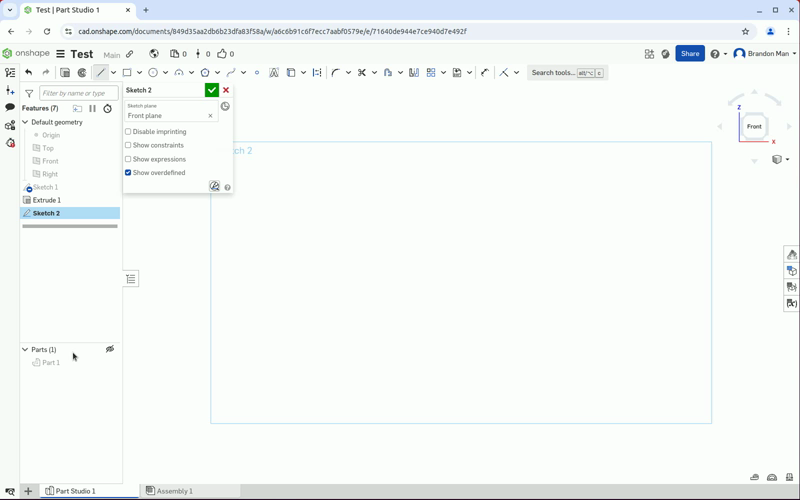
mouse_move(352, 357)
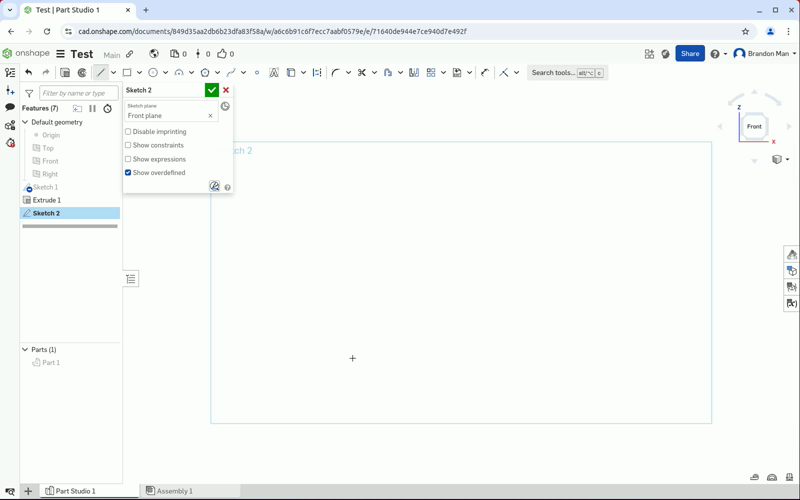
click(352, 357)
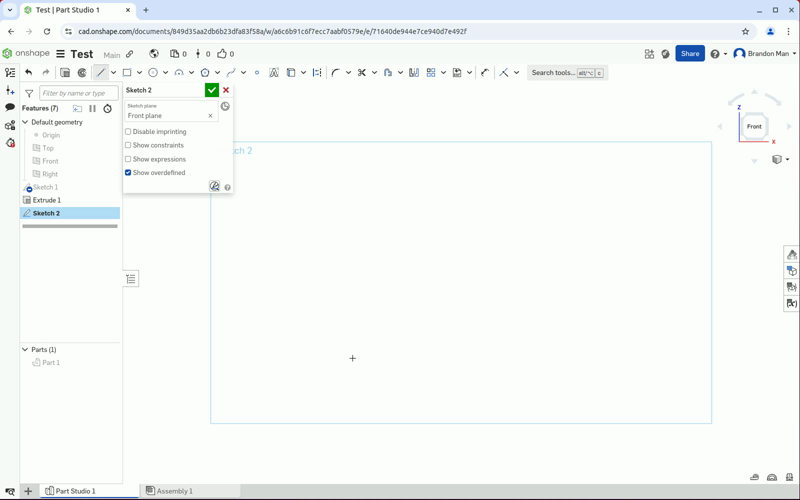
key_up(shift)
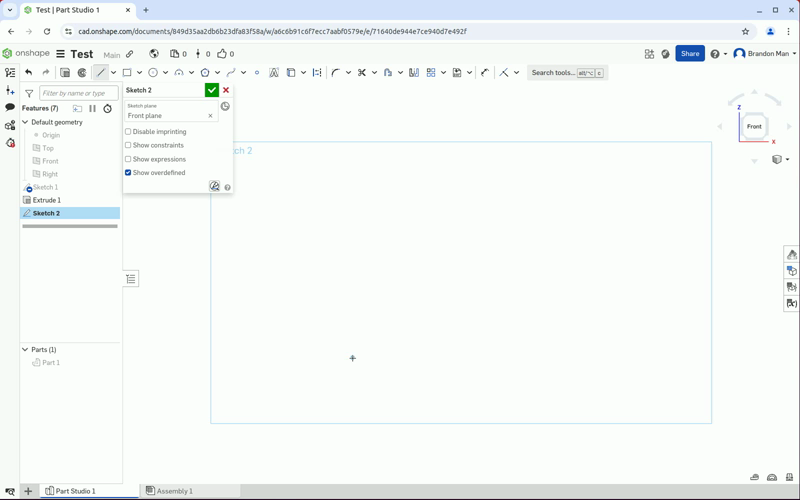
key_down(shift)
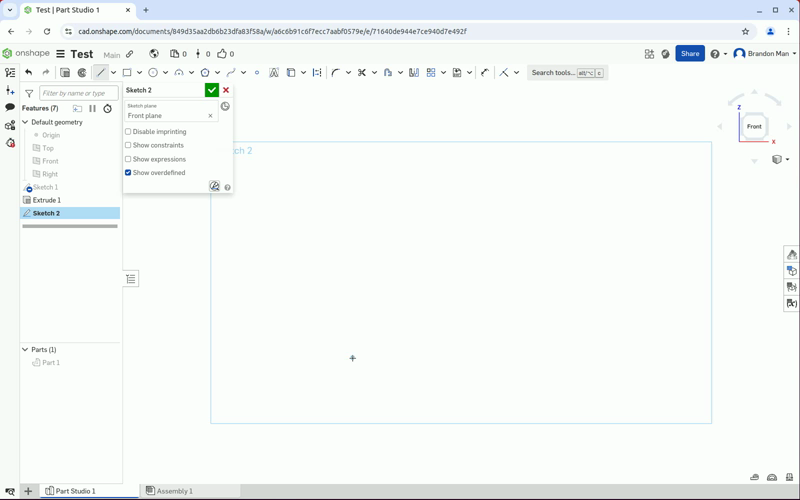
mouse_move(382, 357)
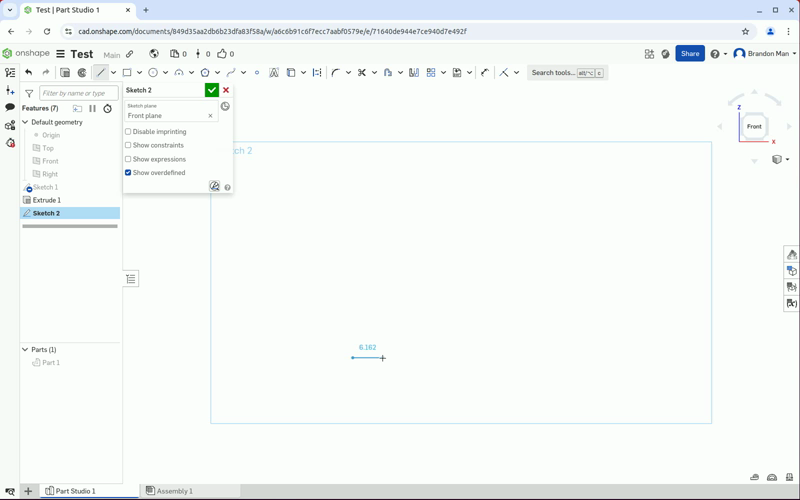
mouse_move(396, 357)
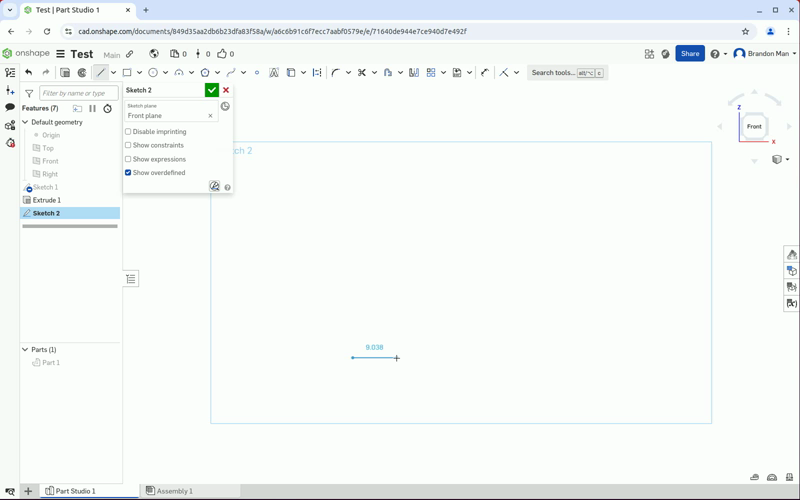
click(396, 357)
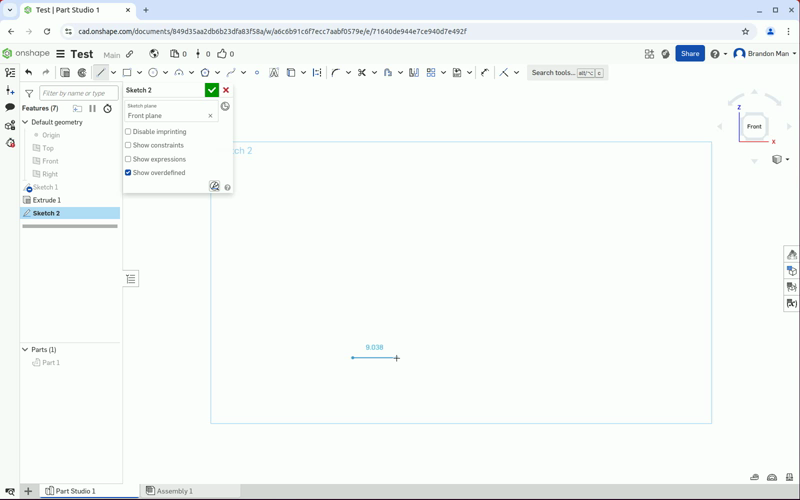
key_up(shift)
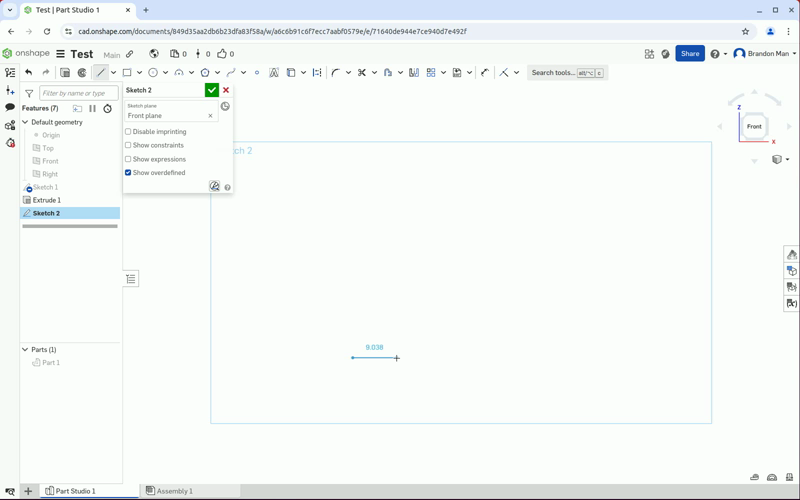
key_down(shift)
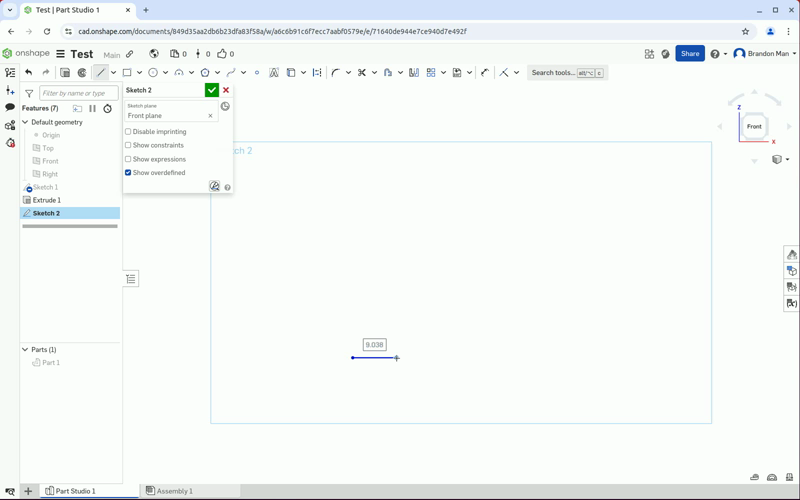
mouse_move(426, 357)
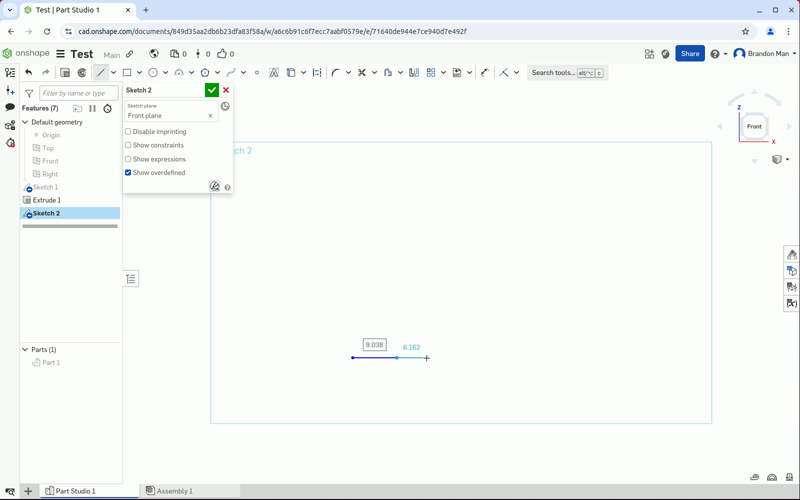
mouse_move(396, 330)
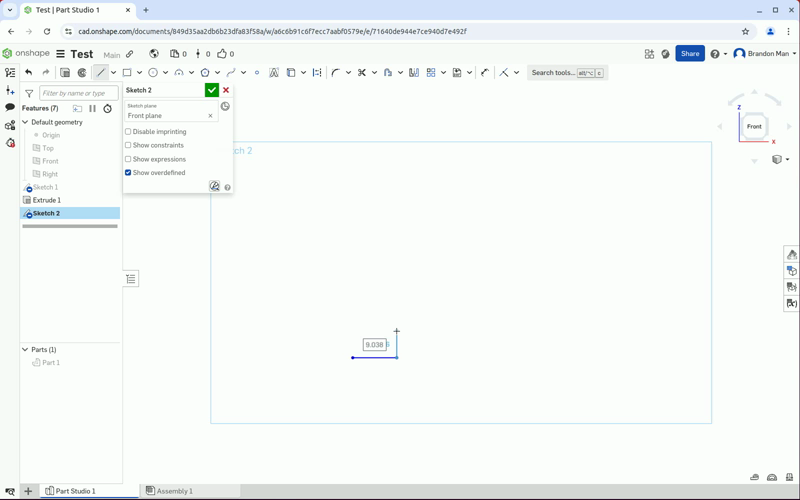
click(396, 330)
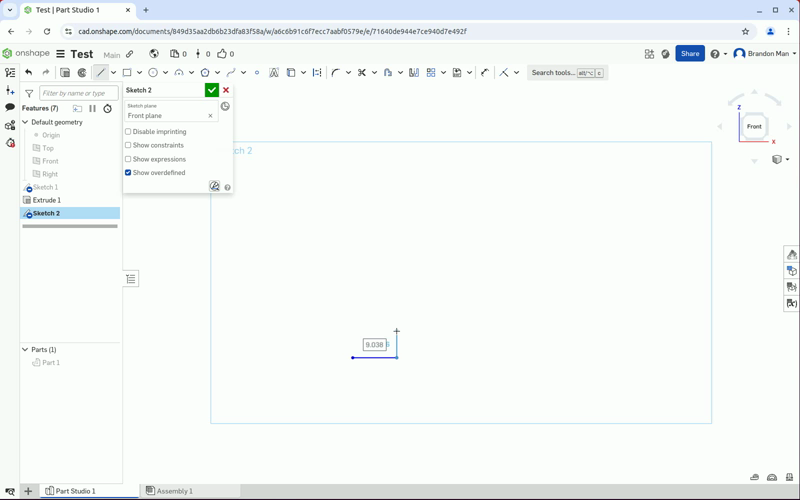
key_up(shift)
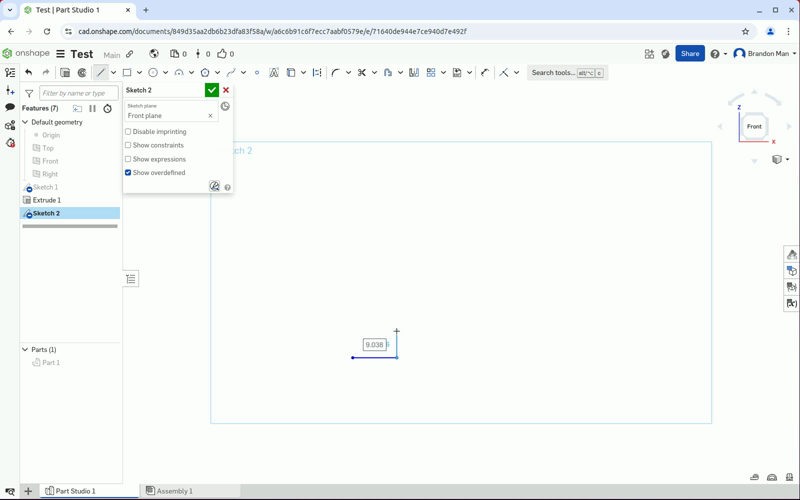
key_down(shift)
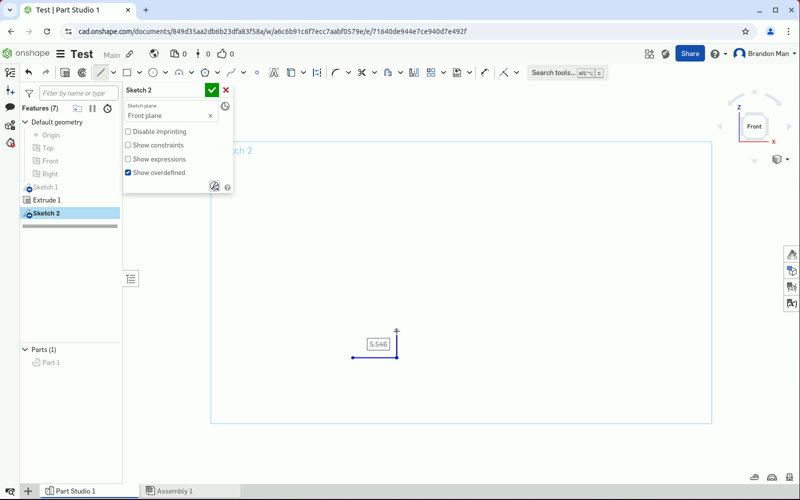
mouse_move(426, 330)
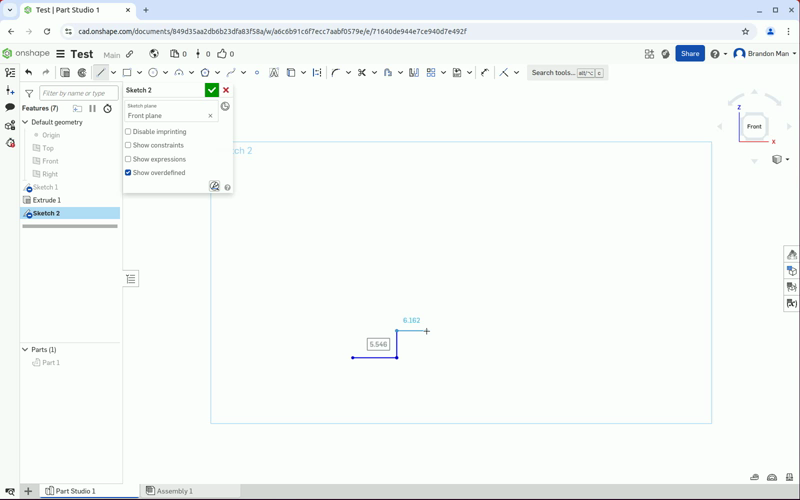
mouse_move(352, 330)
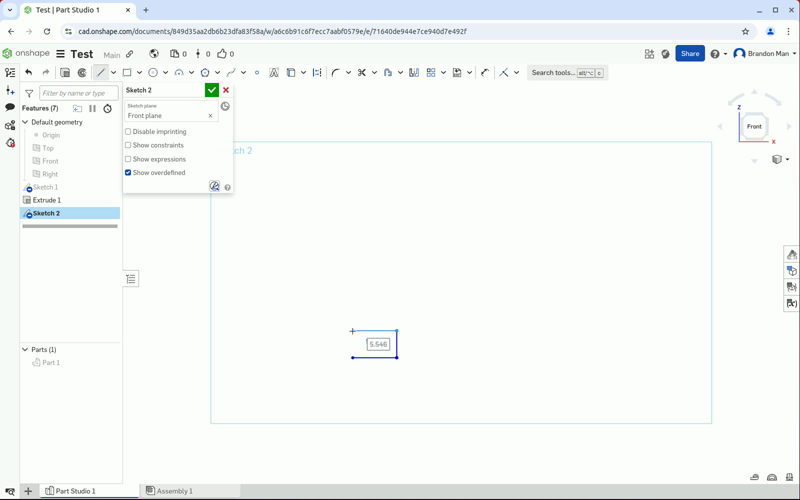
click(352, 330)
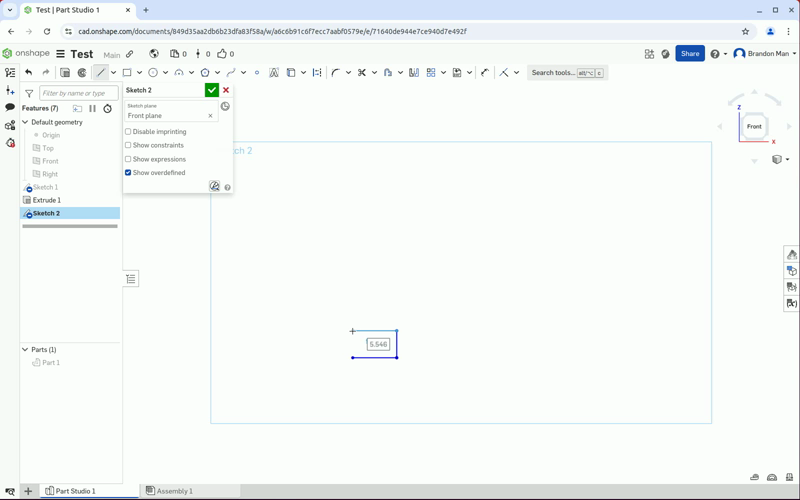
key_up(shift)
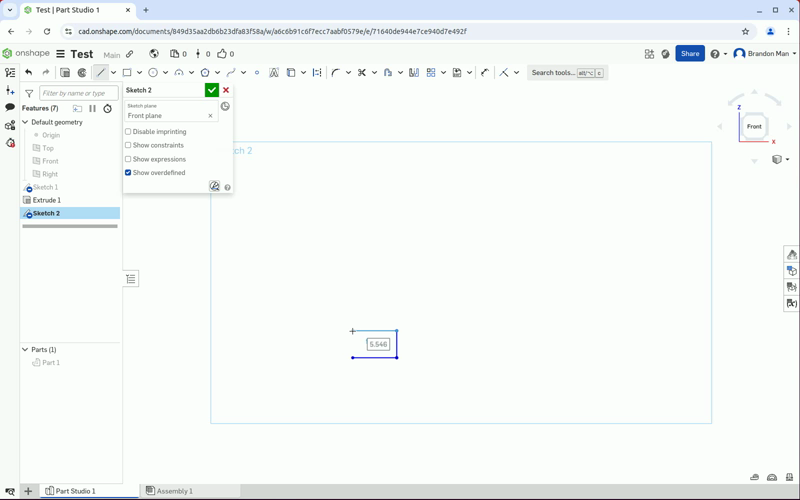
mouse_move(382, 330)
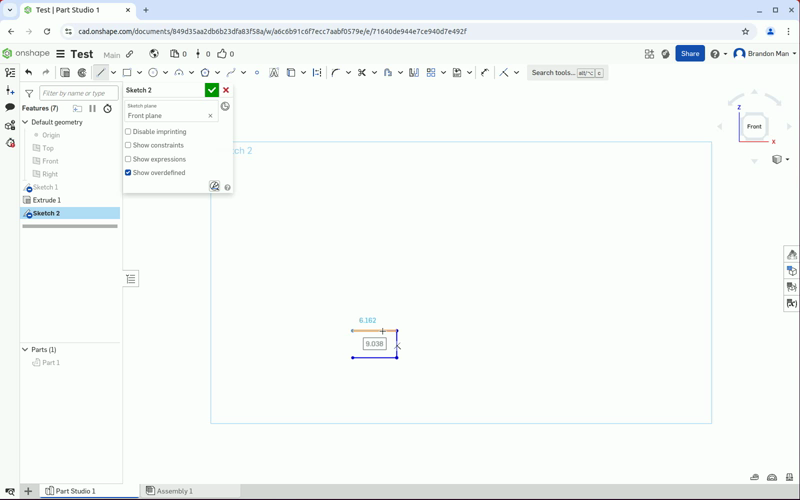
key_down(shift)
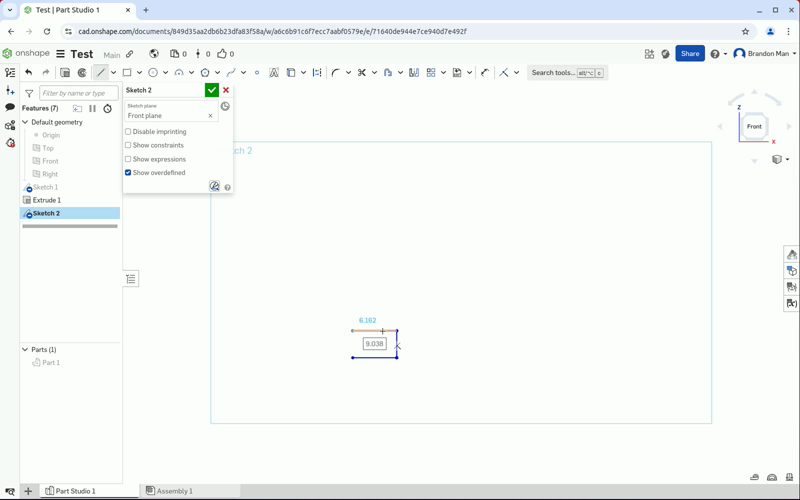
mouse_move(352, 357)
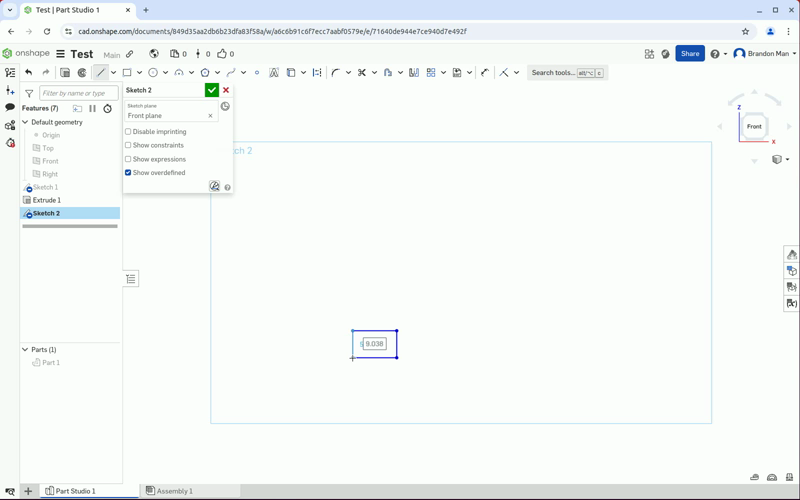
key_up(shift)
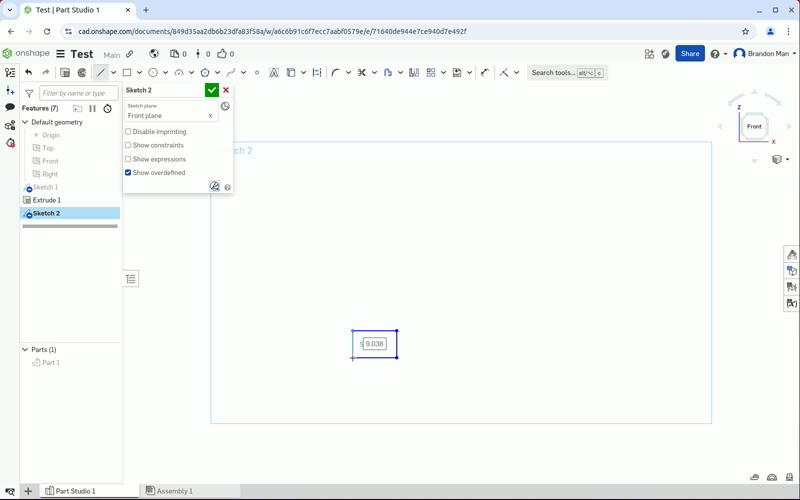
click(352, 357)
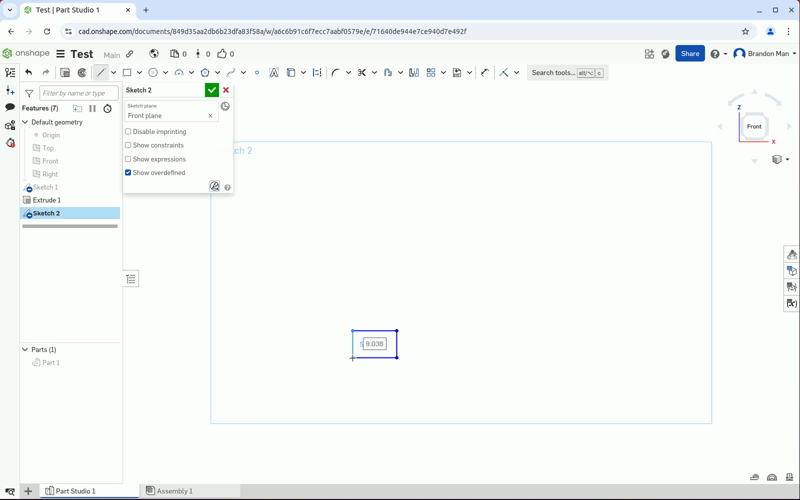
key(esc)
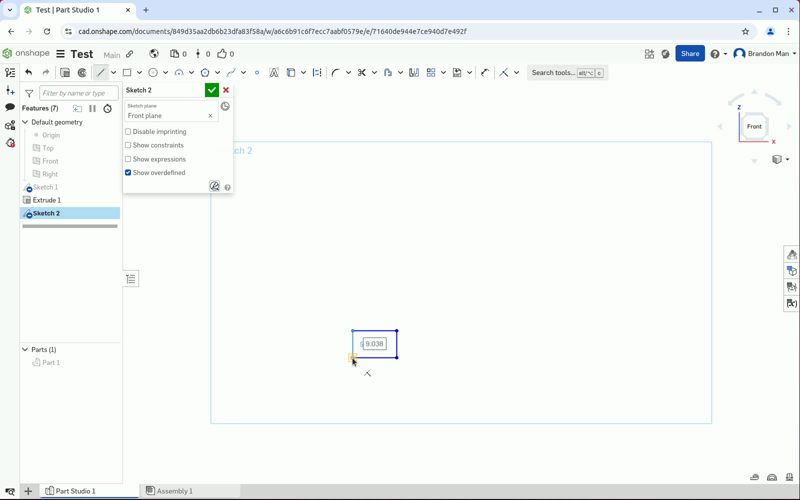
mouse_move(362, 355)
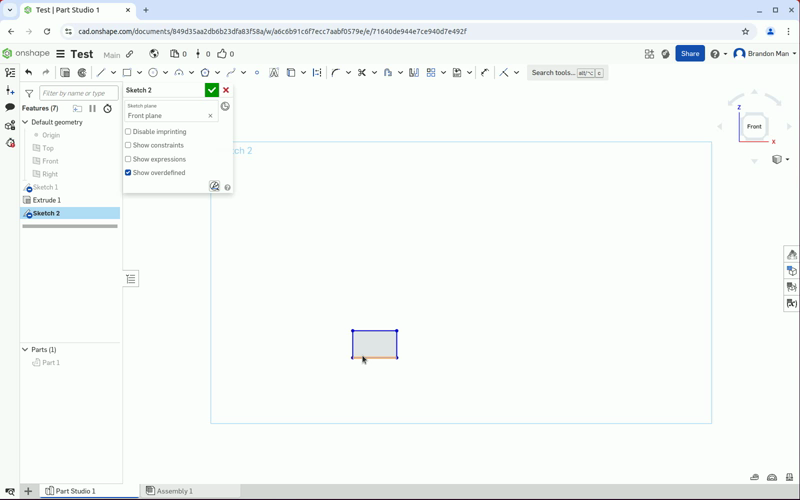
scroll(6)
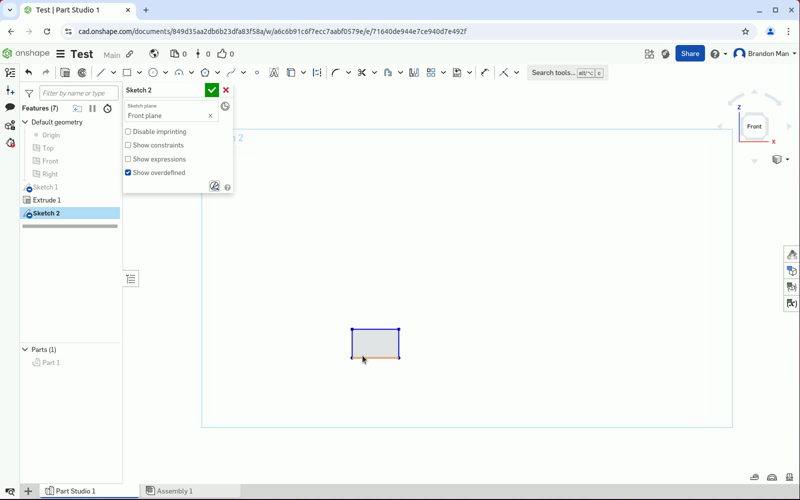
scroll(6)
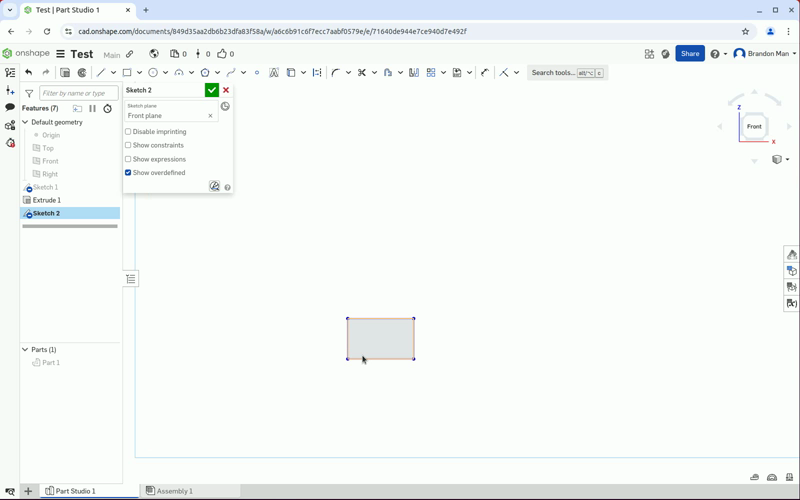
scroll(6)
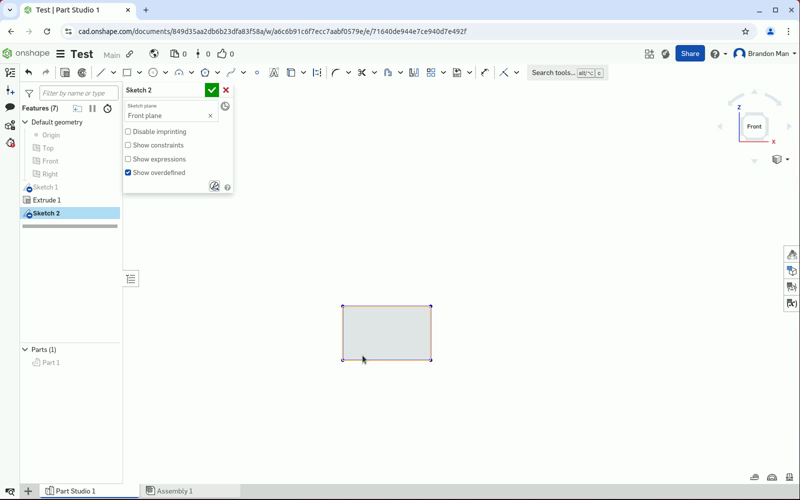
scroll(6)
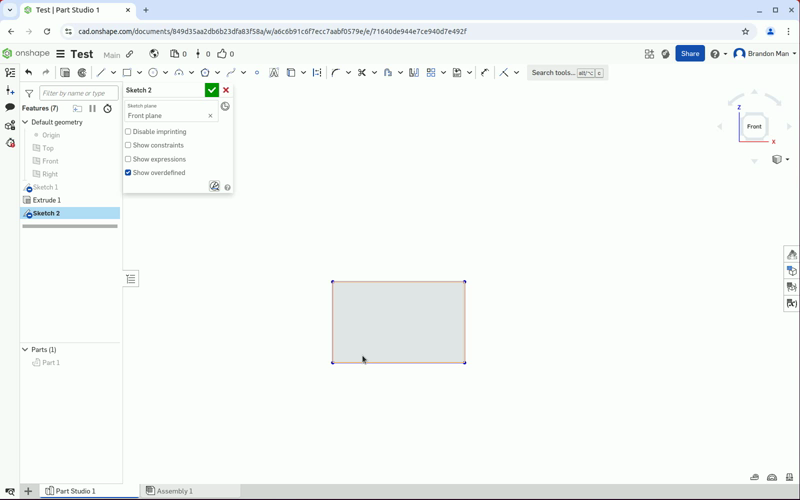
scroll(6)
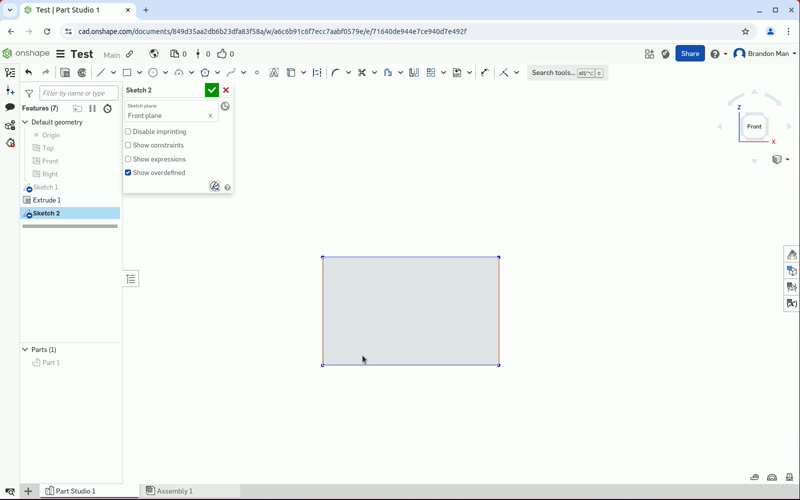
scroll(6)
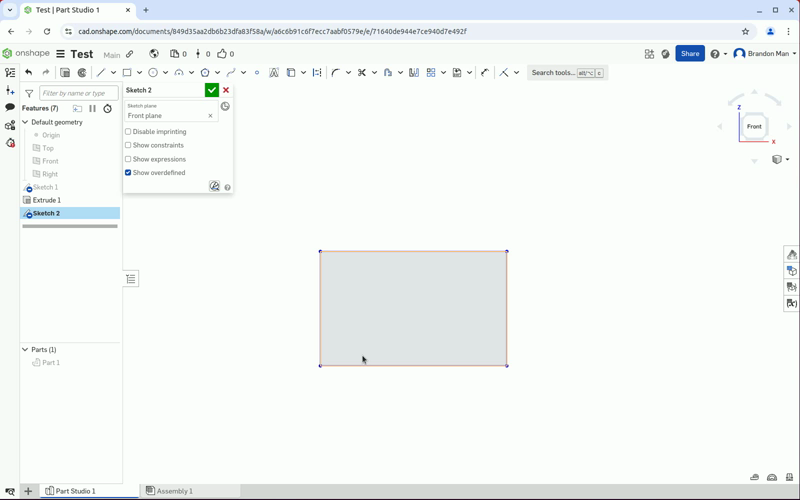
scroll(6)
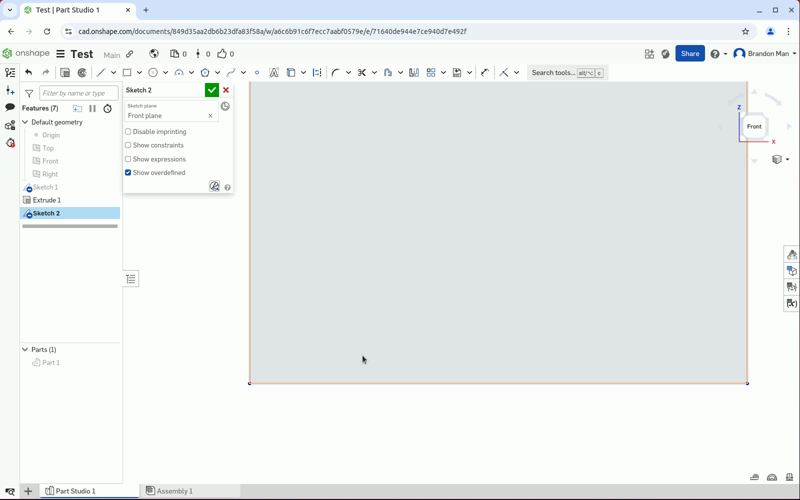
click(362, 355)
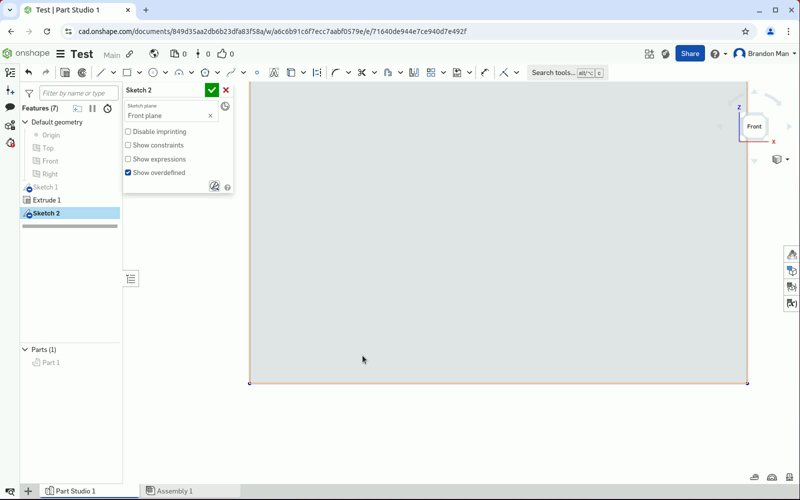
scroll(-6)
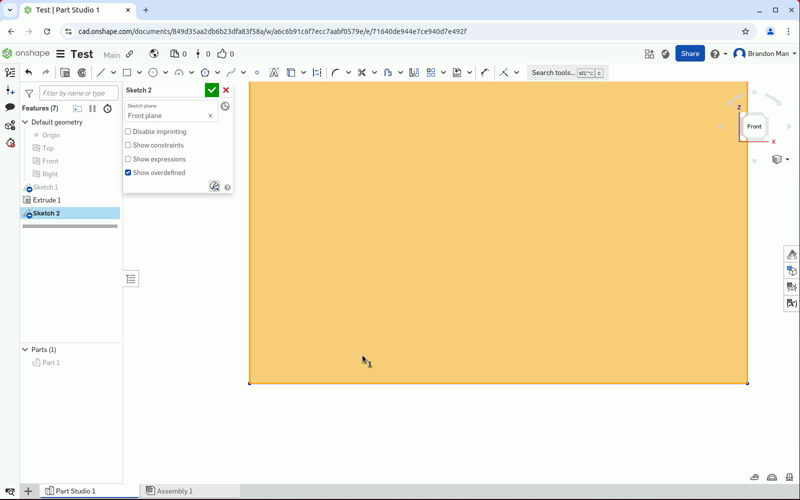
scroll(-6)
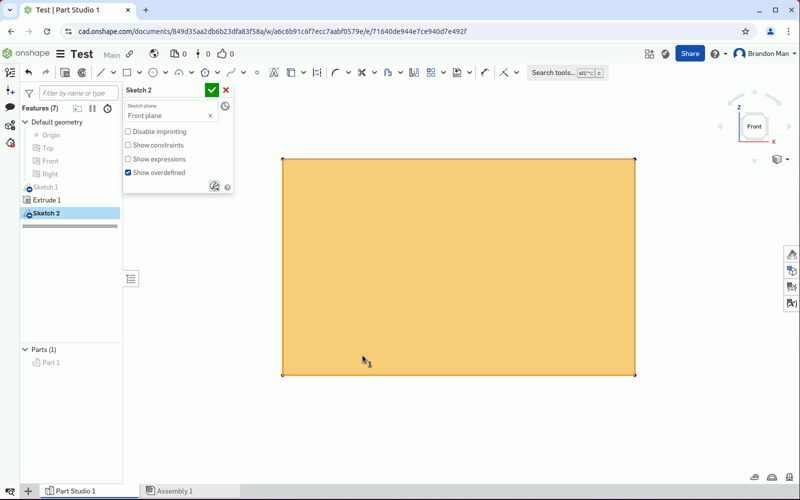
scroll(-6)
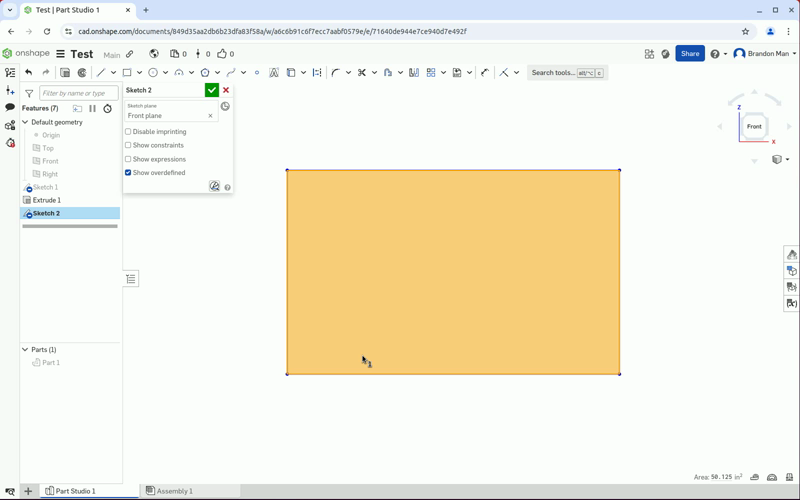
scroll(-6)
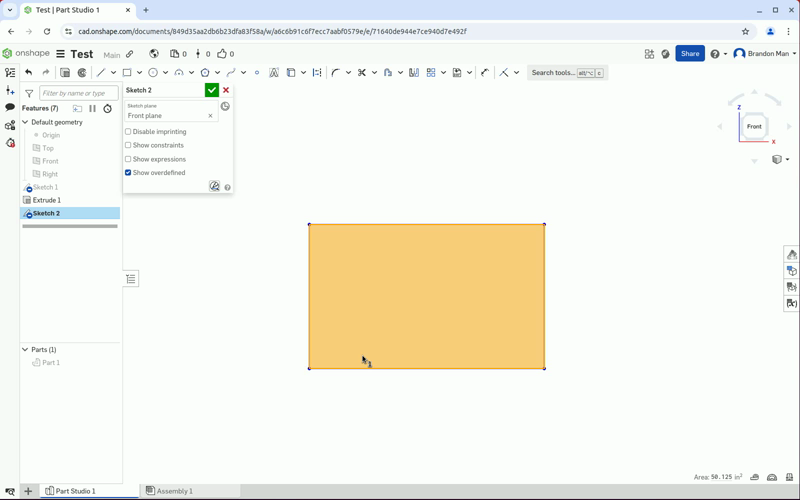
scroll(-6)
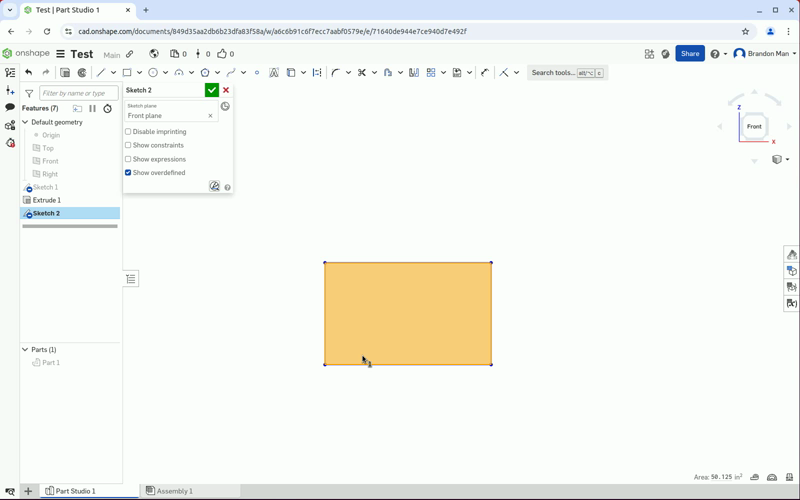
scroll(-6)
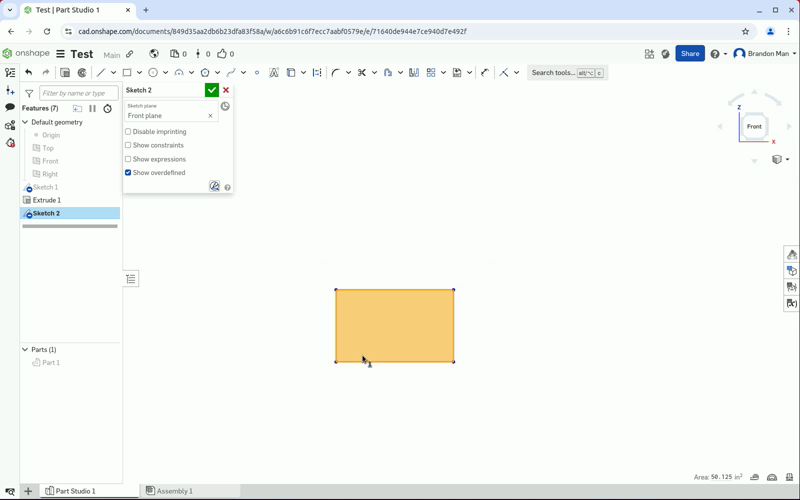
scroll(-6)
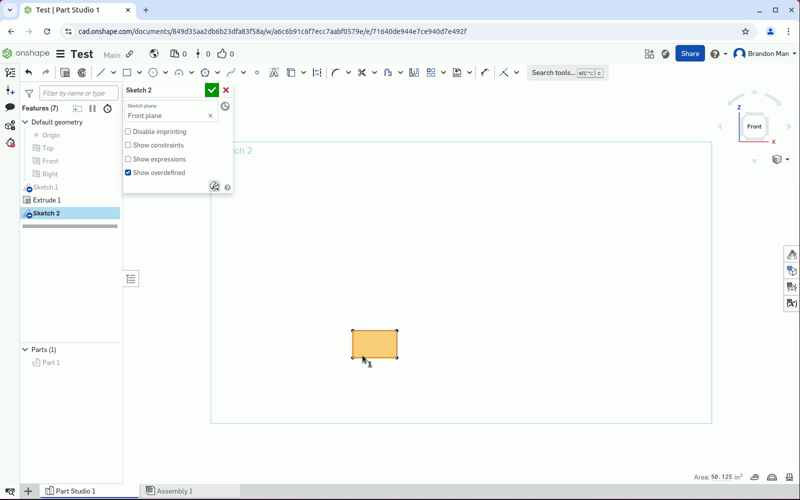
mouse_move(73, 352)
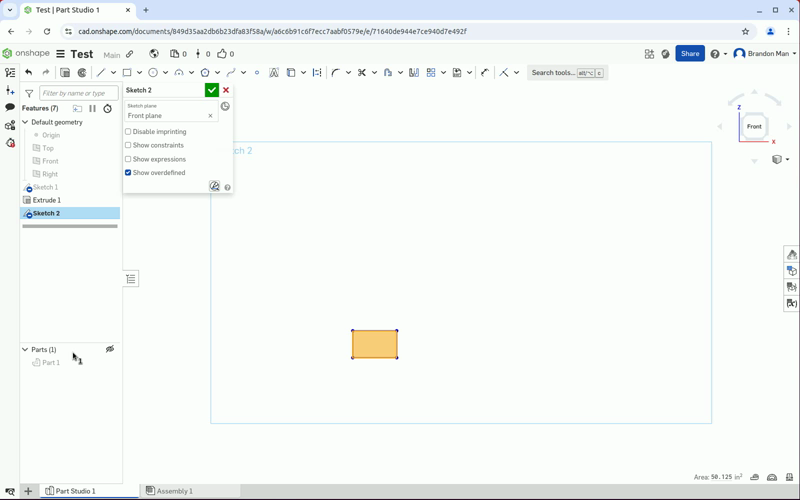
key(shift+y)
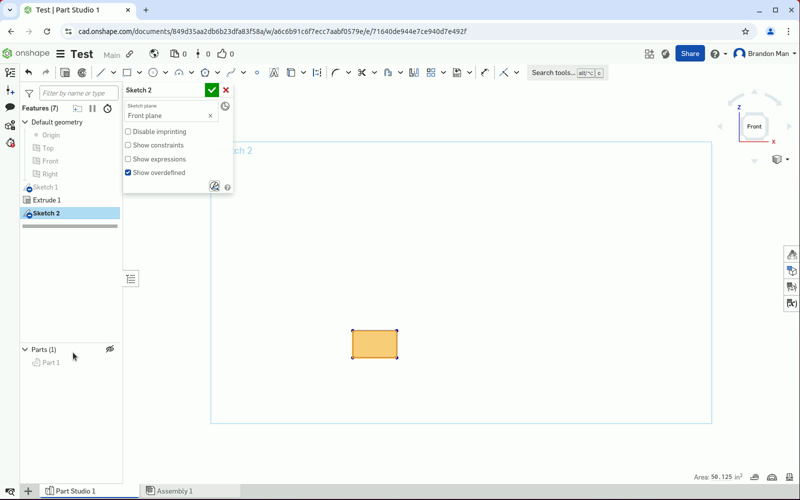
key(shift+e)
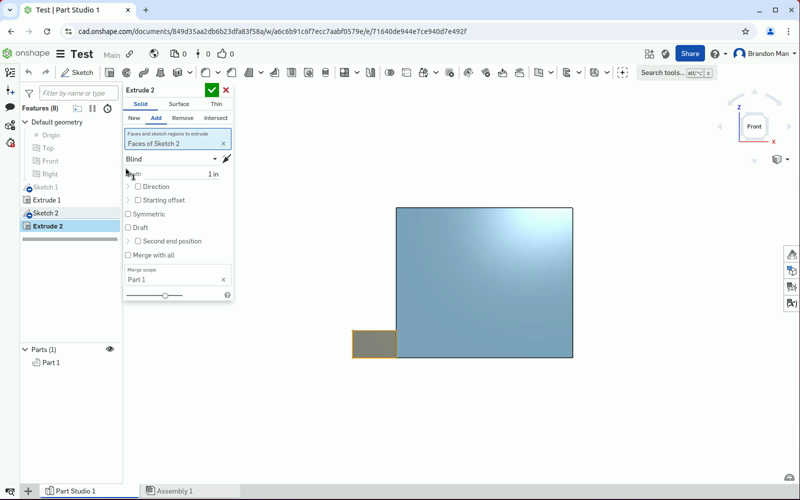
mouse_move(143, 106)
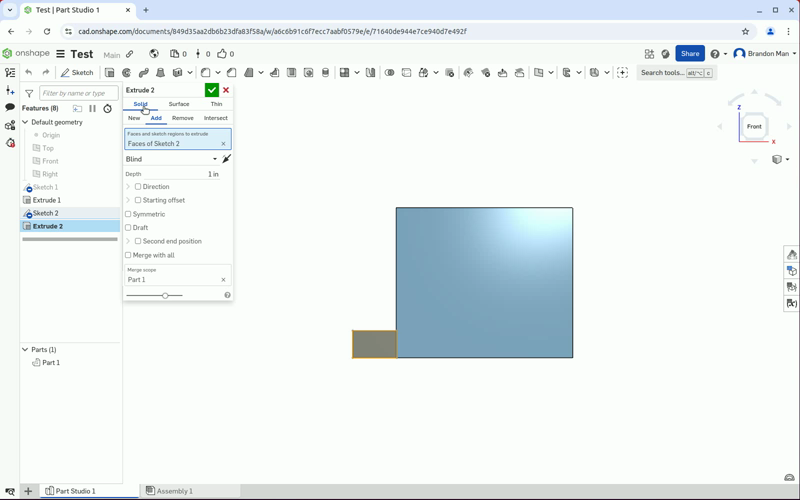
click(143, 106)
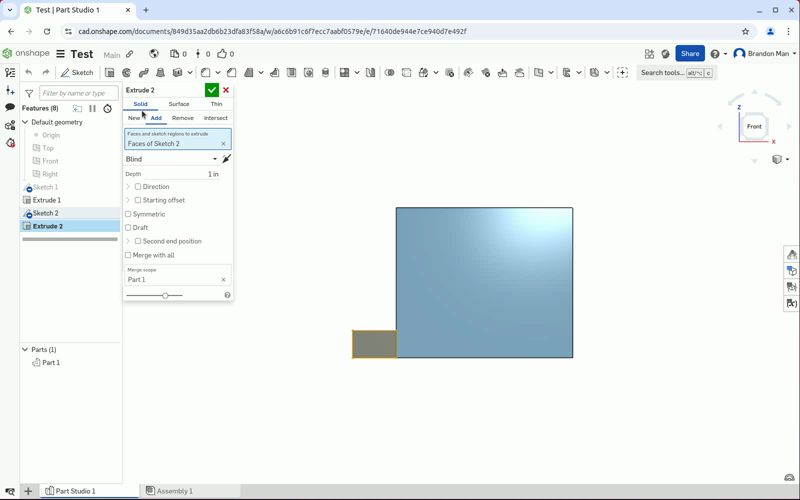
mouse_move(137, 120)
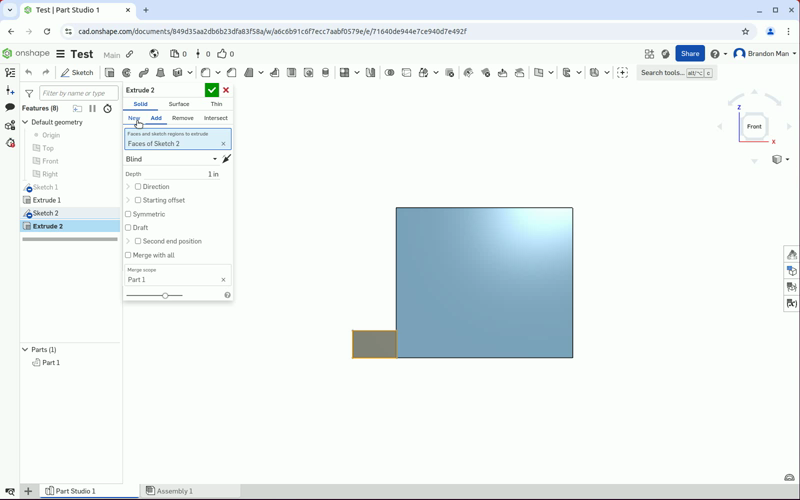
click(137, 120)
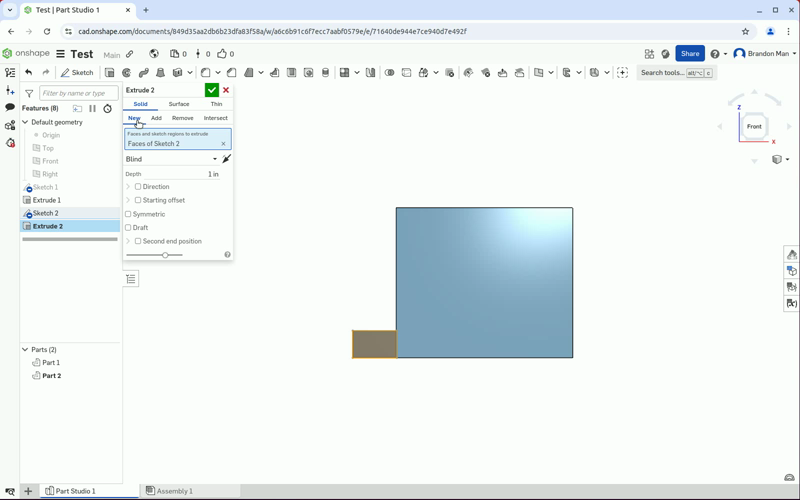
key(tab, 4)
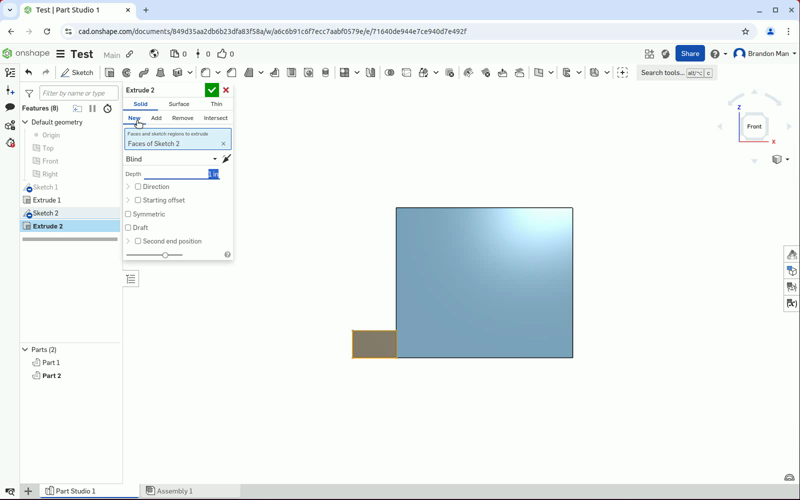
text(11.795)
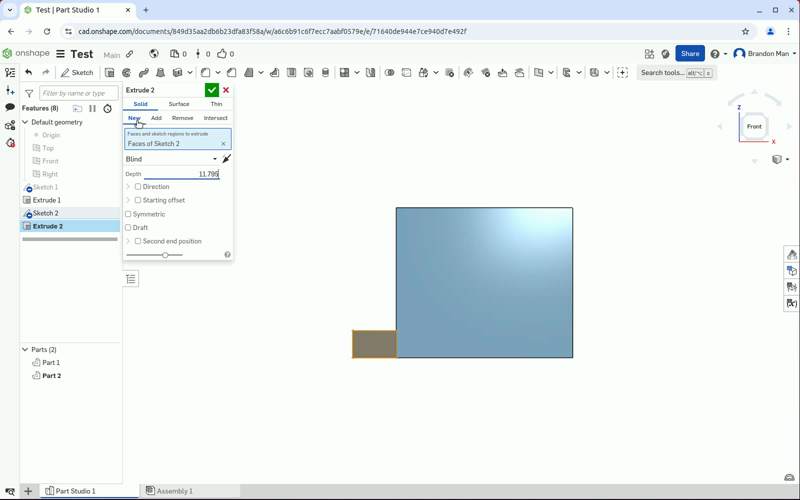
key(enter)
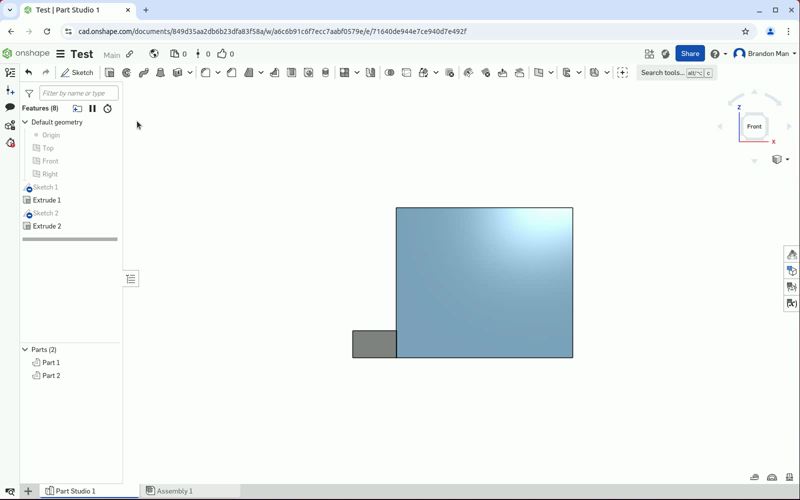
key(shift+h)
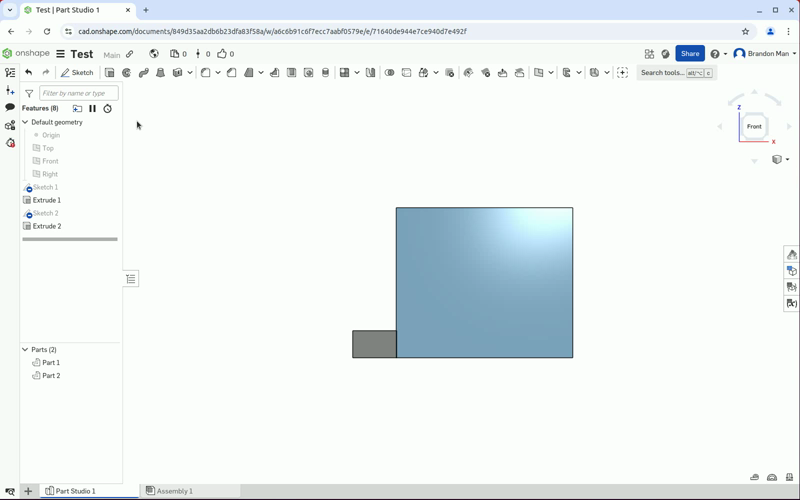
key(shift+h)
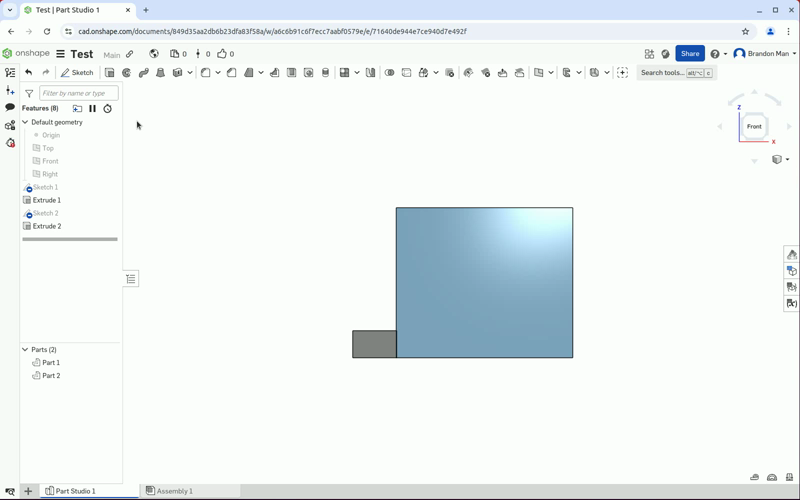
mouse_move(73, 189)
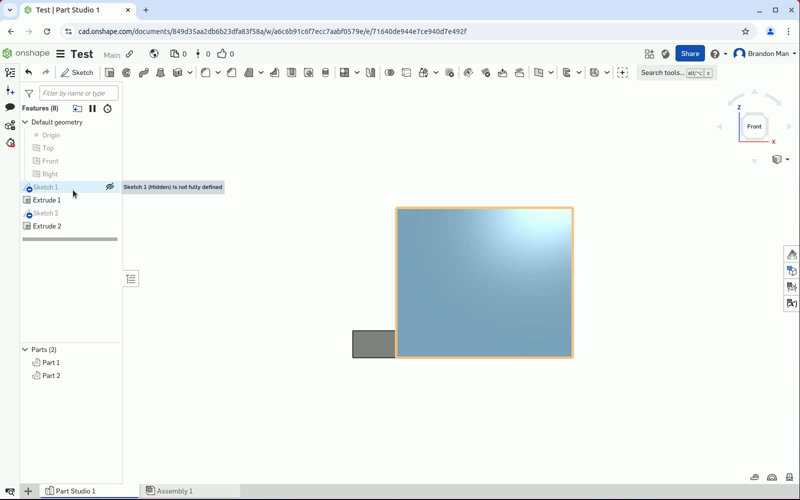
click(73, 189)
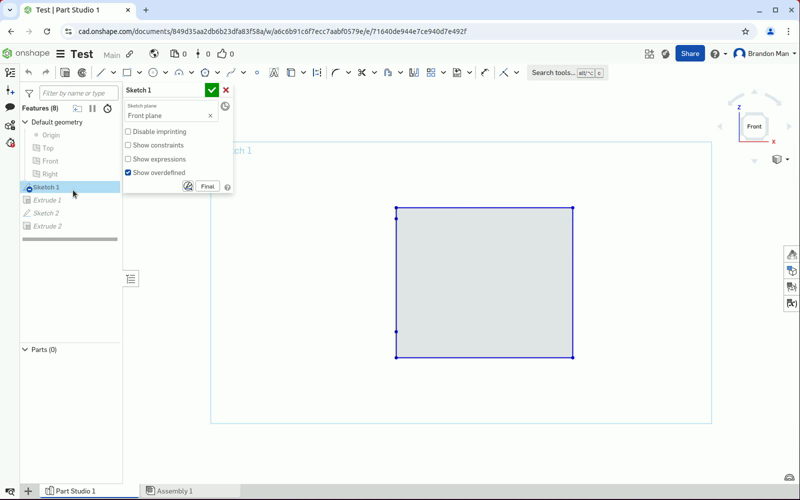
mouse_move(229, 92)
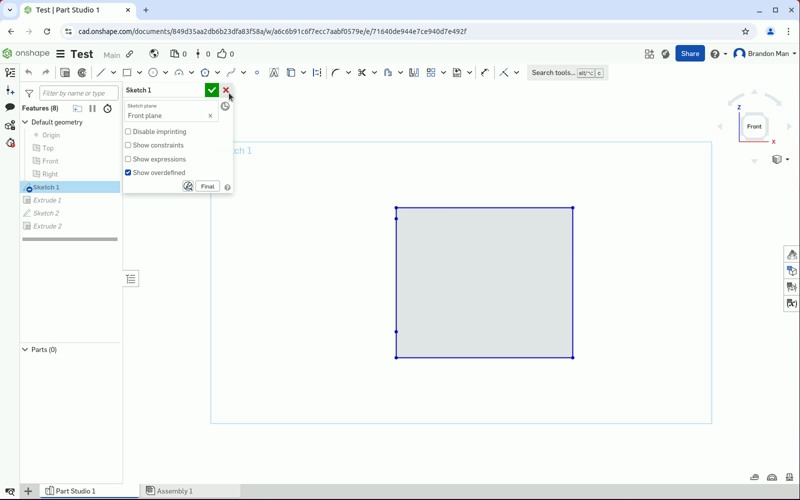
click(229, 92)
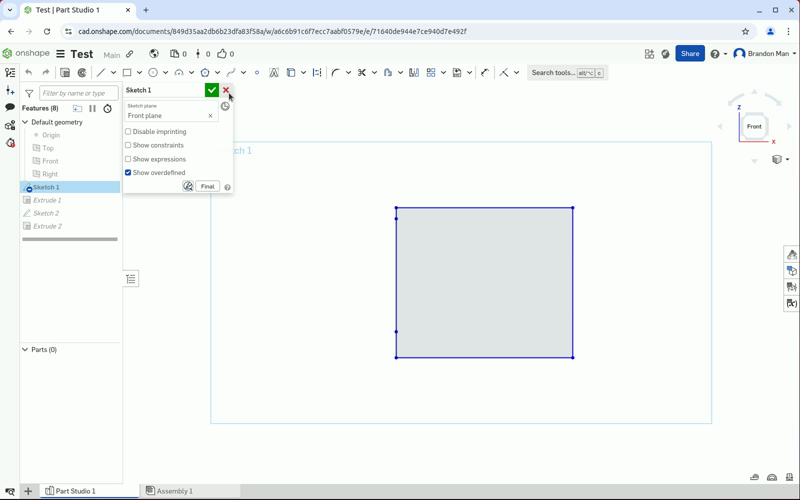
key(shift+s)
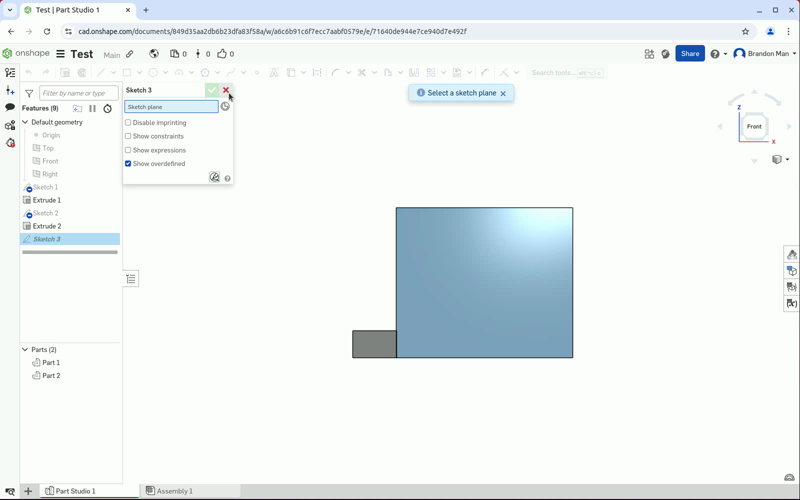
mouse_move(73, 163)
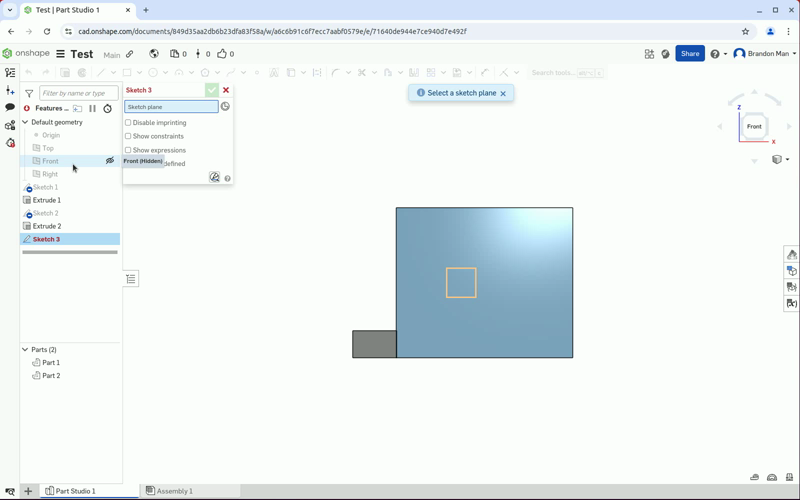
click(73, 163)
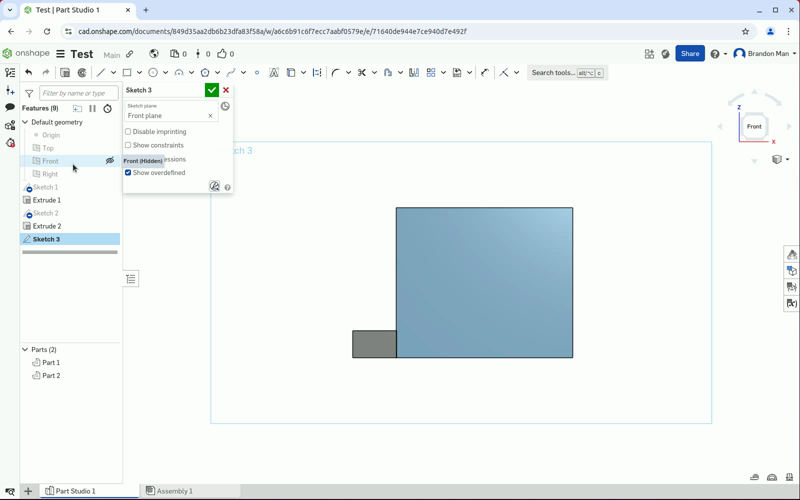
mouse_move(73, 352)
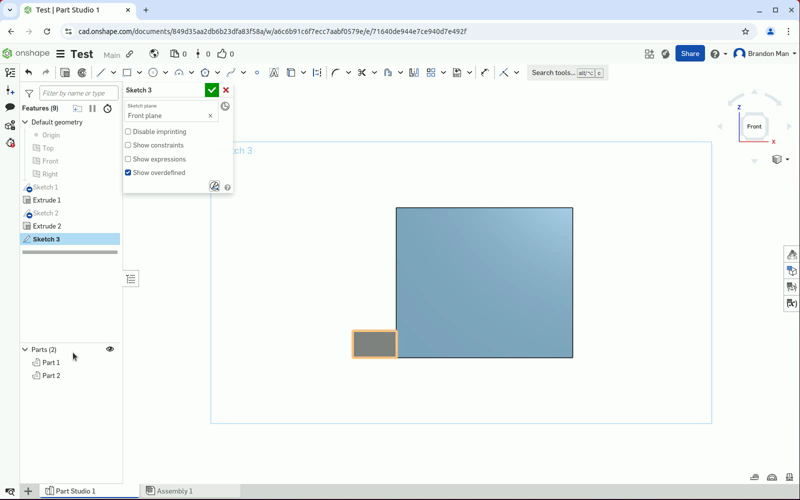
key(y)
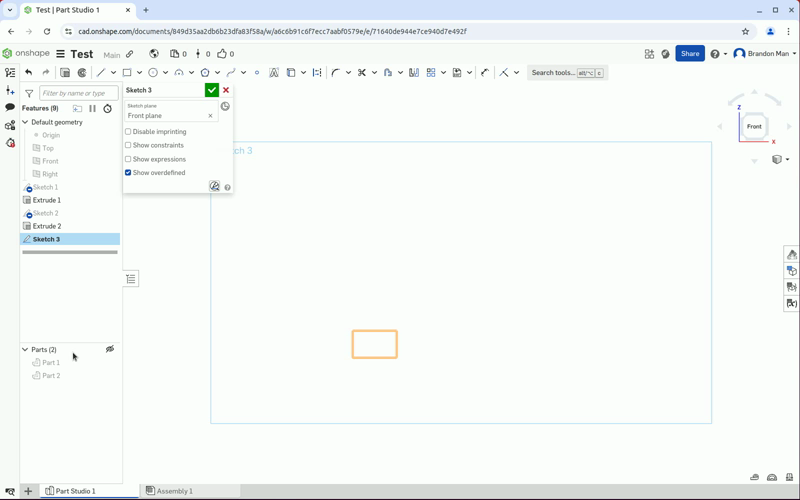
key(l)
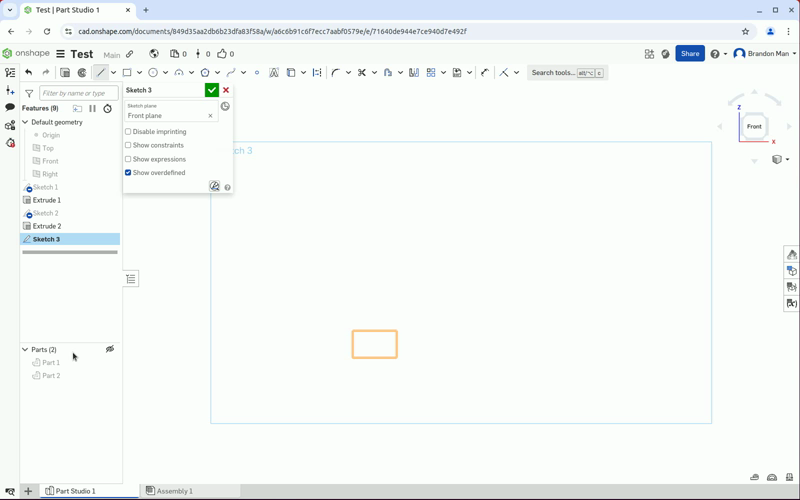
key_down(shift)
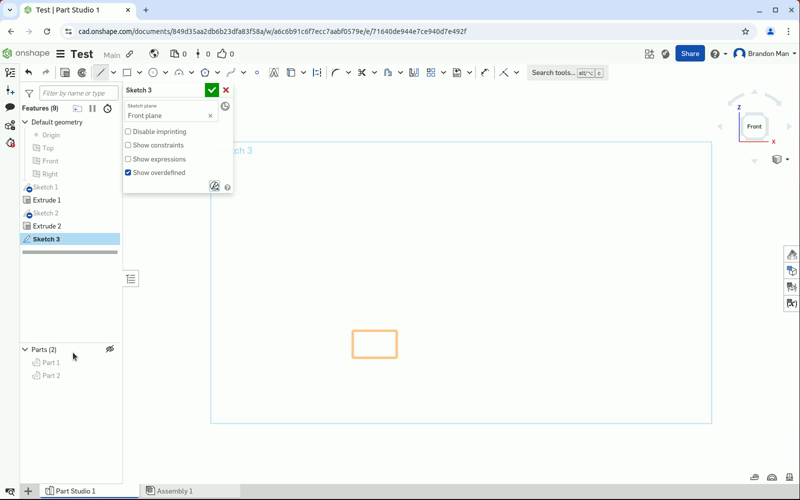
mouse_move(348, 357)
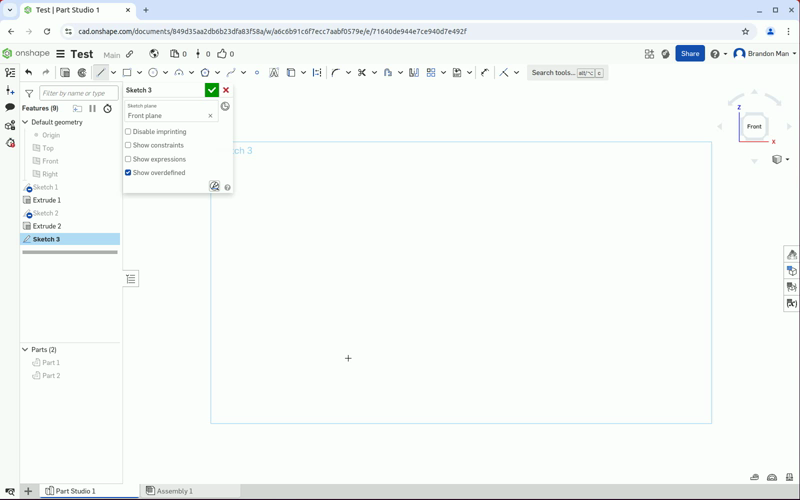
click(348, 357)
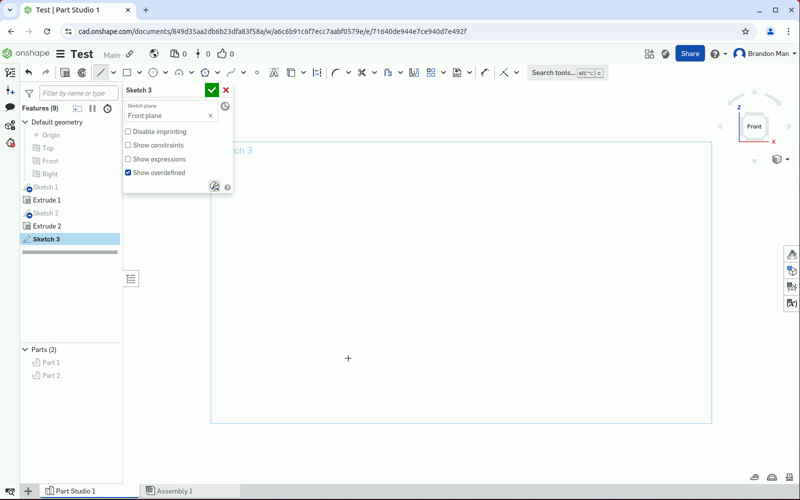
key_up(shift)
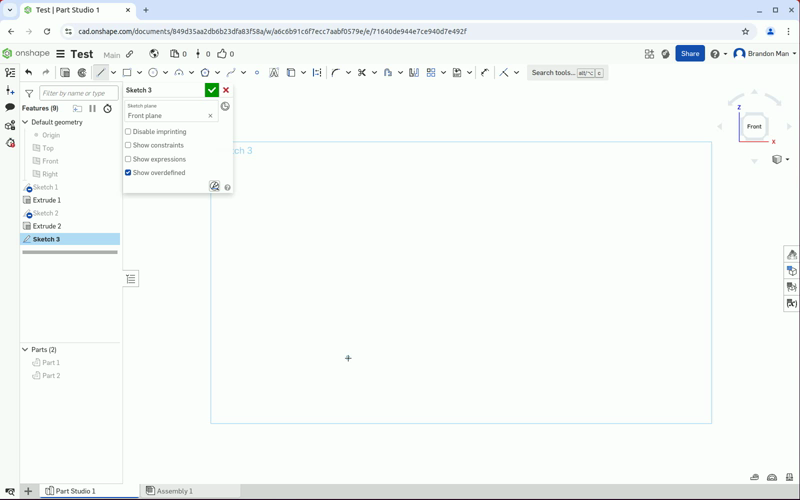
key_down(shift)
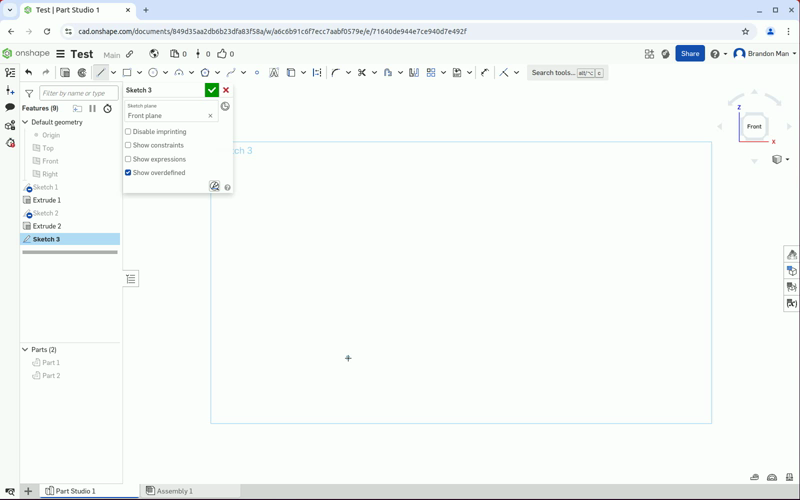
mouse_move(378, 357)
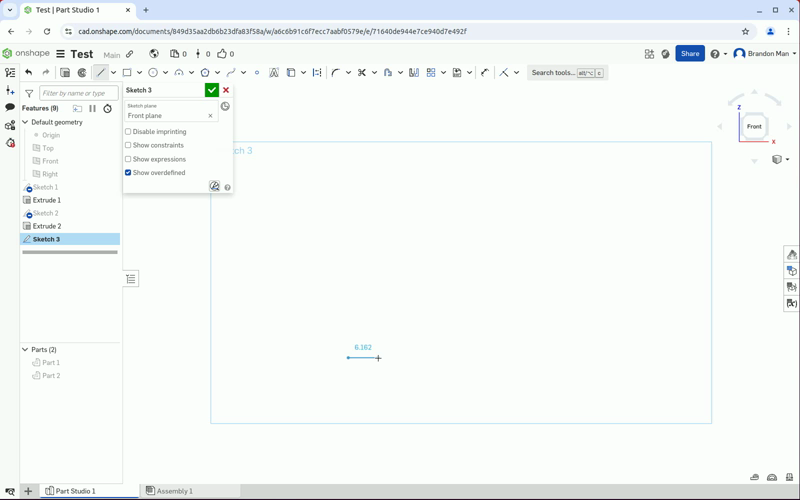
mouse_move(353, 357)
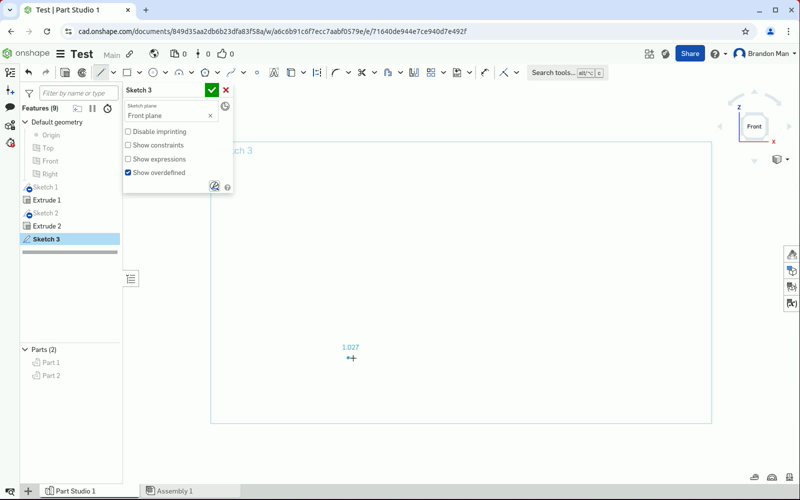
scroll(6)
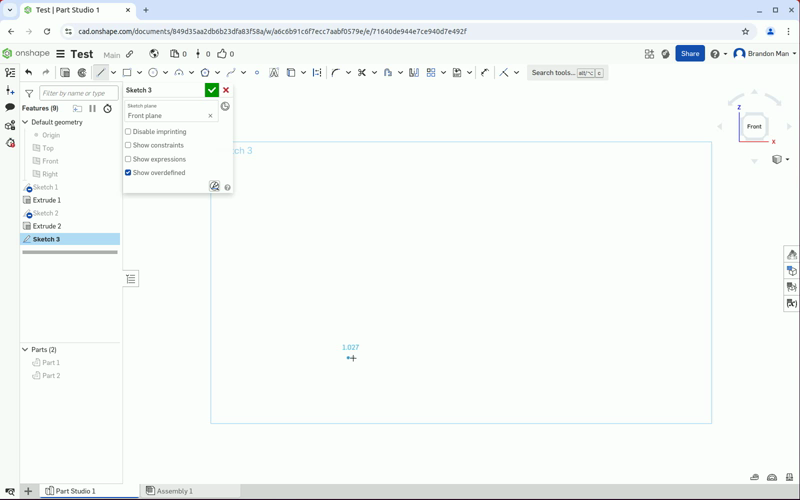
scroll(6)
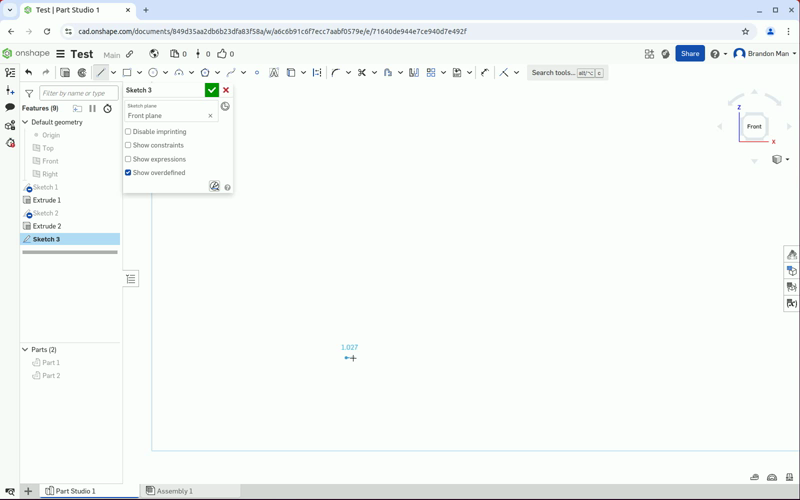
scroll(6)
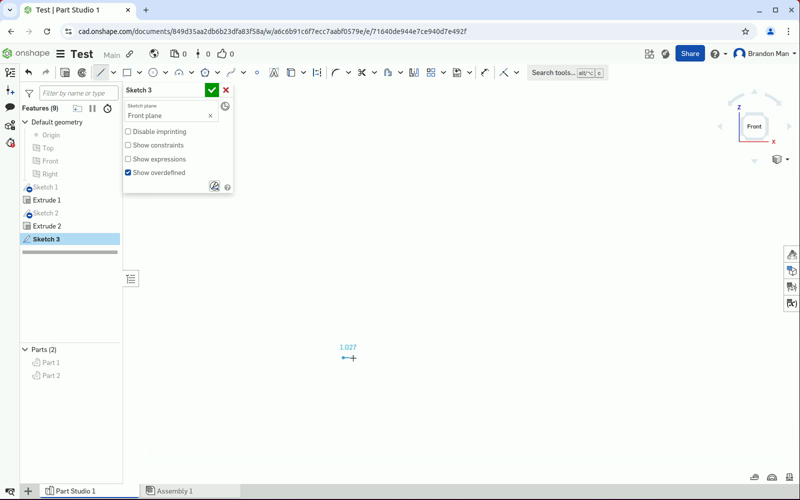
scroll(6)
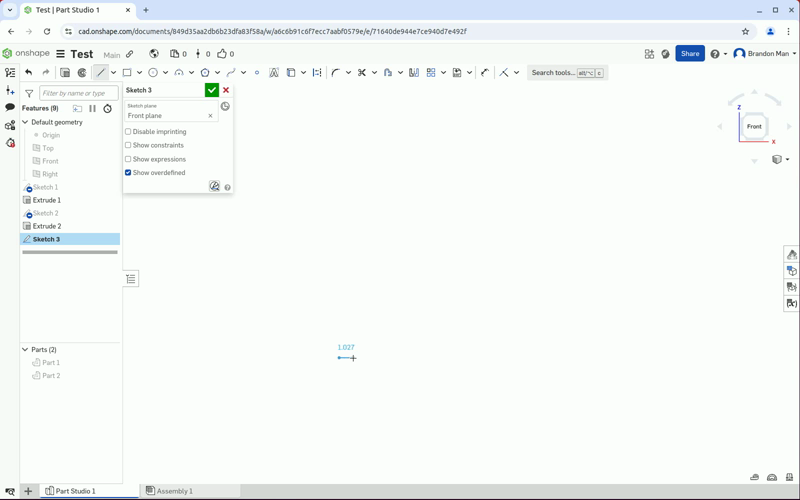
scroll(6)
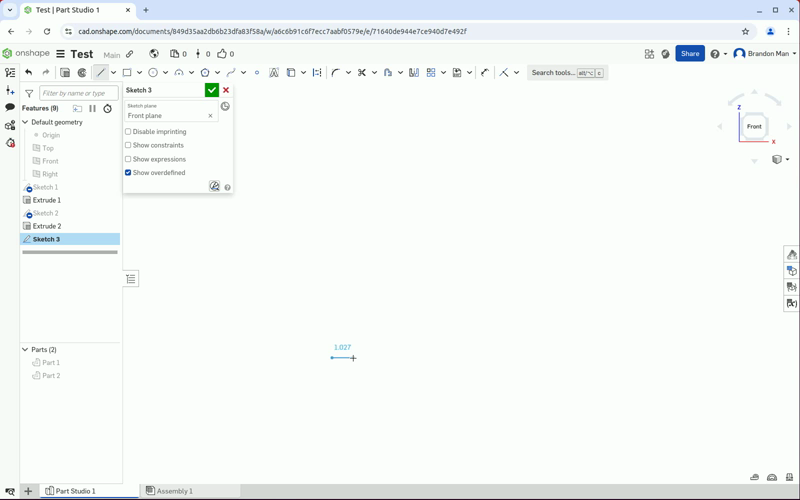
scroll(6)
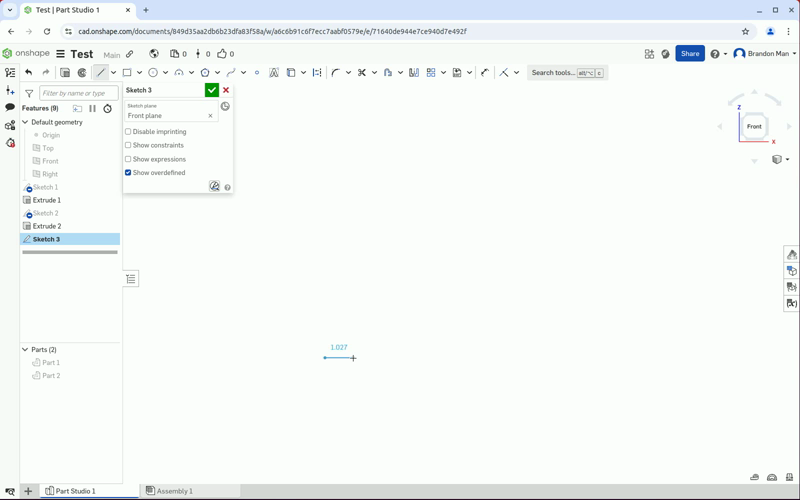
scroll(6)
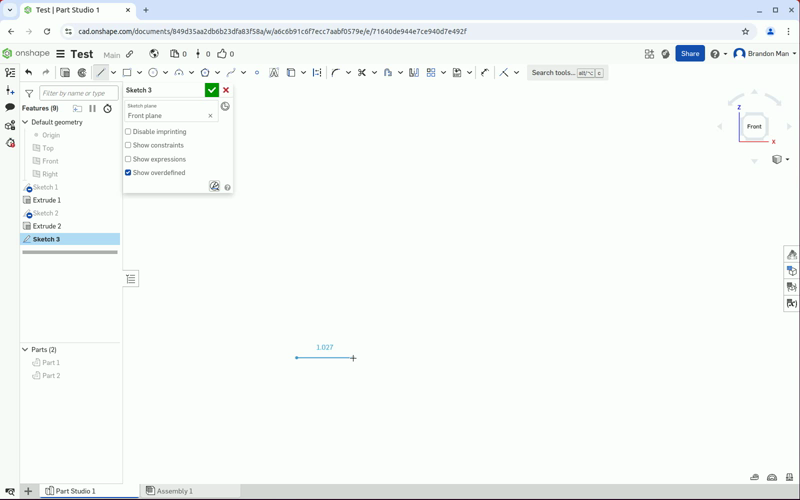
click(353, 357)
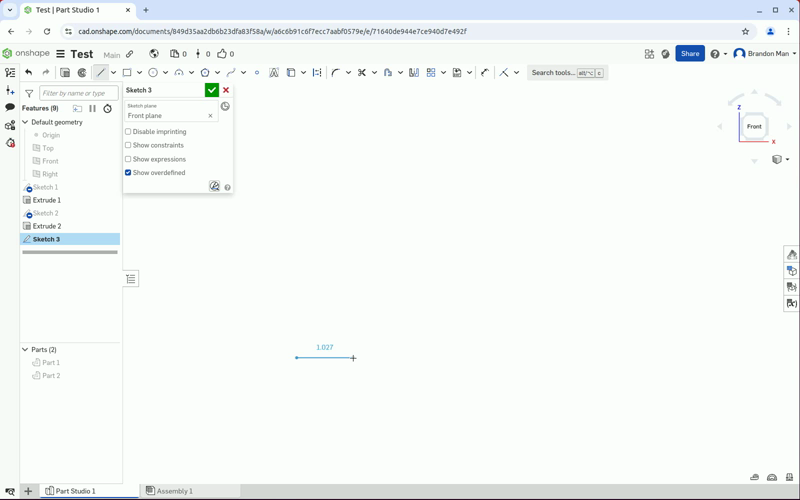
scroll(-6)
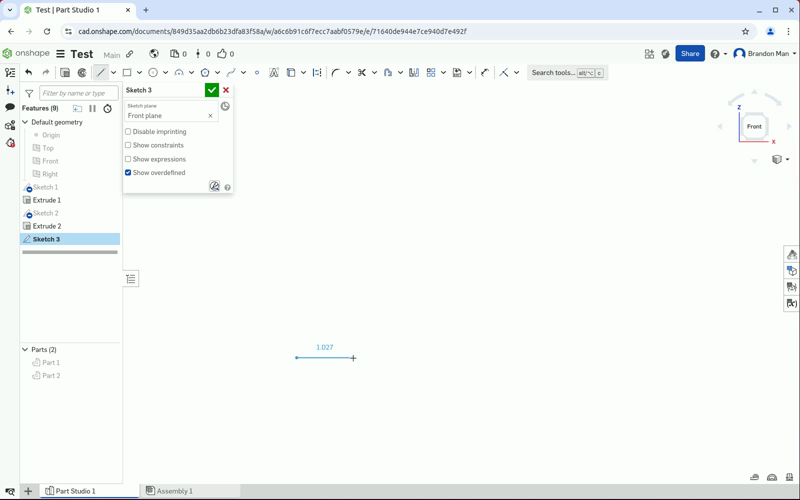
scroll(-6)
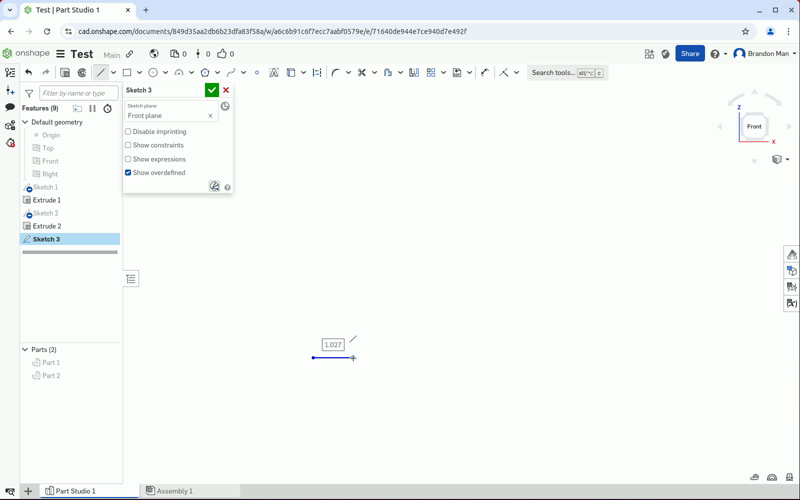
scroll(-6)
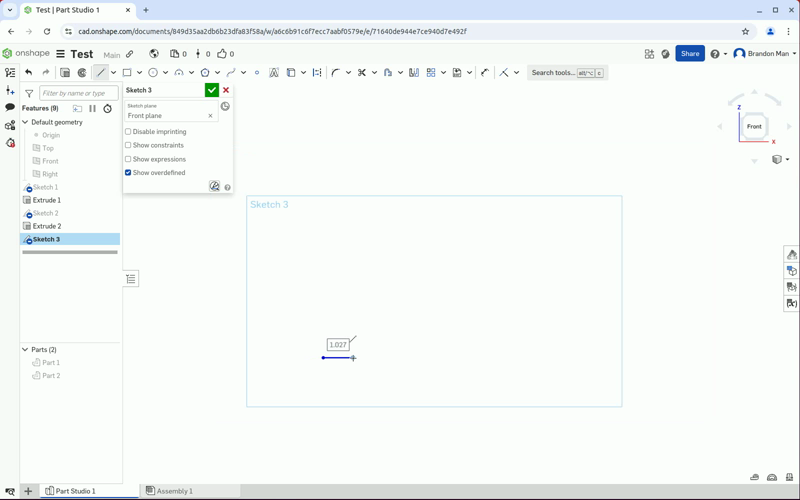
scroll(-6)
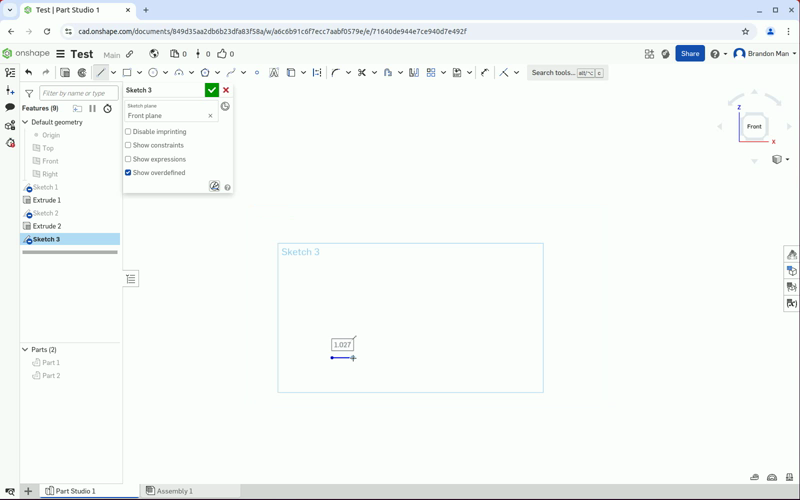
scroll(-6)
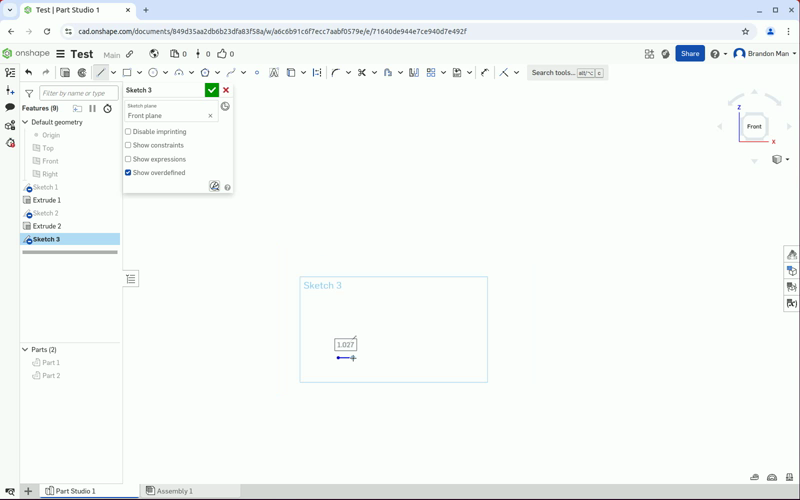
scroll(-6)
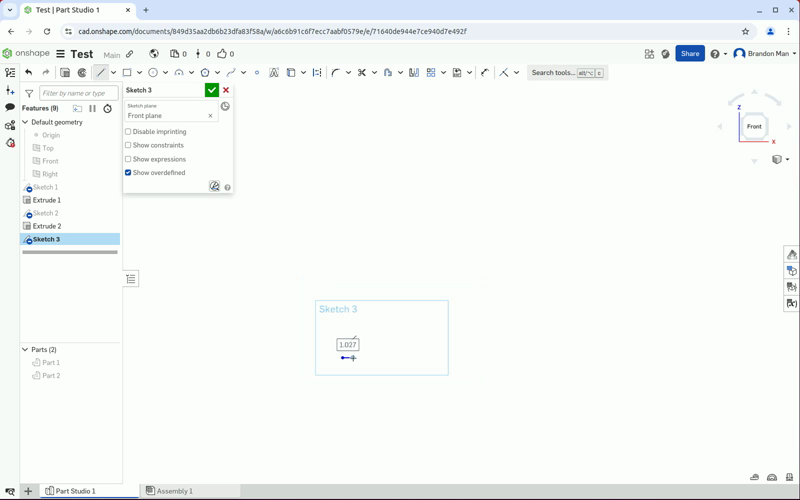
scroll(-6)
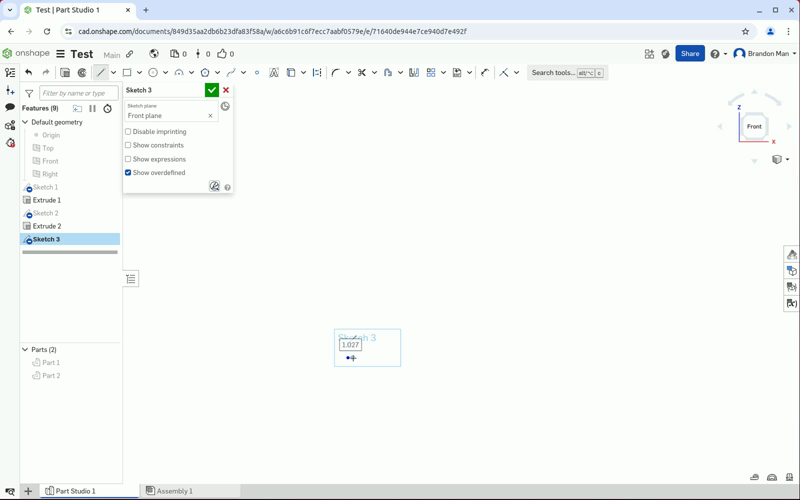
key_up(shift)
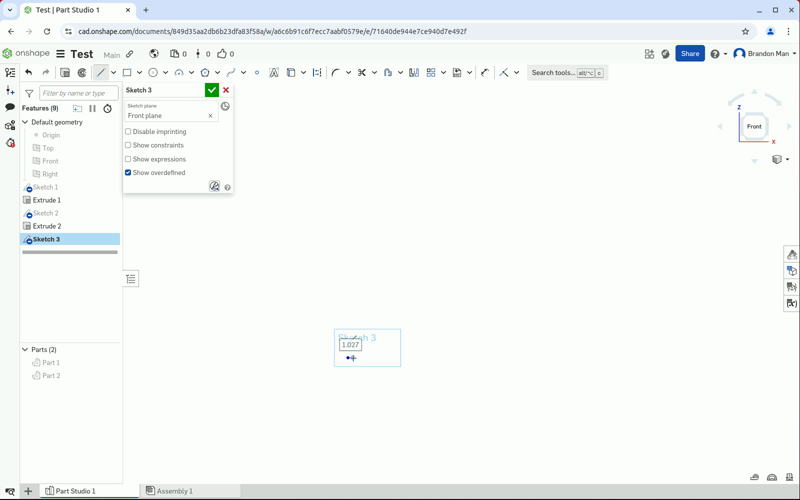
key_down(shift)
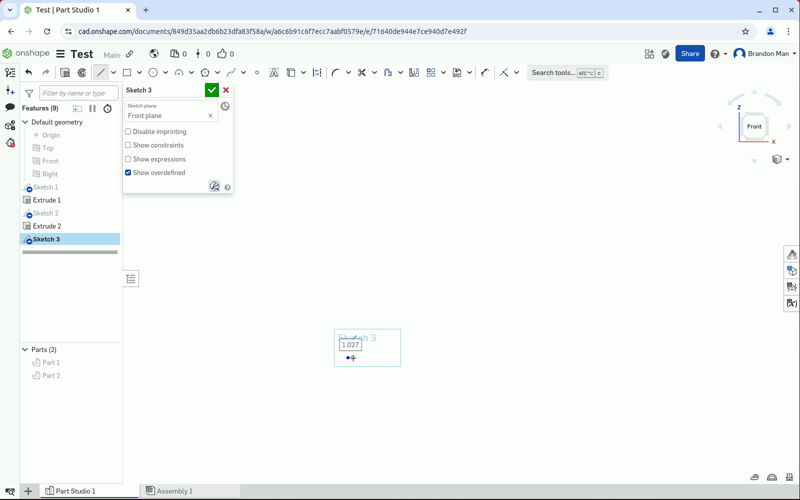
mouse_move(383, 357)
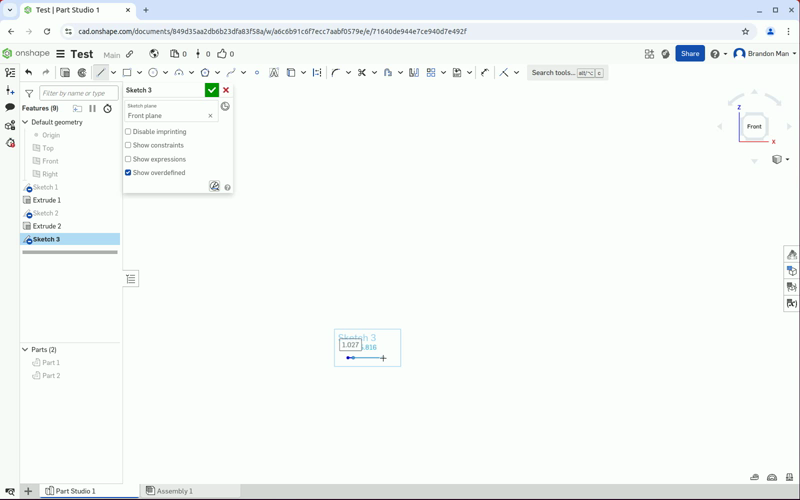
mouse_move(353, 331)
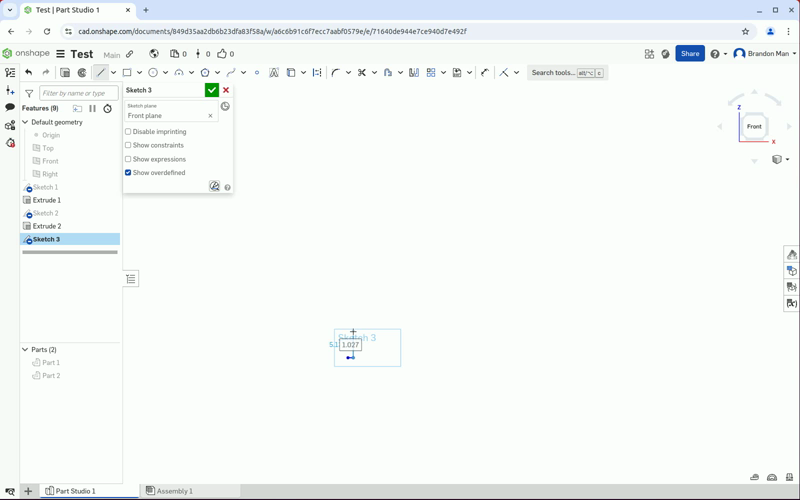
click(353, 331)
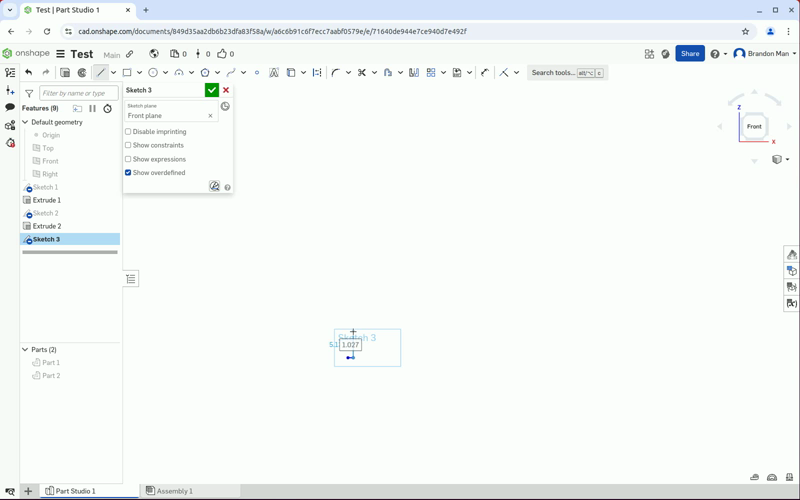
key_up(shift)
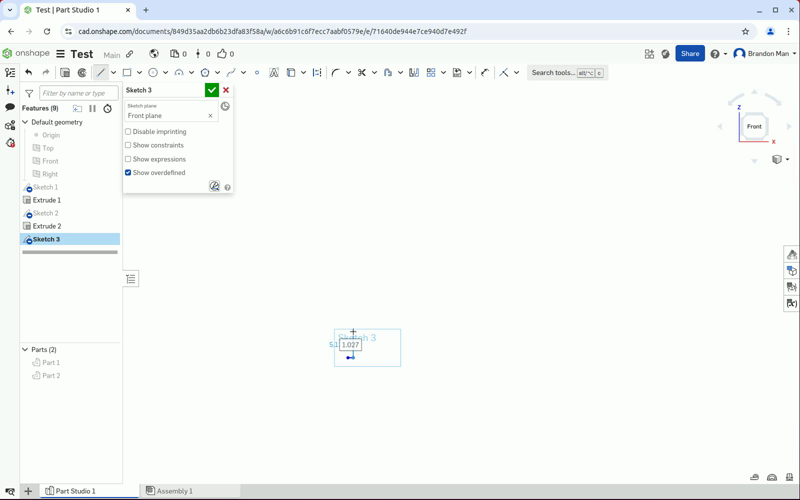
key_down(shift)
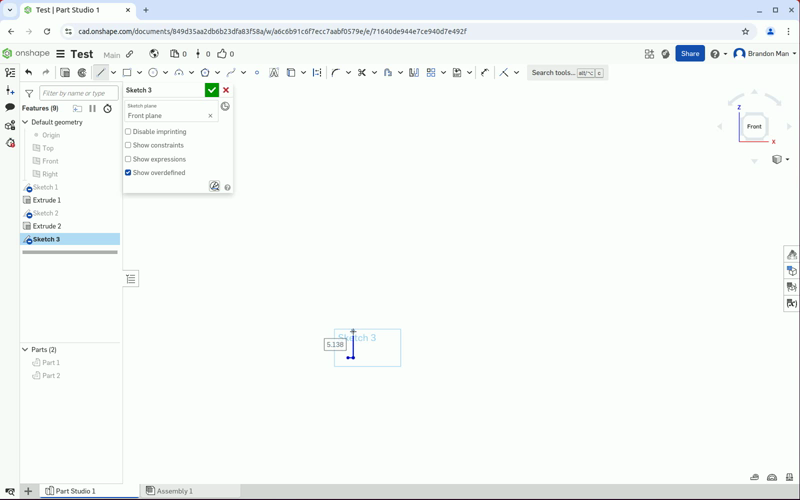
mouse_move(353, 219)
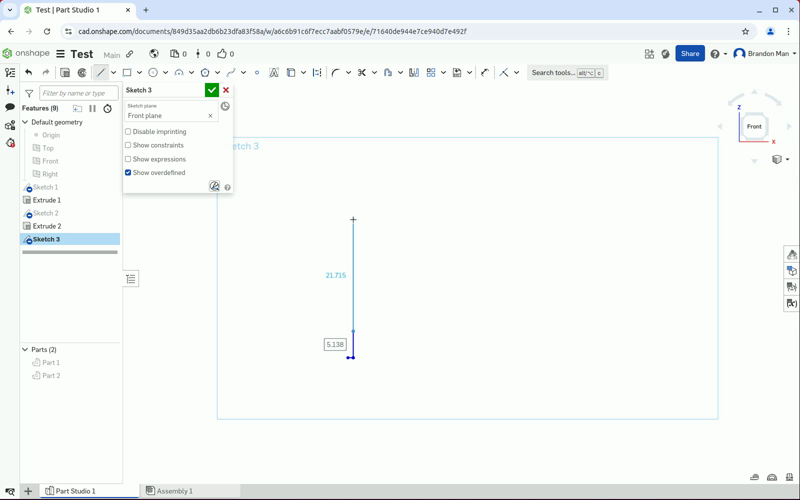
click(353, 219)
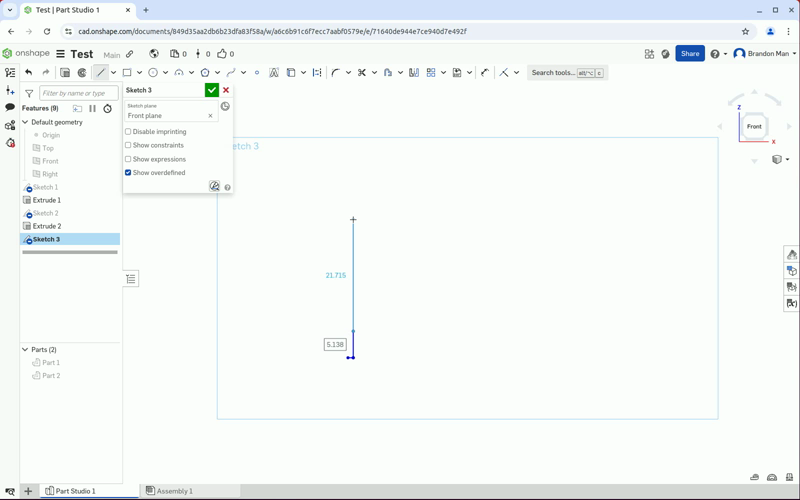
key_up(shift)
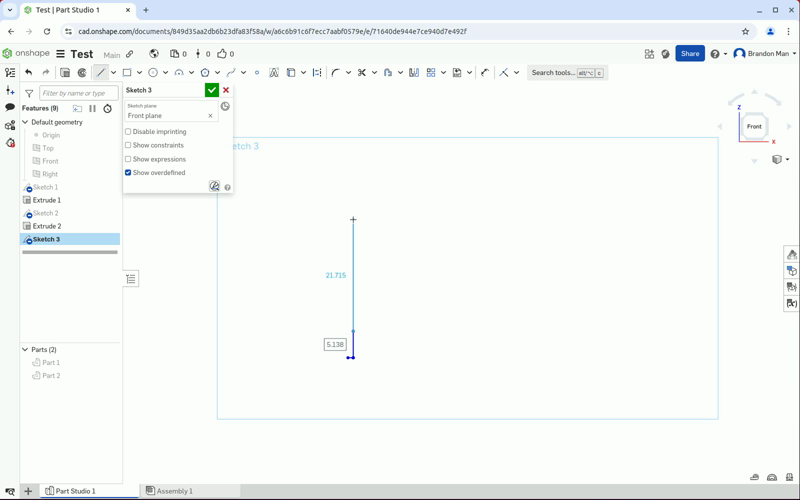
key_down(shift)
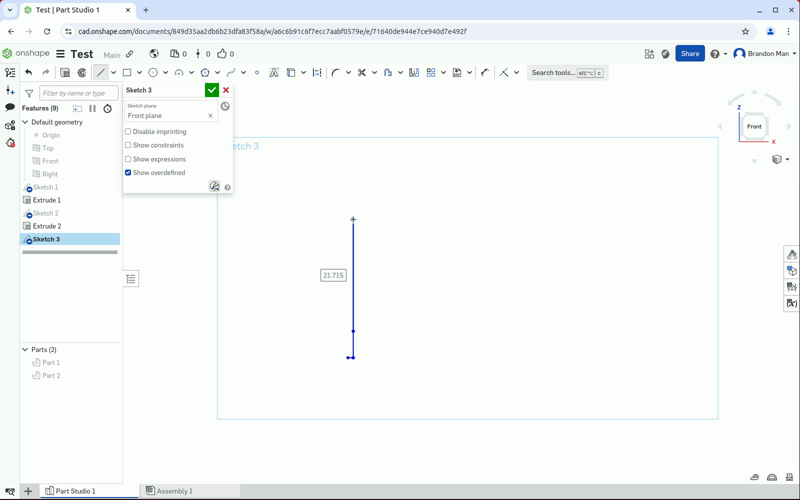
mouse_move(383, 219)
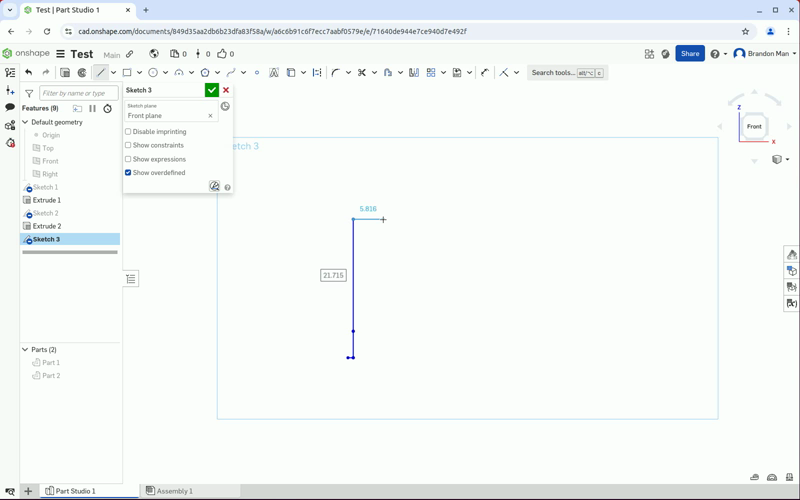
mouse_move(353, 208)
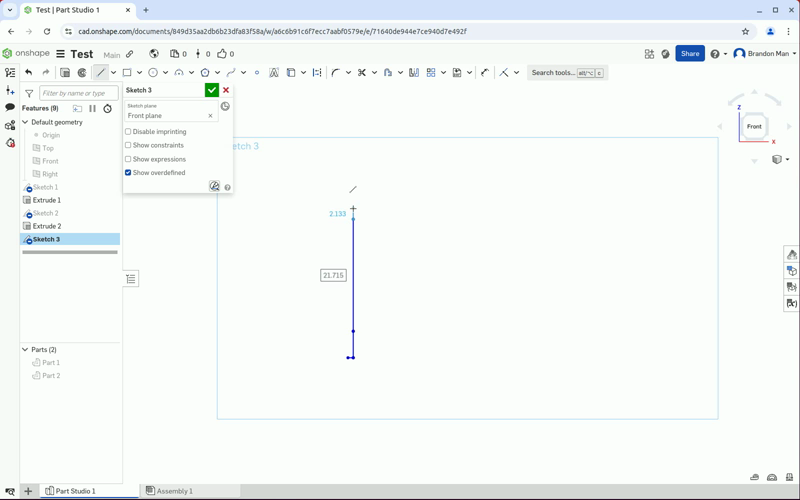
click(353, 208)
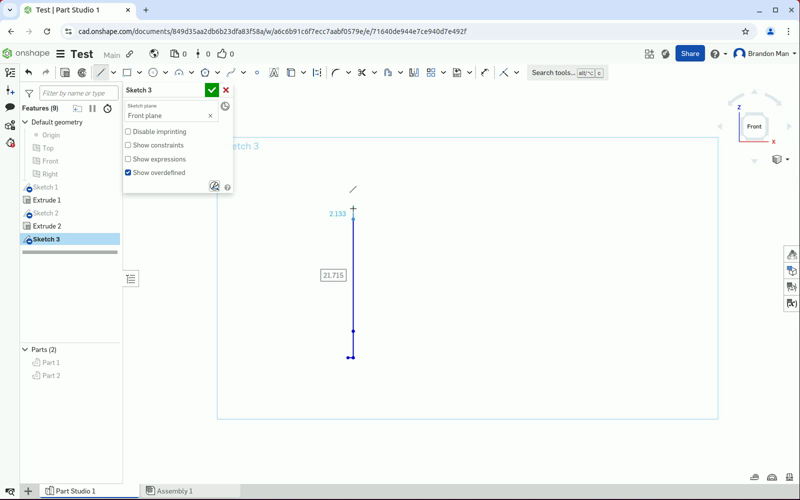
key_up(shift)
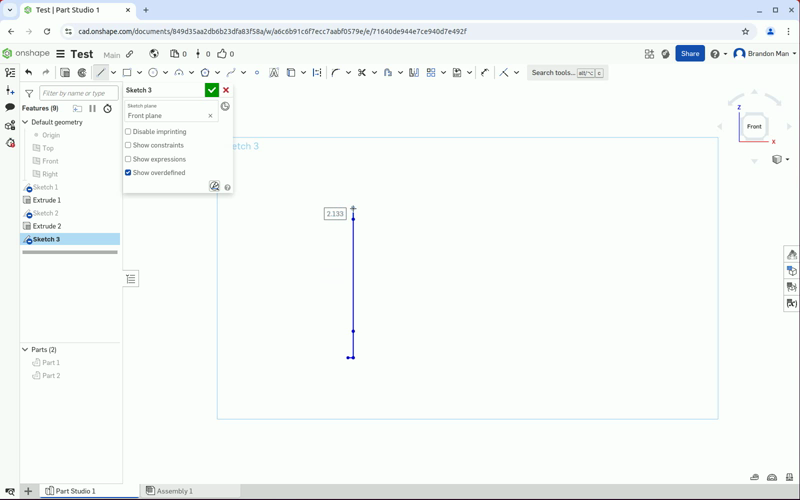
key_down(shift)
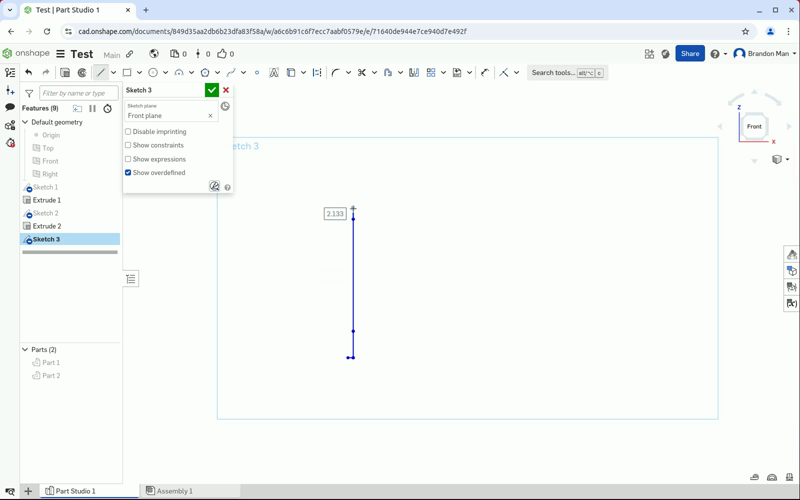
mouse_move(383, 208)
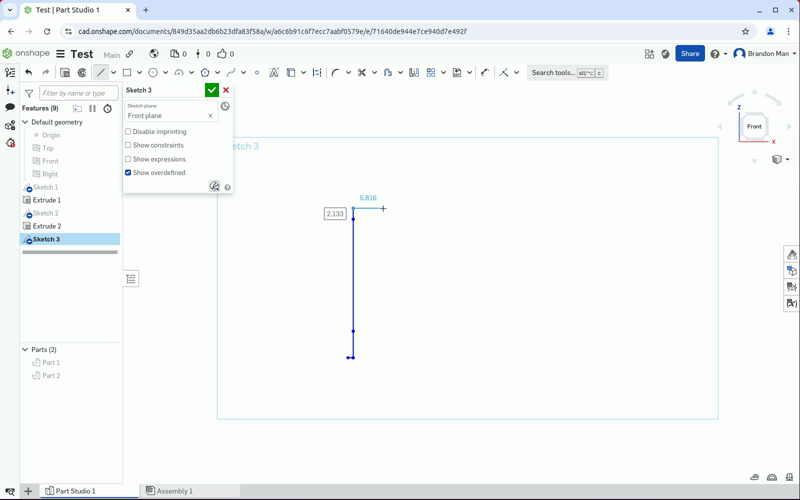
mouse_move(348, 208)
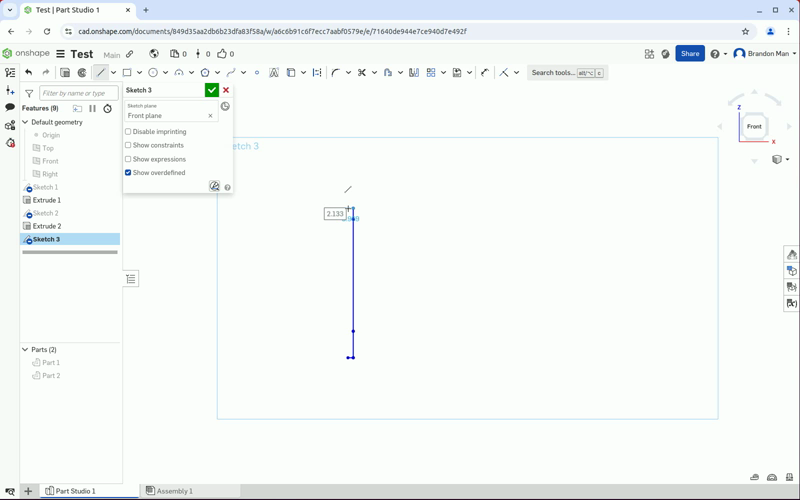
scroll(6)
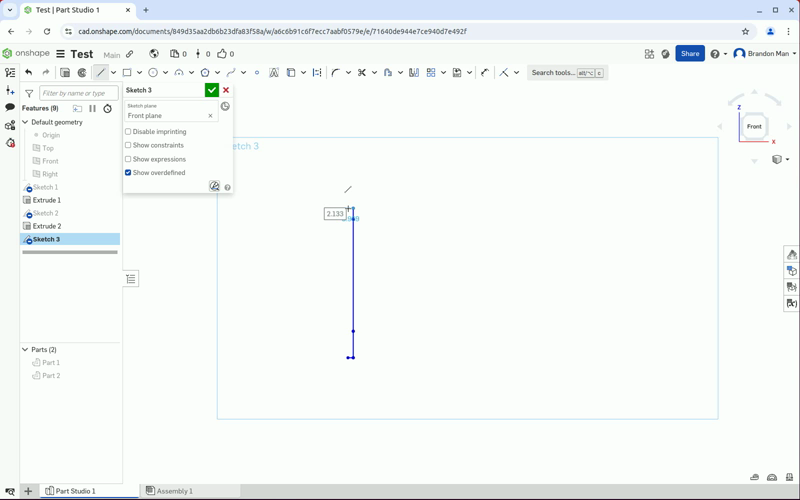
scroll(6)
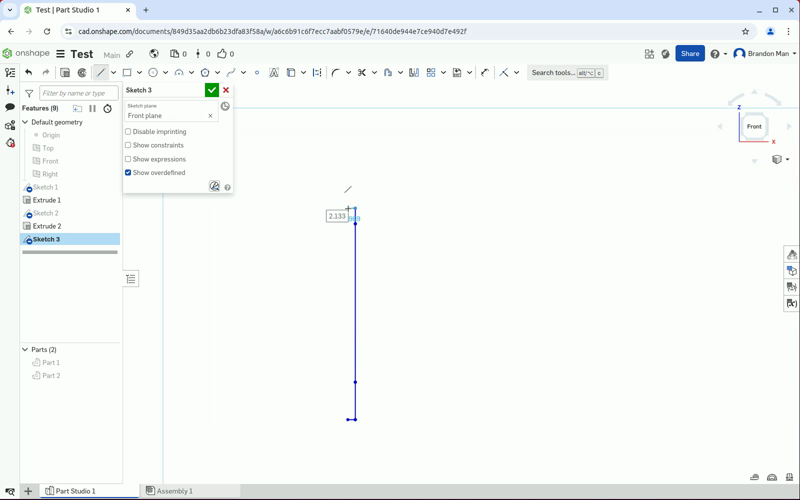
scroll(6)
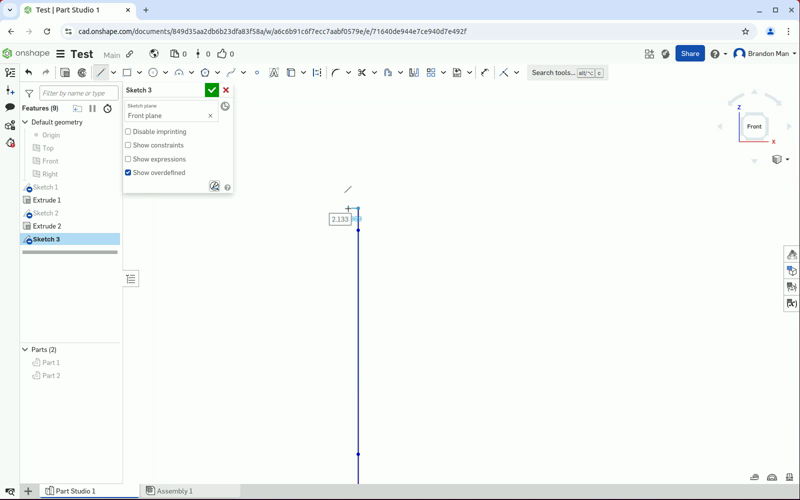
scroll(6)
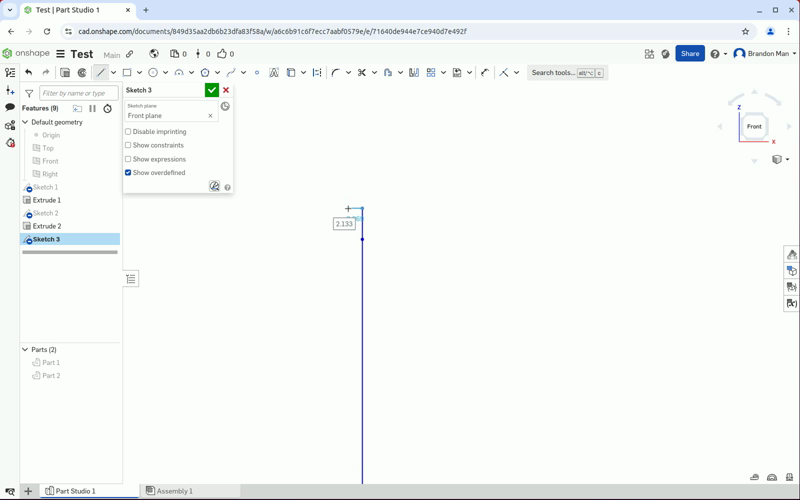
scroll(6)
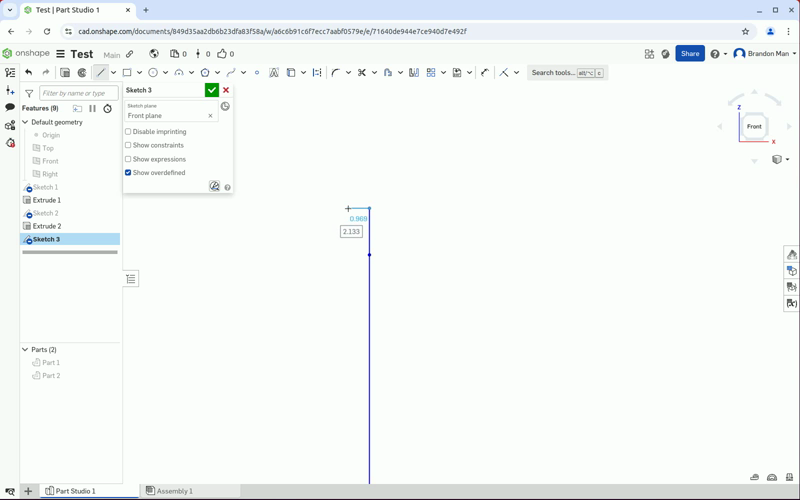
scroll(6)
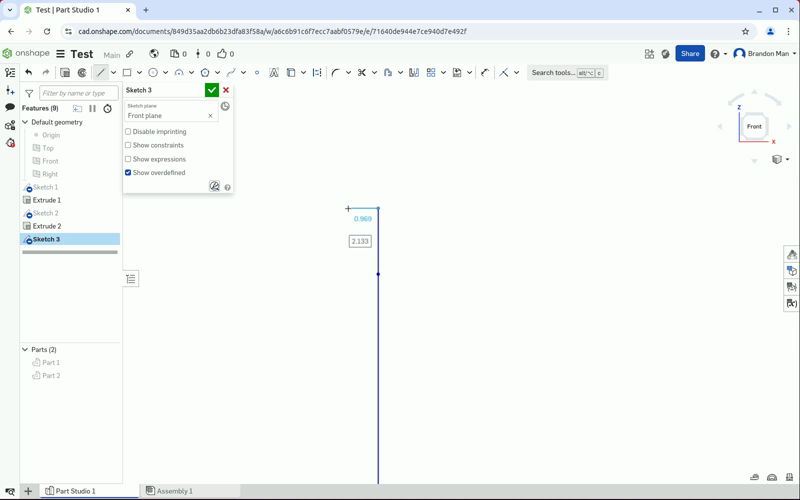
scroll(6)
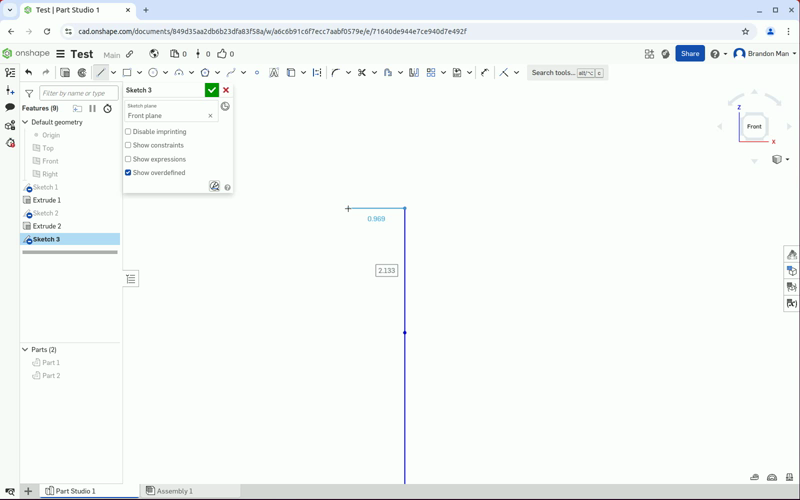
click(348, 208)
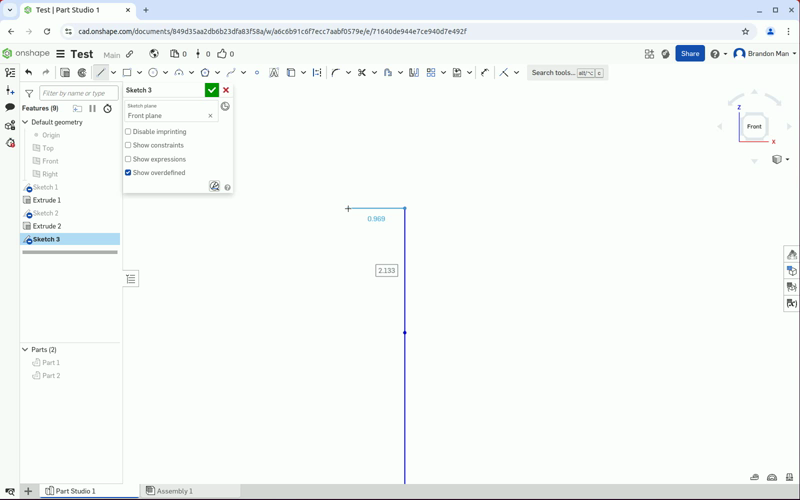
scroll(-6)
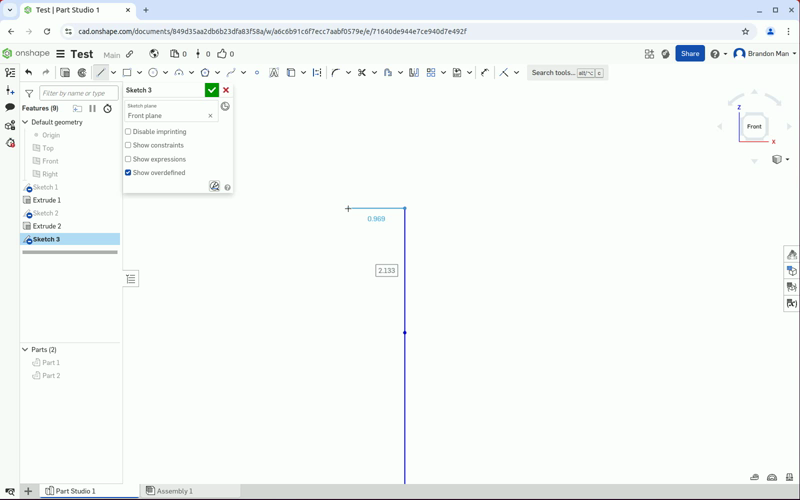
scroll(-6)
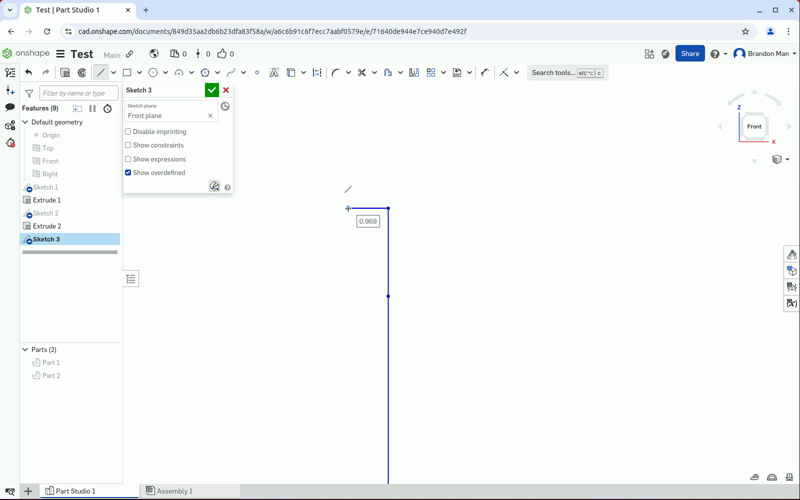
scroll(-6)
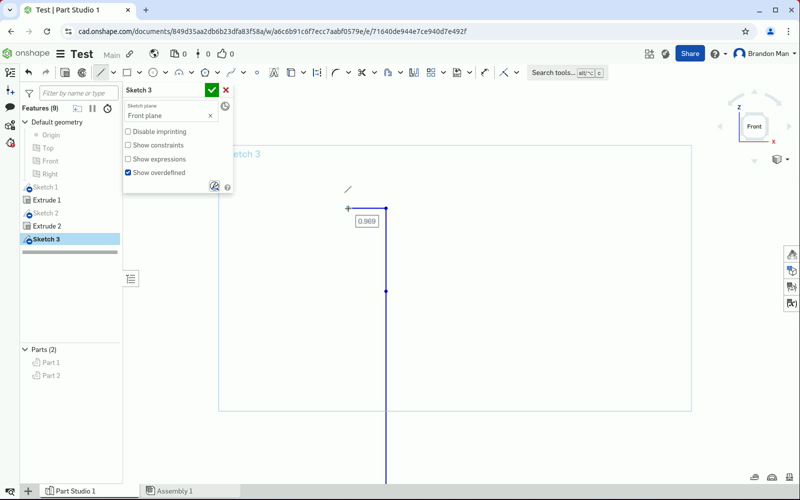
scroll(-6)
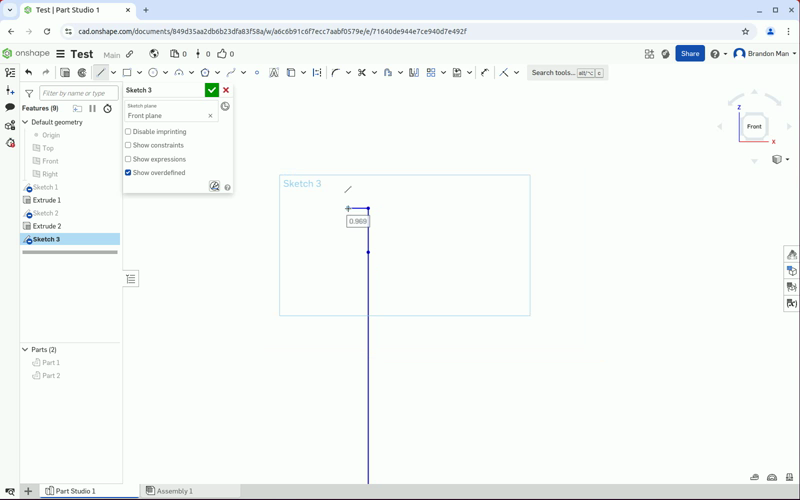
scroll(-6)
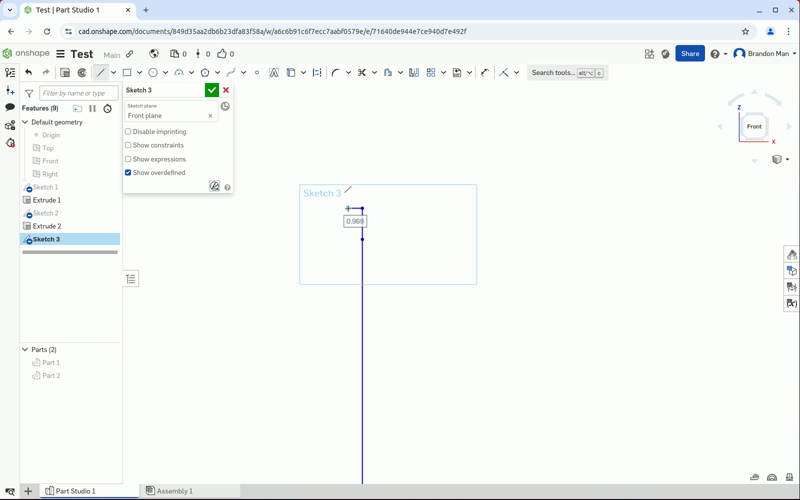
scroll(-6)
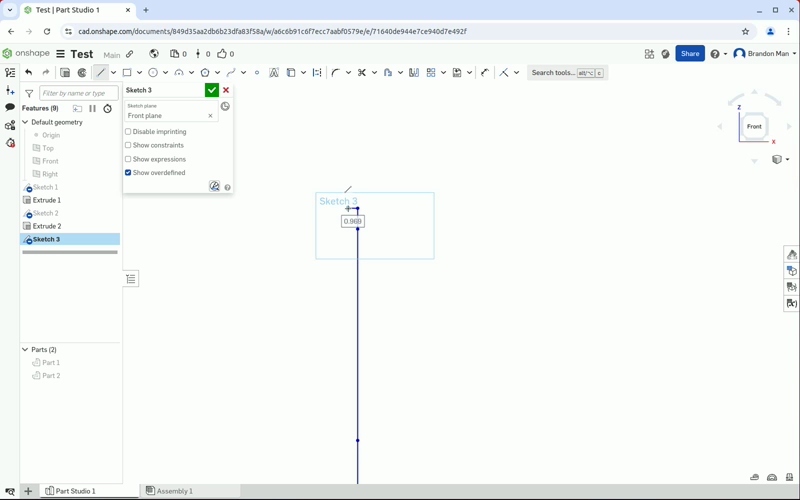
scroll(-6)
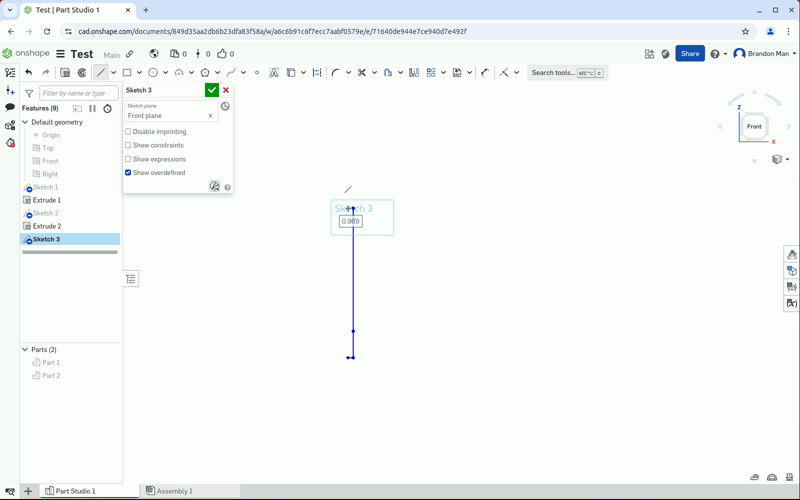
key_up(shift)
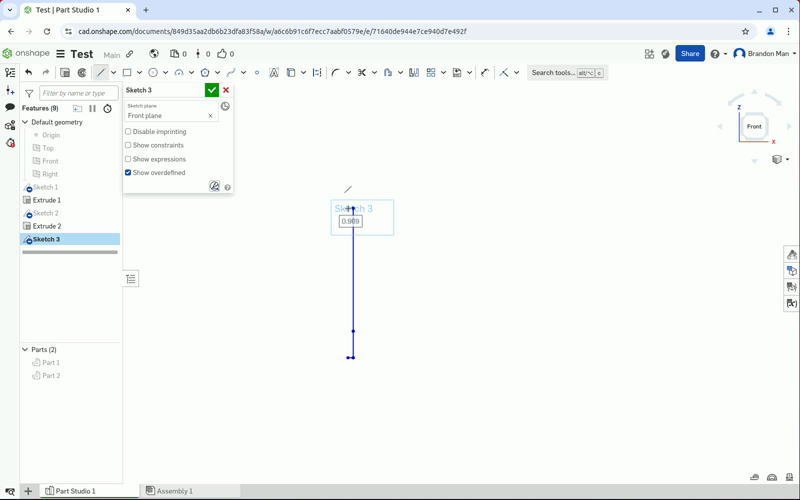
key_down(shift)
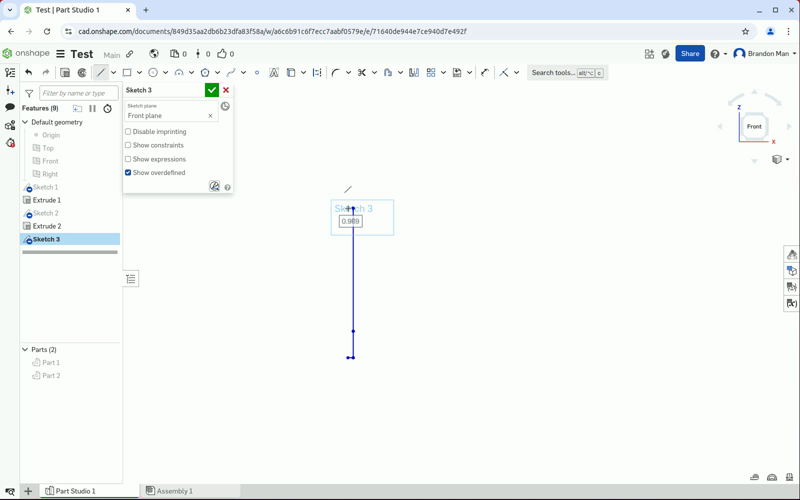
mouse_move(348, 357)
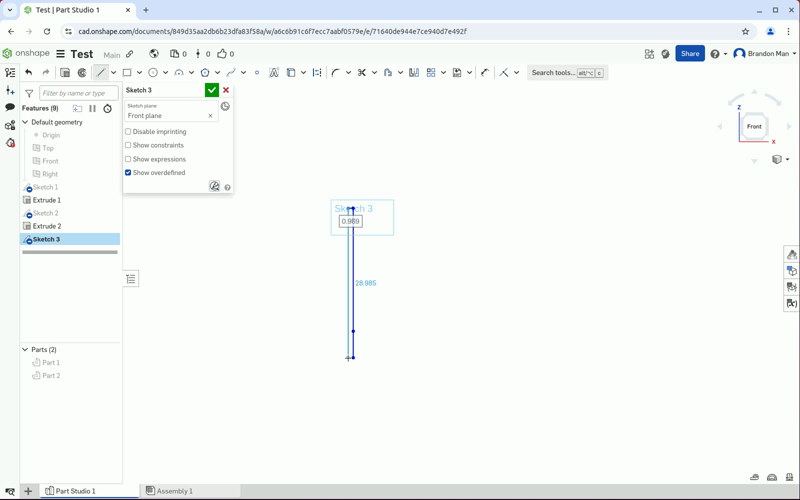
key_up(shift)
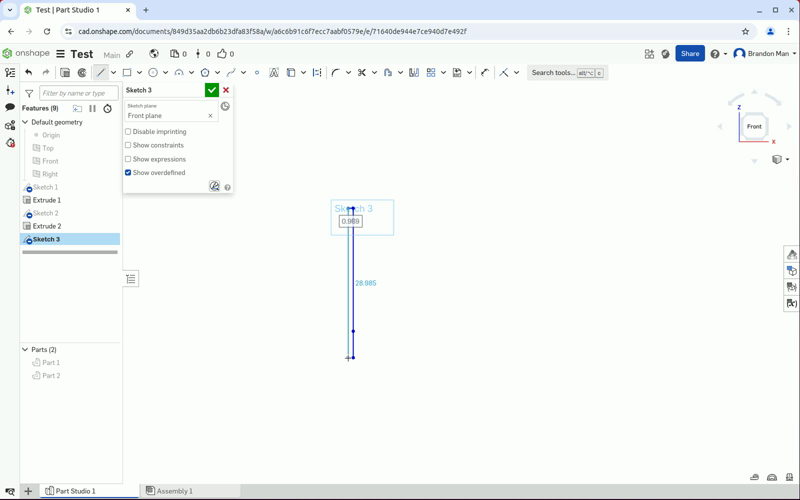
click(348, 357)
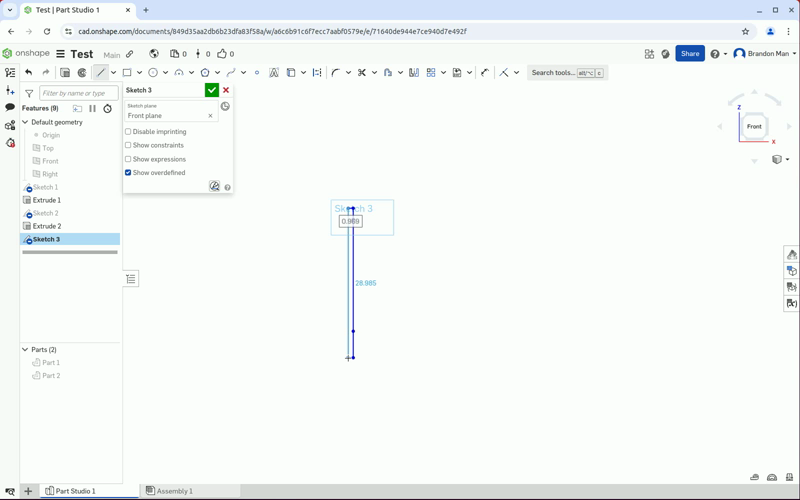
key(esc)
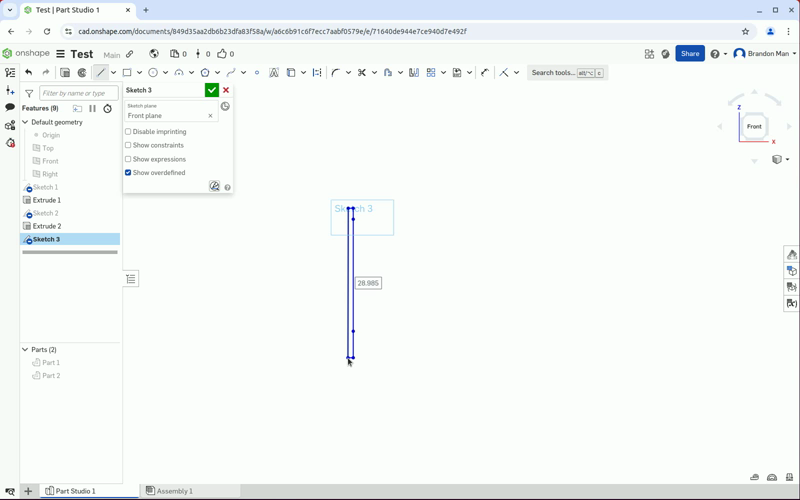
mouse_move(351, 308)
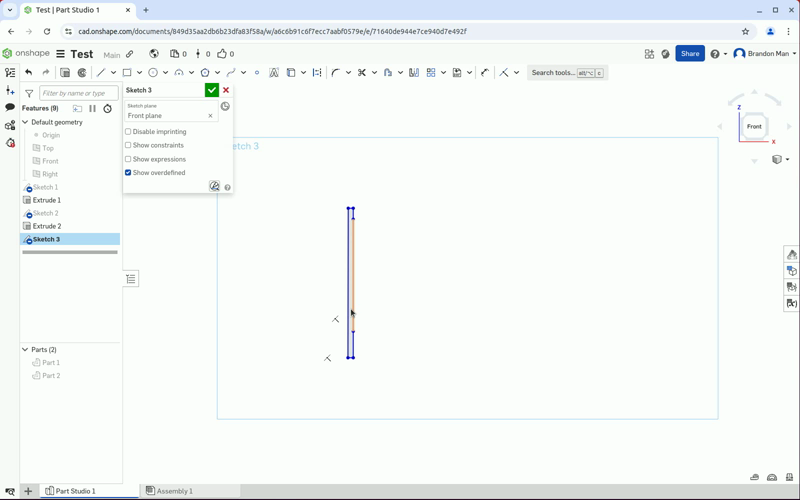
scroll(6)
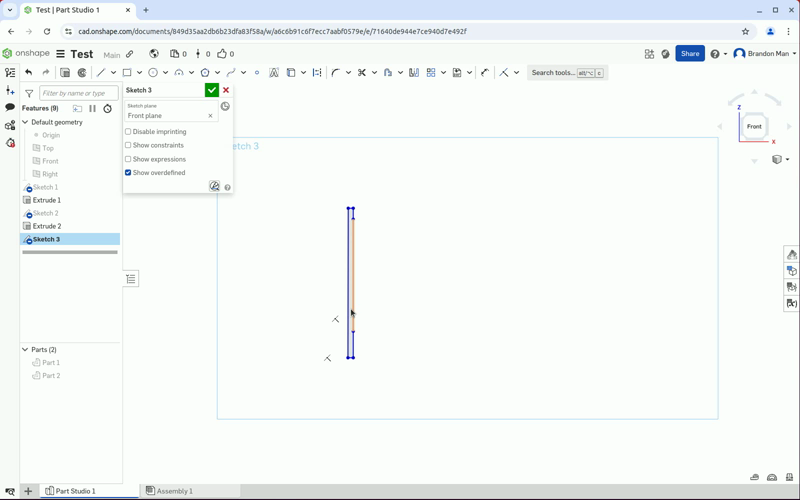
scroll(6)
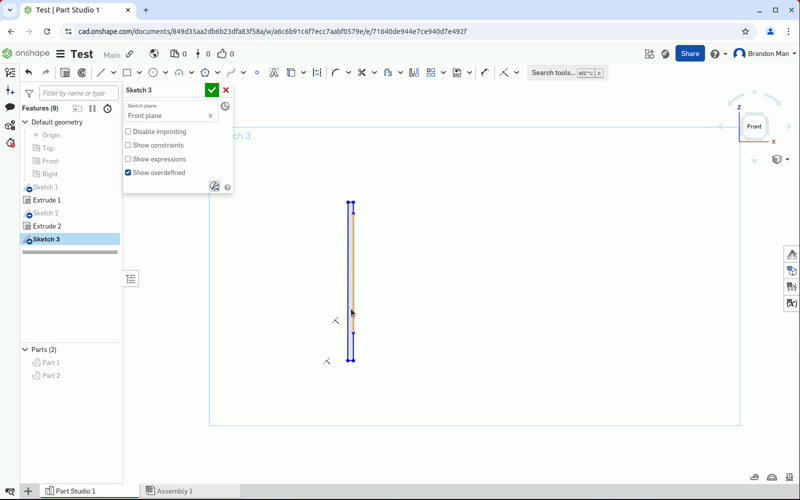
scroll(6)
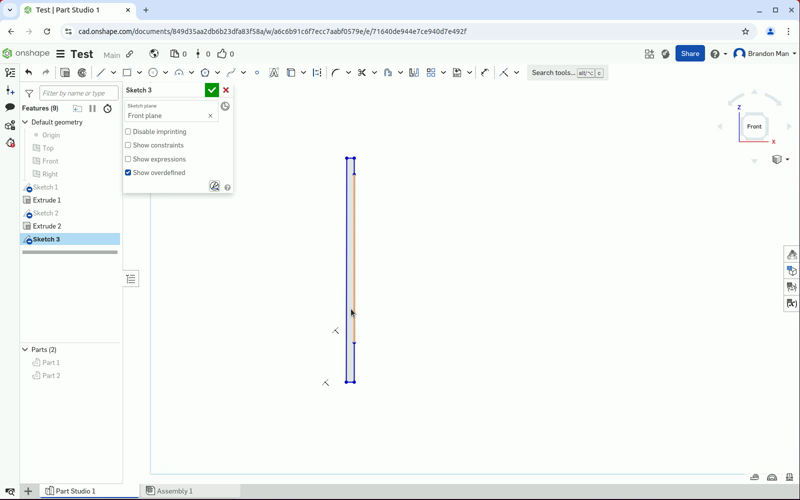
scroll(6)
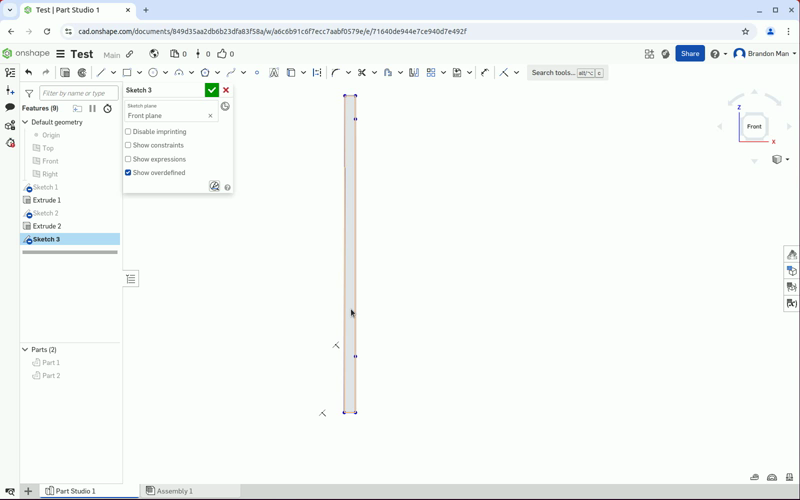
scroll(6)
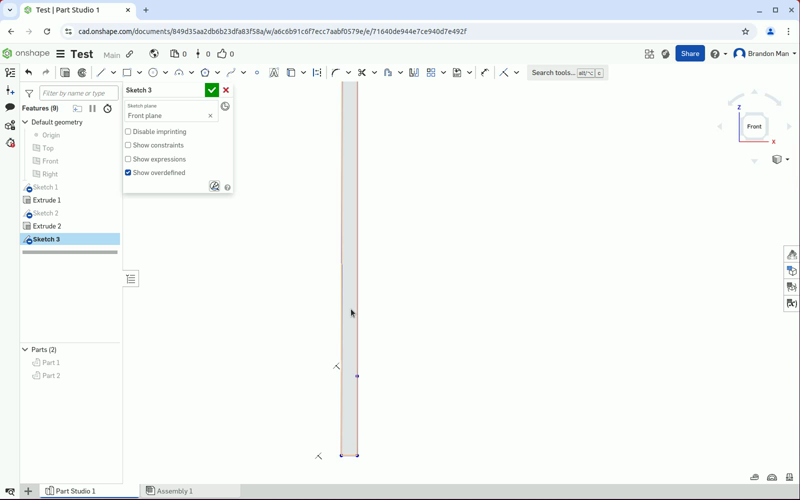
scroll(6)
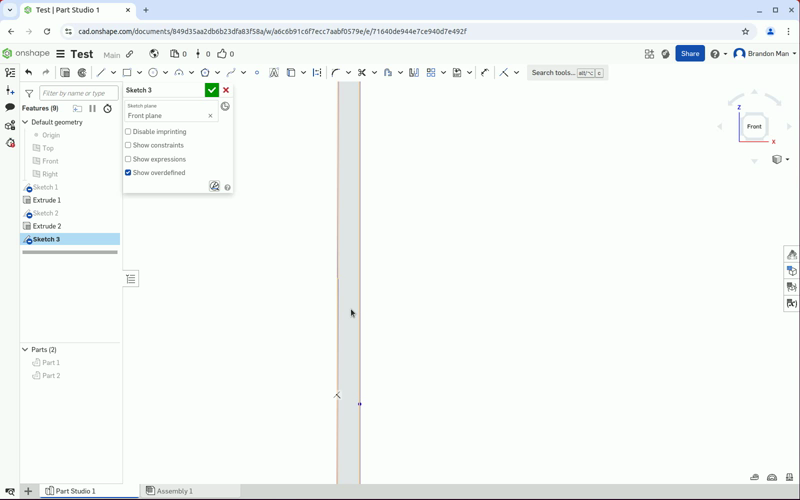
scroll(6)
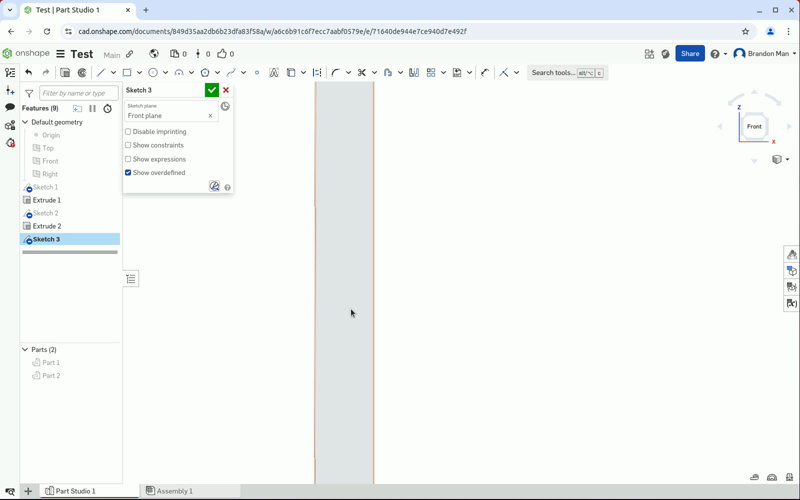
click(351, 308)
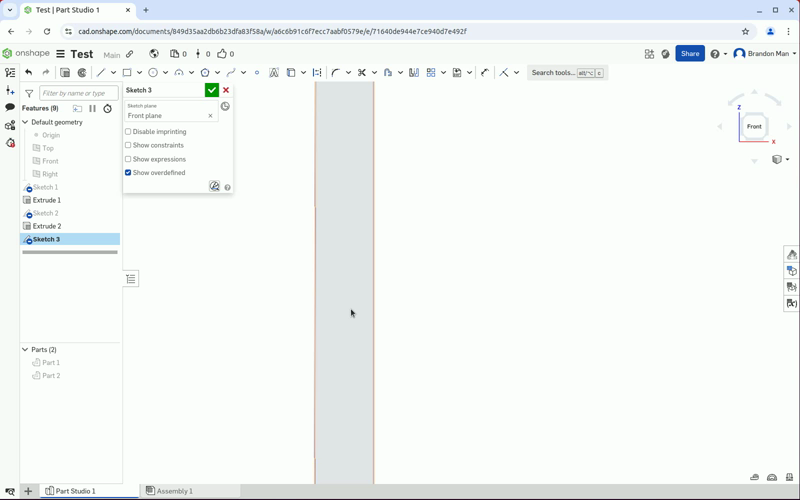
scroll(-6)
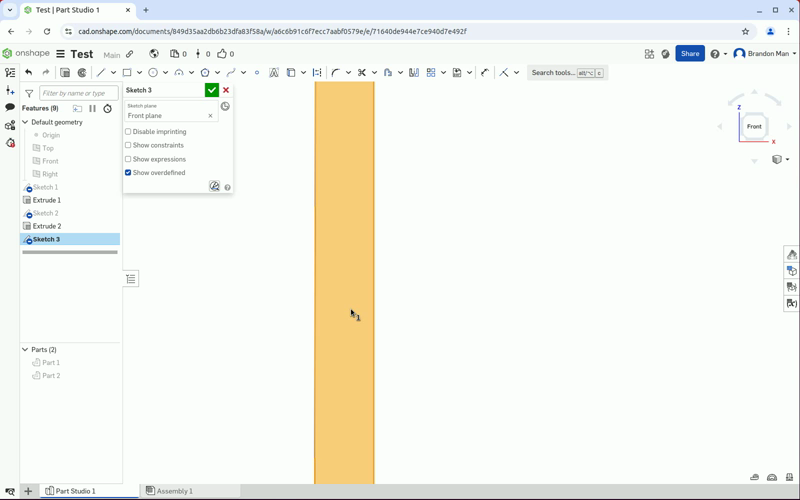
scroll(-6)
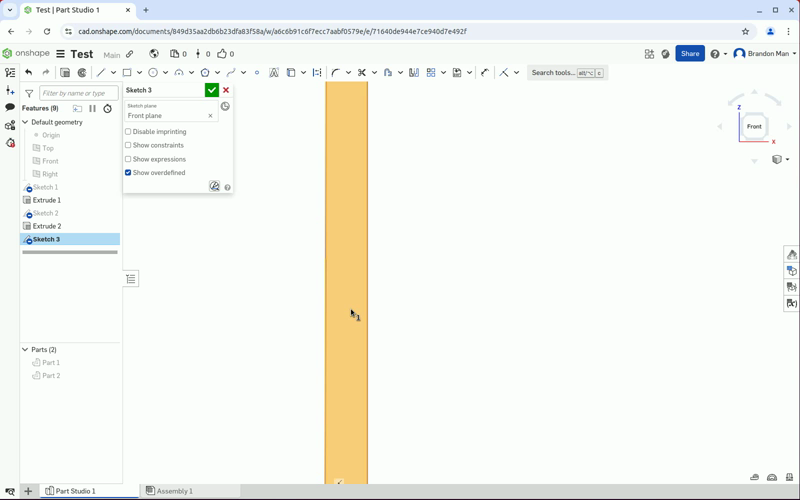
scroll(-6)
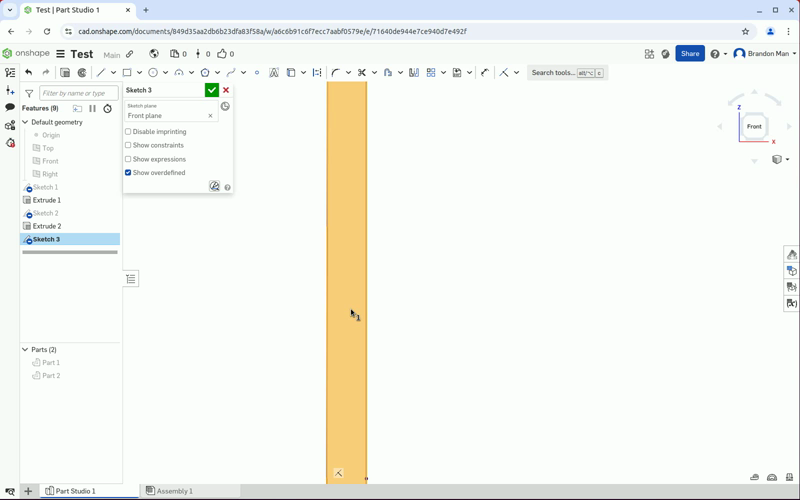
scroll(-6)
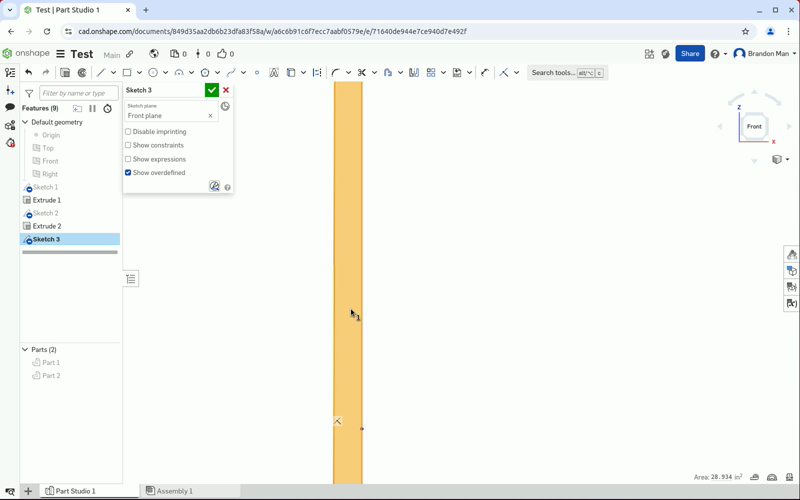
scroll(-6)
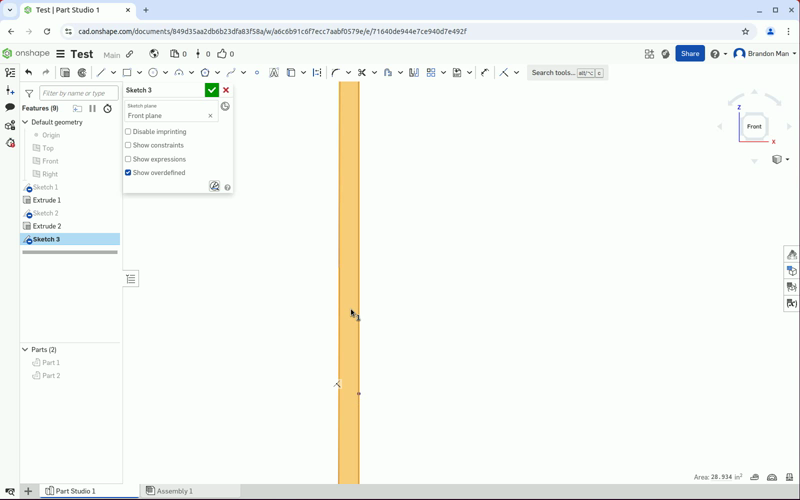
scroll(-6)
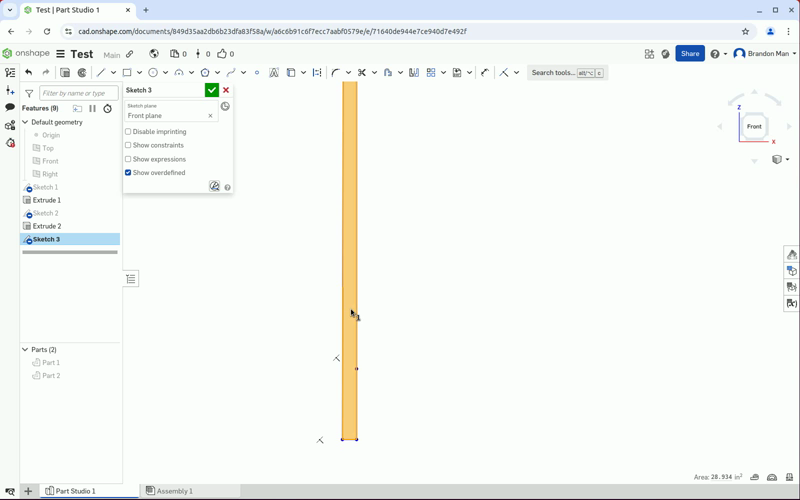
scroll(-6)
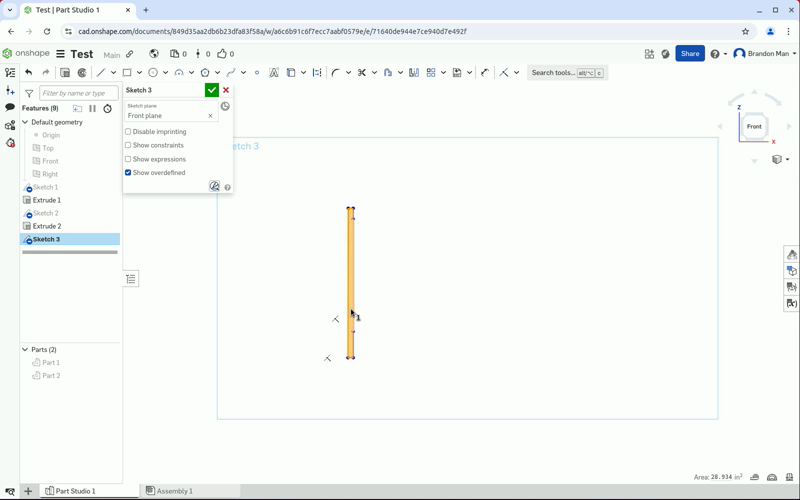
mouse_move(73, 352)
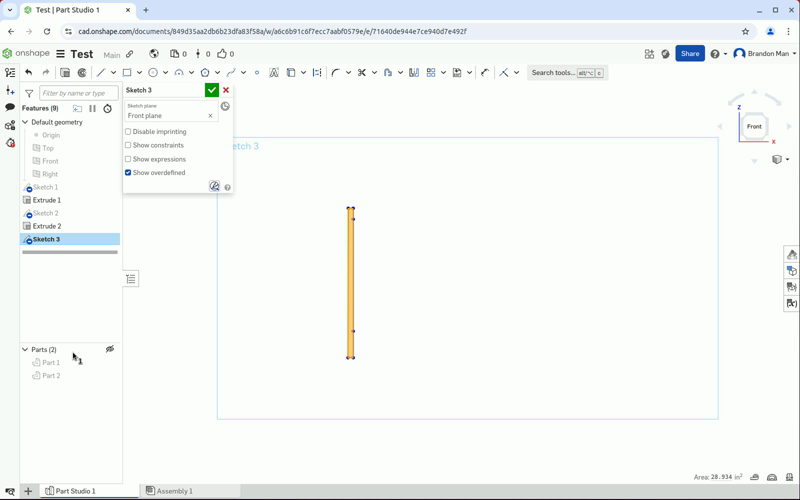
key(shift+y)
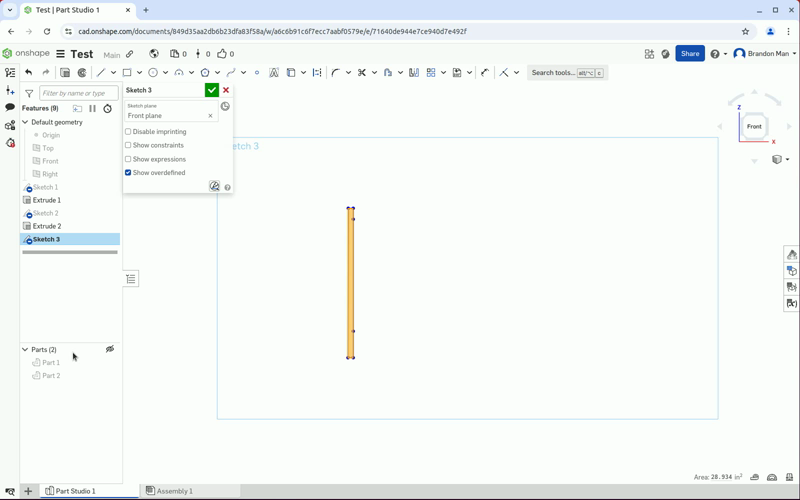
key(shift+e)
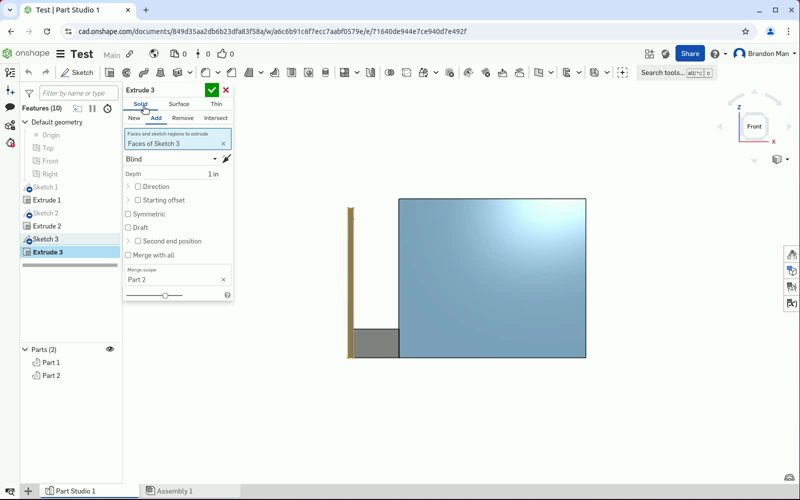
mouse_move(143, 106)
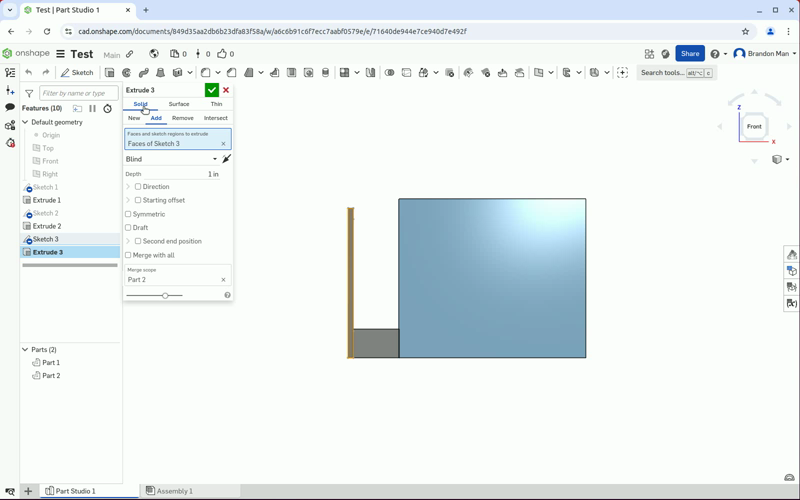
click(143, 106)
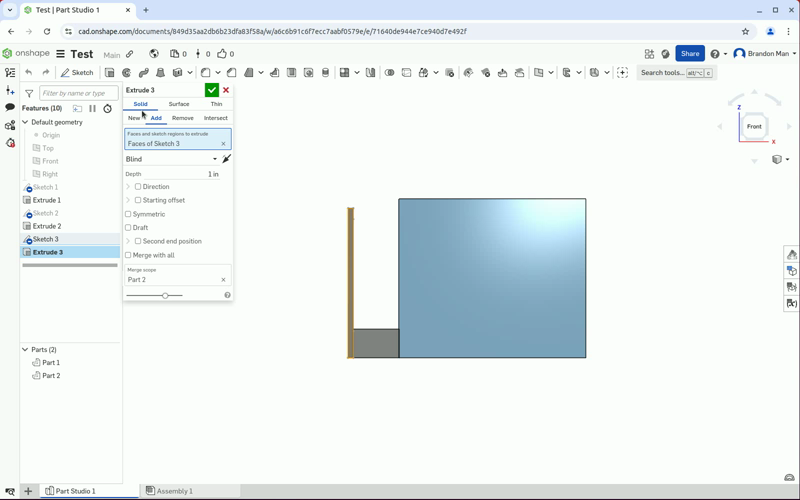
mouse_move(137, 120)
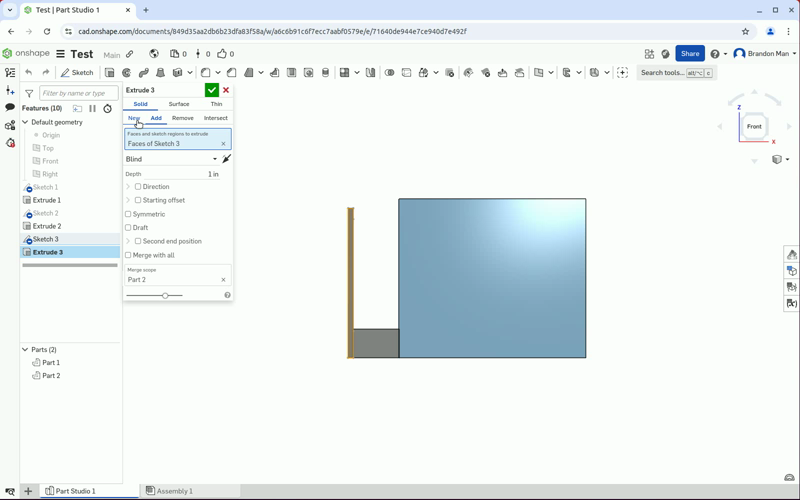
click(137, 120)
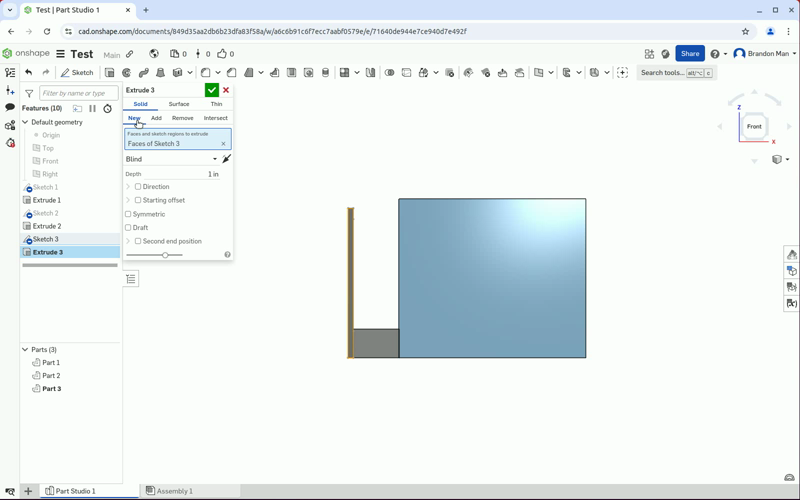
key(tab, 4)
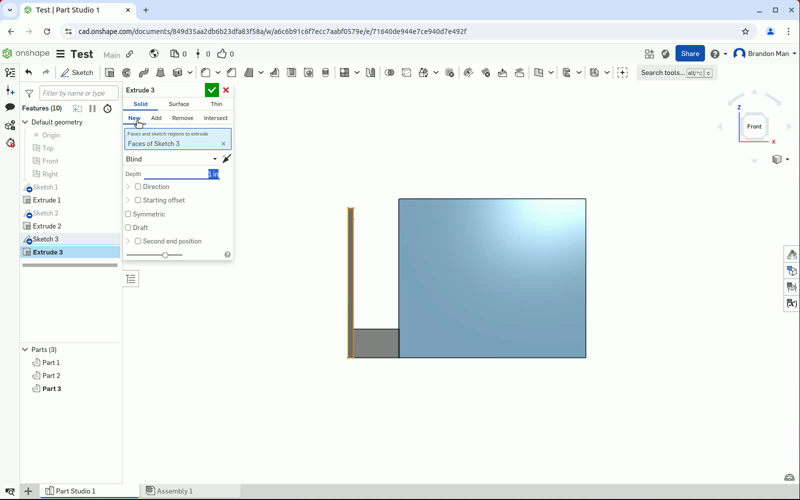
text(11.795)
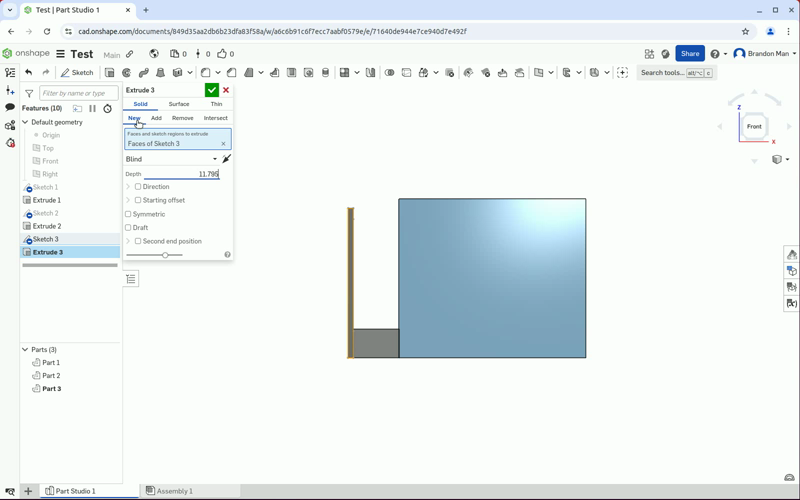
key(enter)
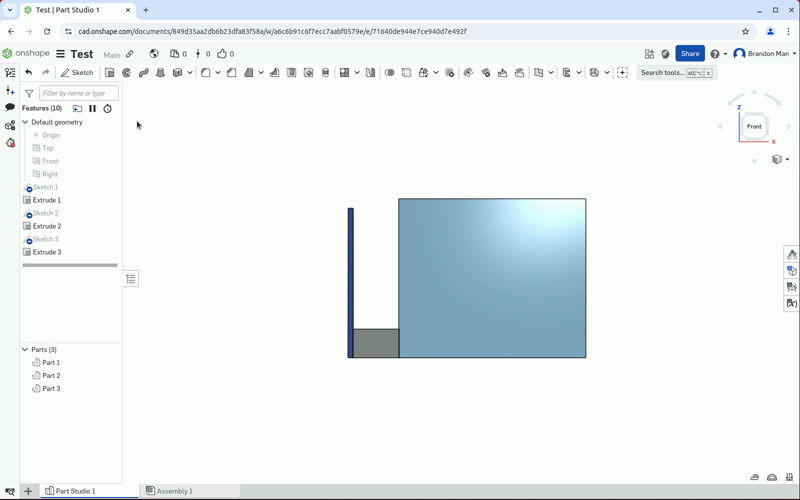
key(shift+h)
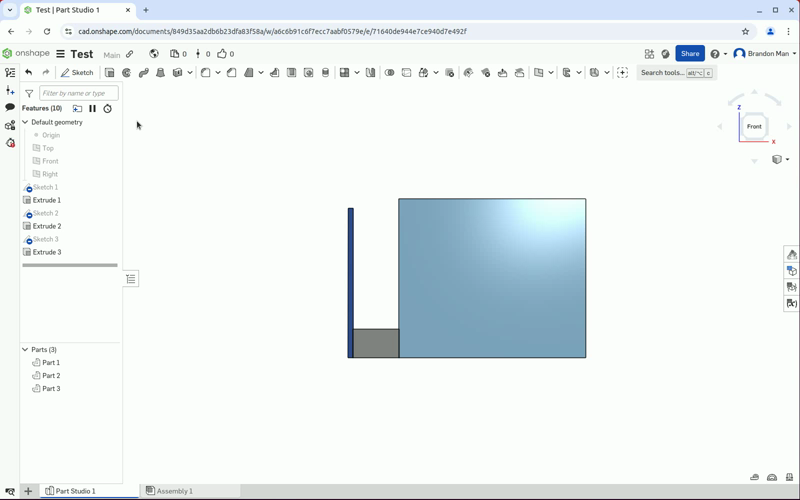
key(shift+h)
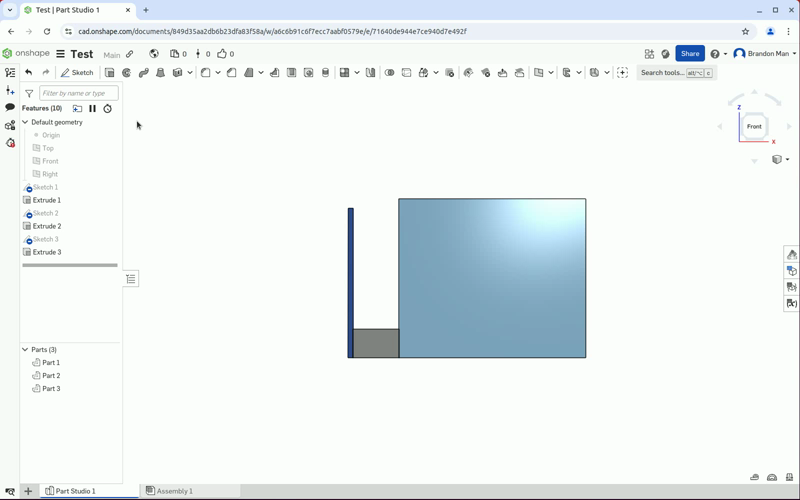
mouse_move(73, 189)
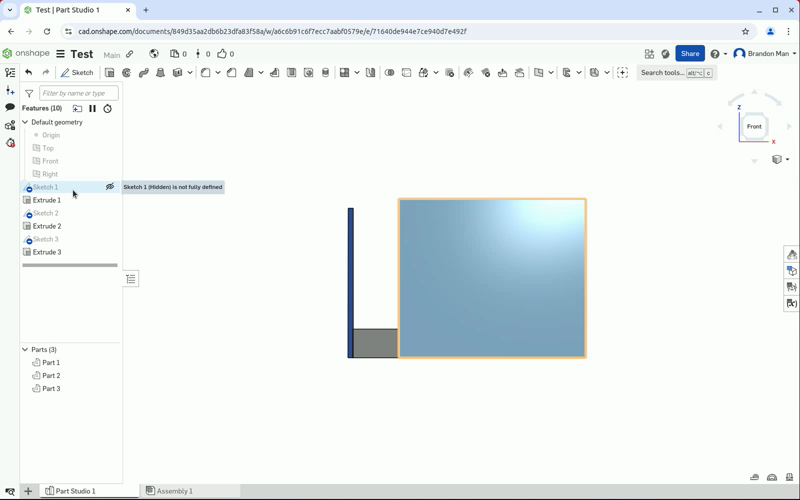
click(73, 189)
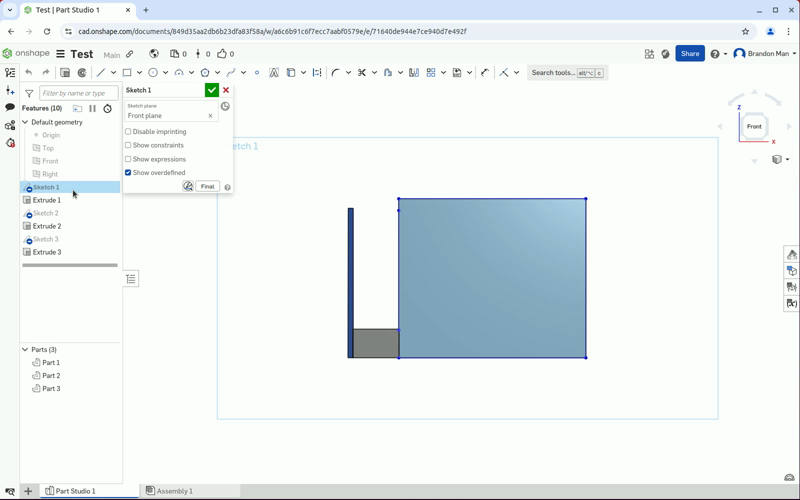
mouse_move(229, 92)
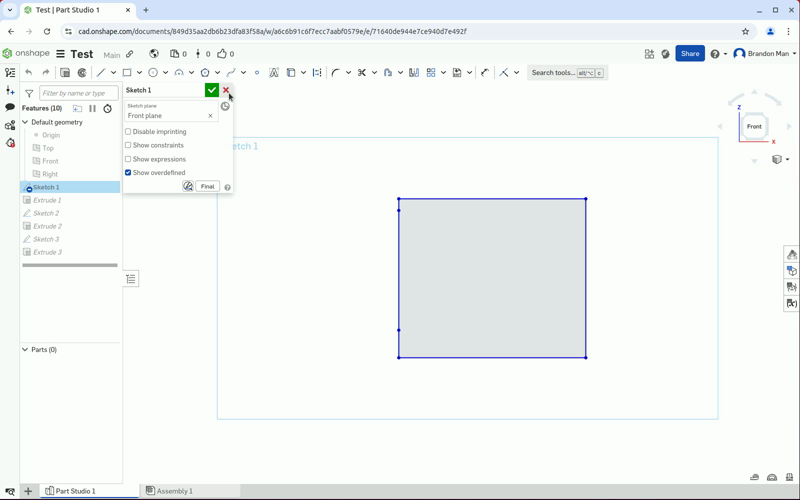
click(229, 92)
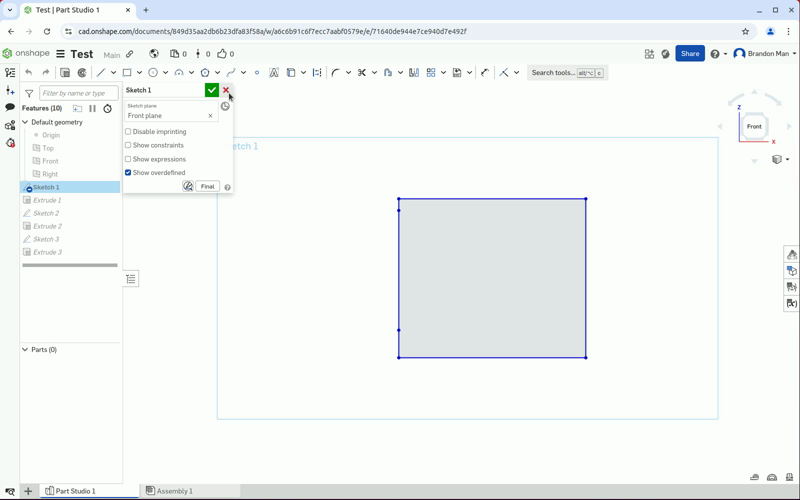
key(shift+s)
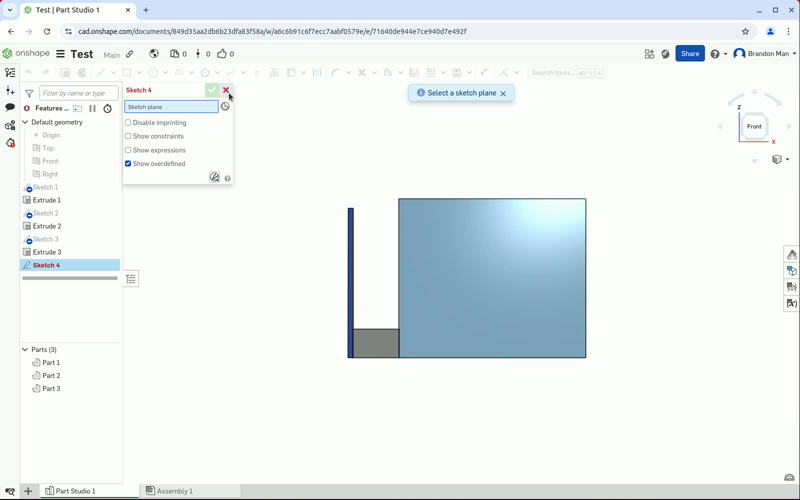
mouse_move(73, 163)
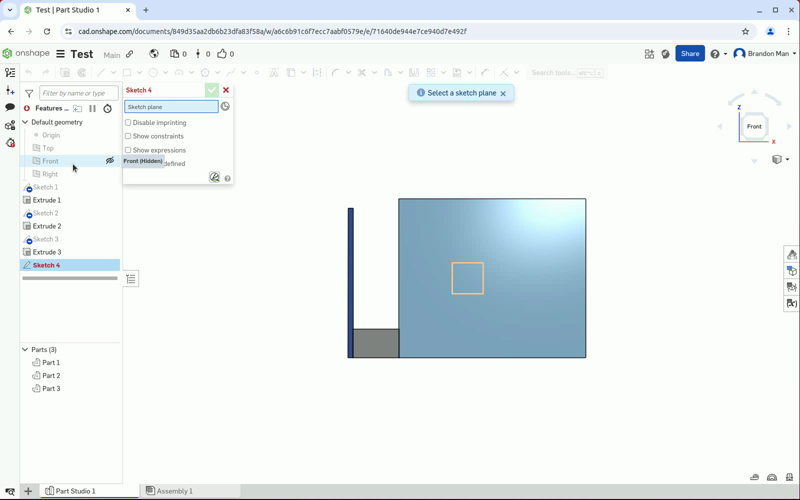
click(73, 163)
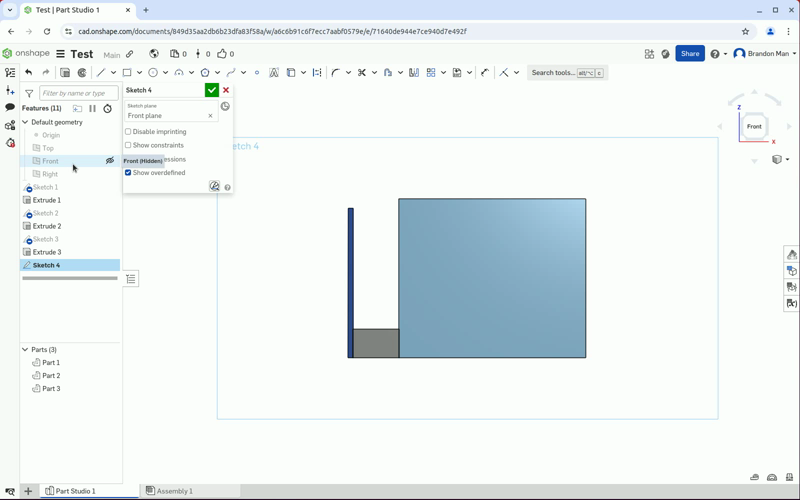
mouse_move(73, 352)
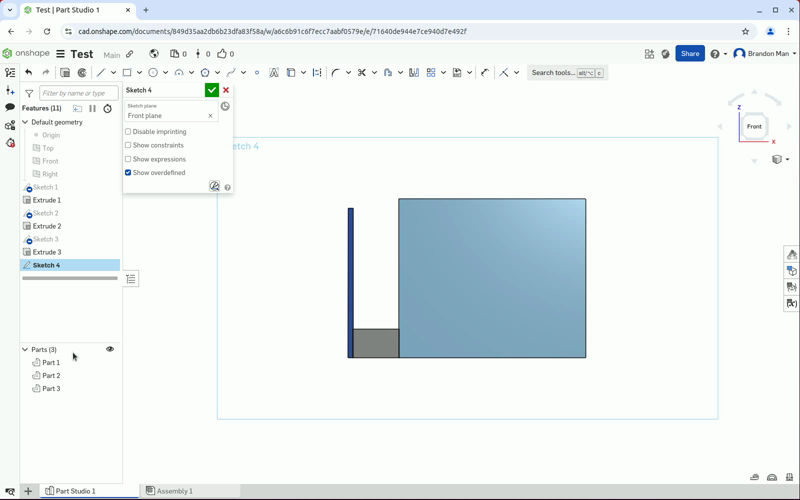
key(y)
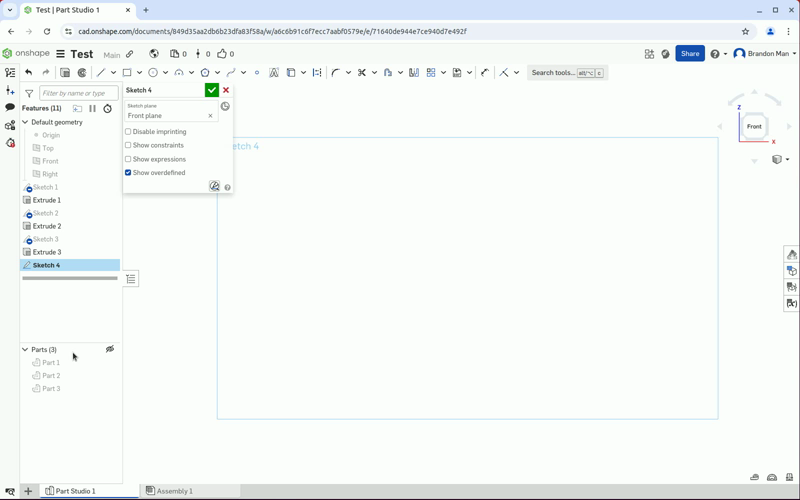
key(l)
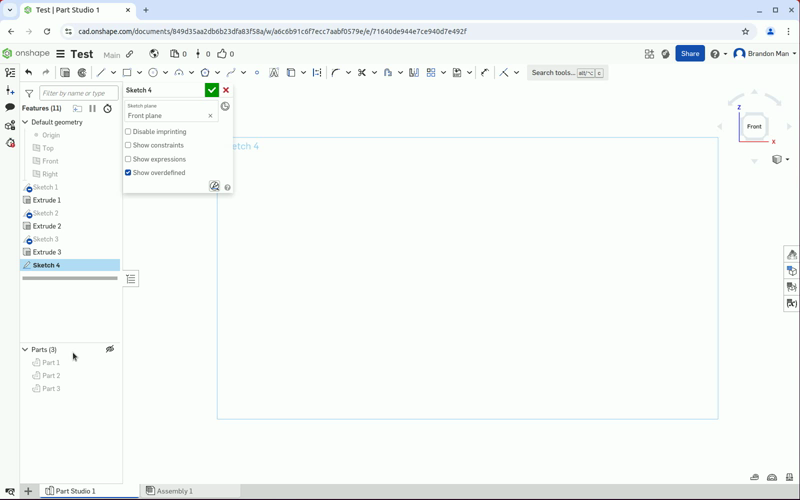
key_down(shift)
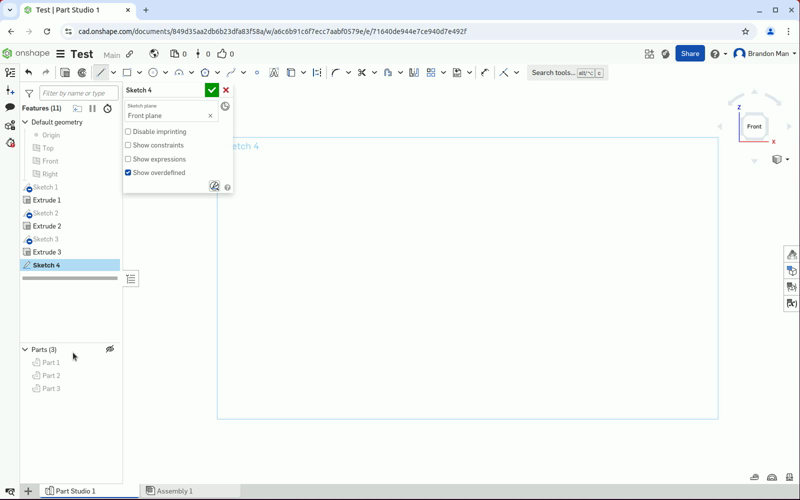
mouse_move(352, 218)
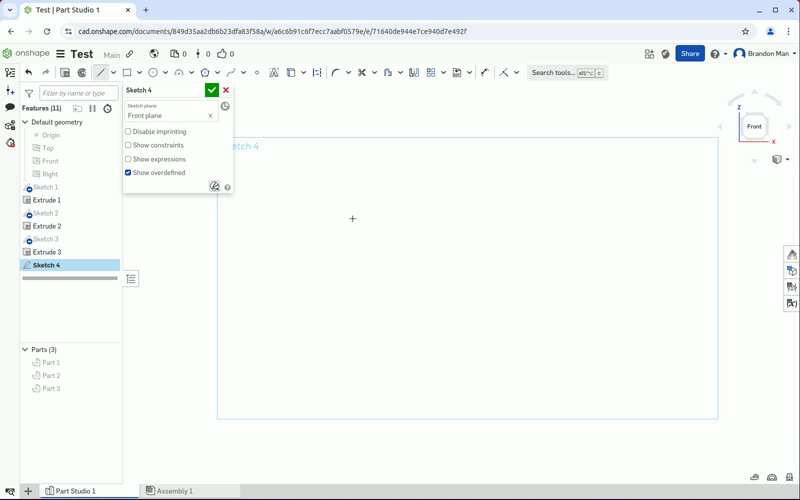
click(352, 218)
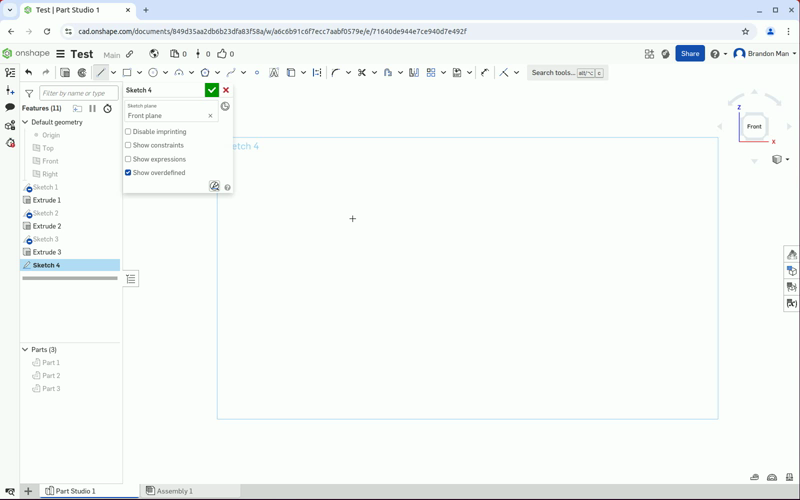
key_up(shift)
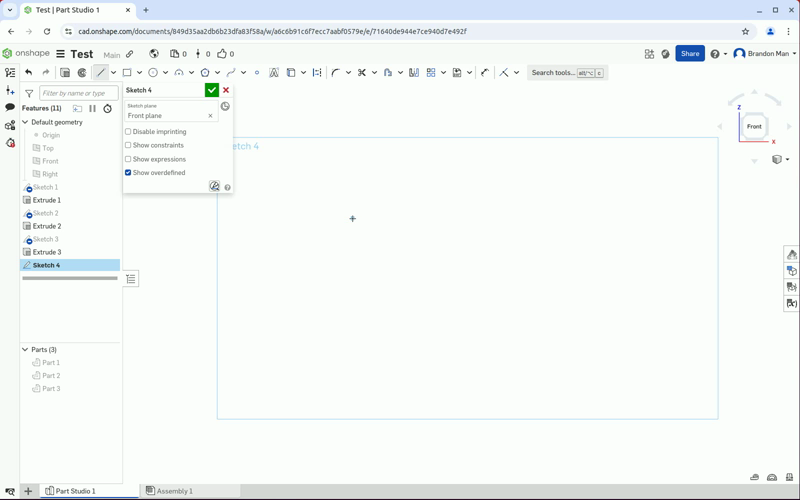
key_down(shift)
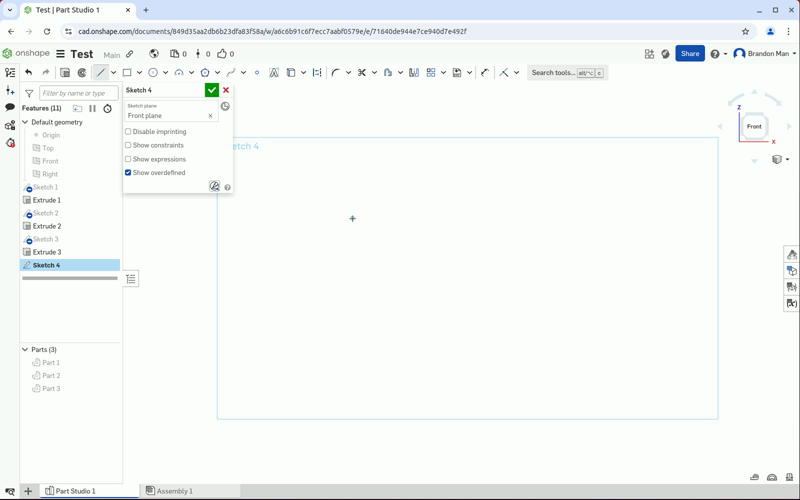
mouse_move(382, 218)
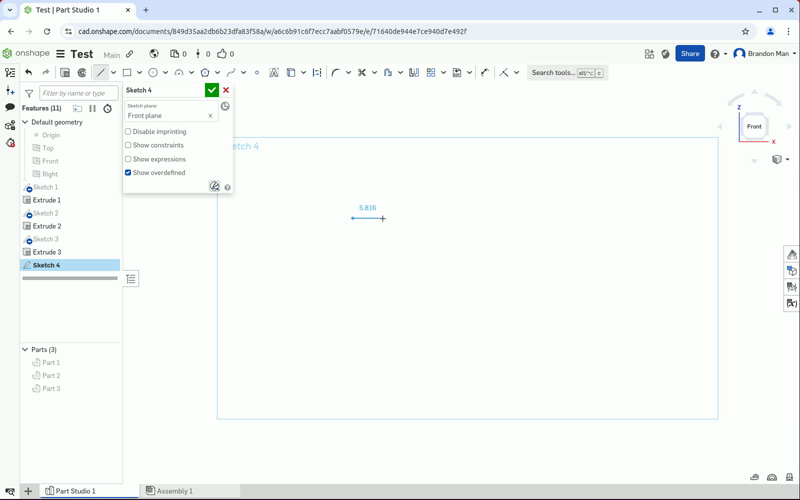
mouse_move(396, 218)
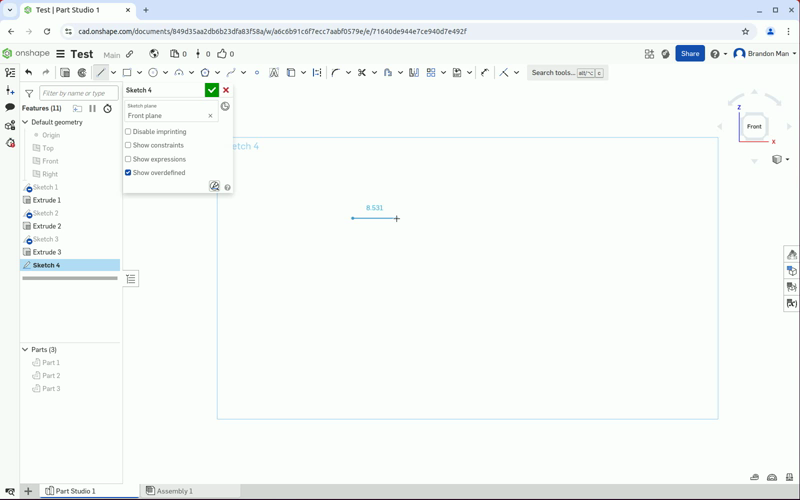
click(396, 218)
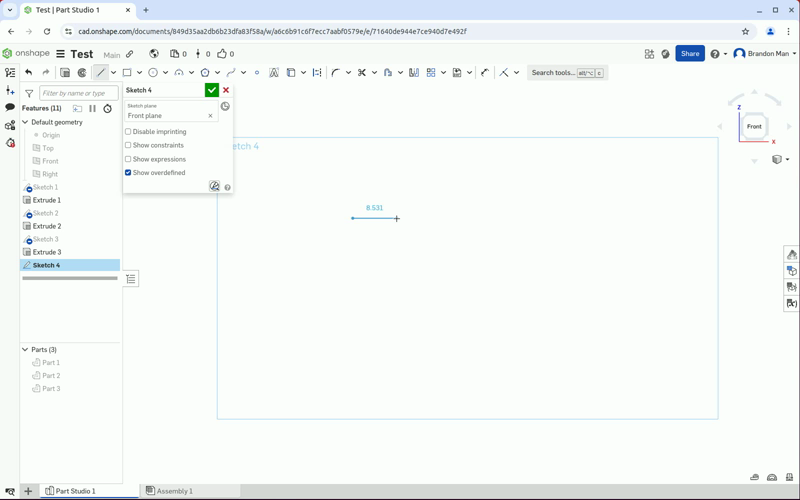
key_up(shift)
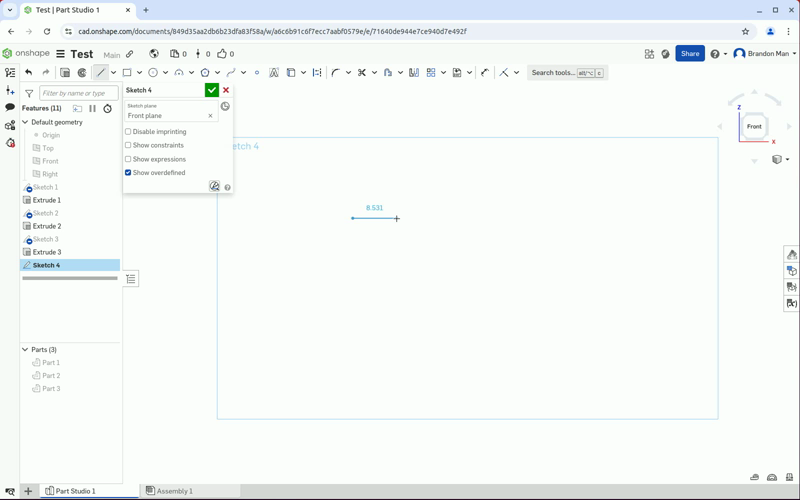
key_down(shift)
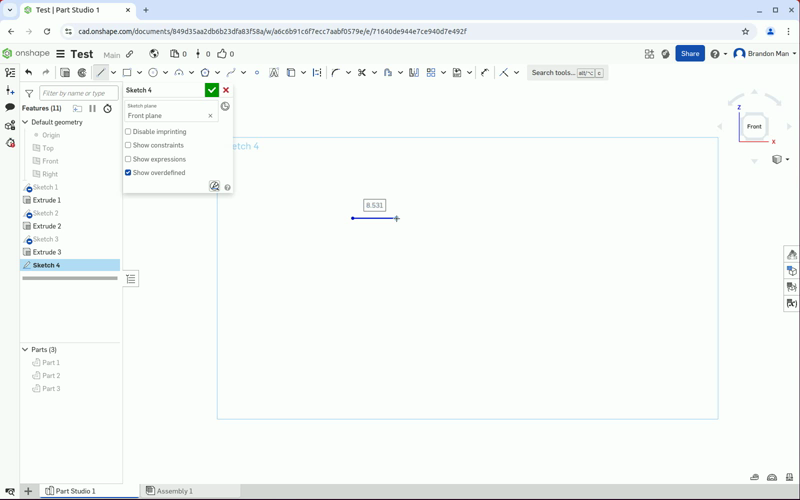
mouse_move(426, 218)
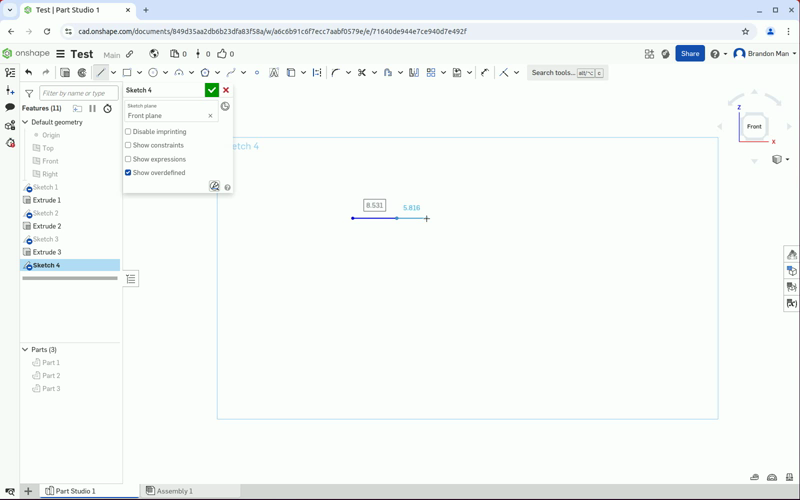
mouse_move(396, 207)
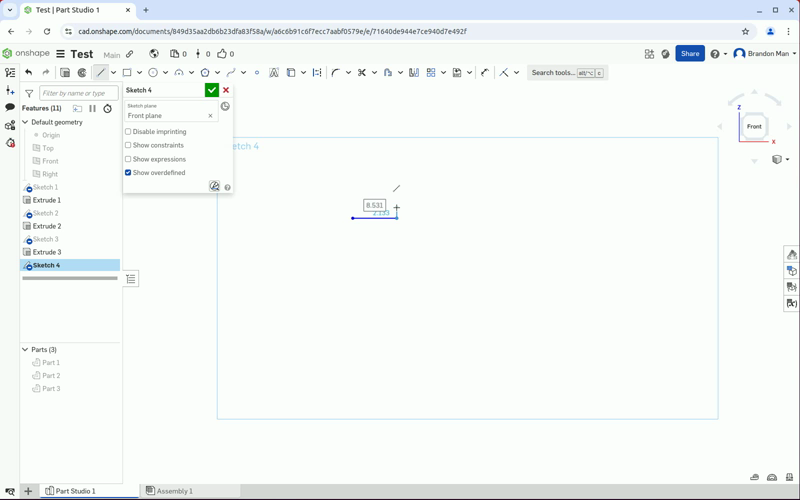
click(396, 207)
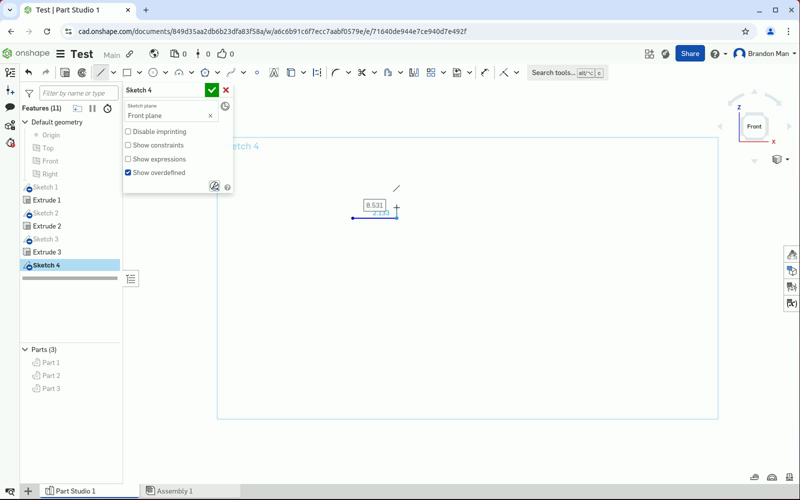
key_up(shift)
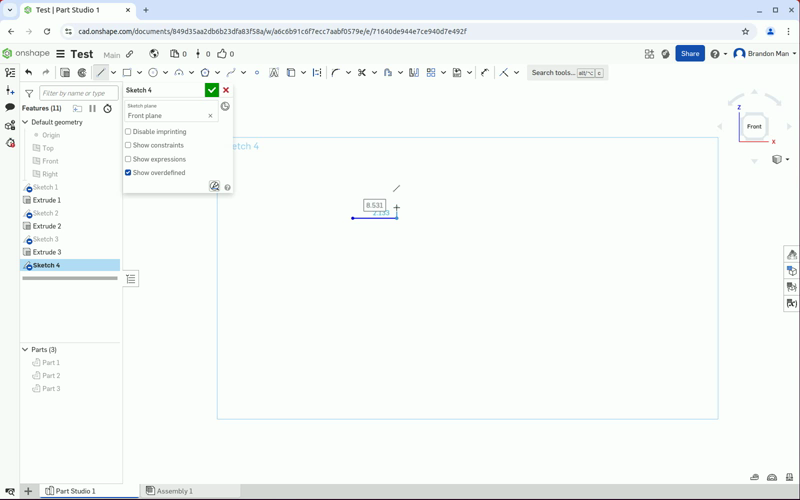
key_down(shift)
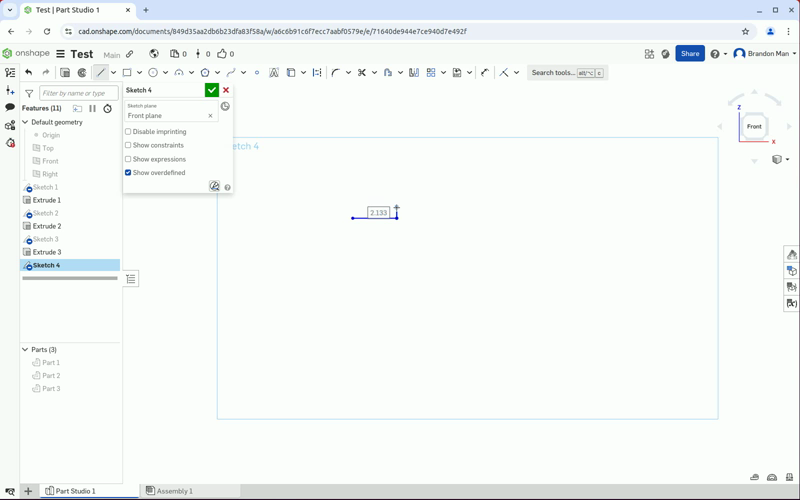
mouse_move(426, 207)
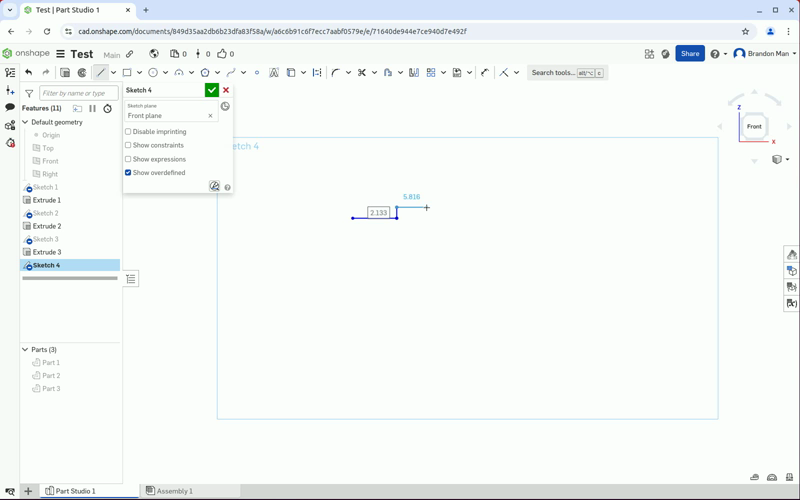
mouse_move(352, 207)
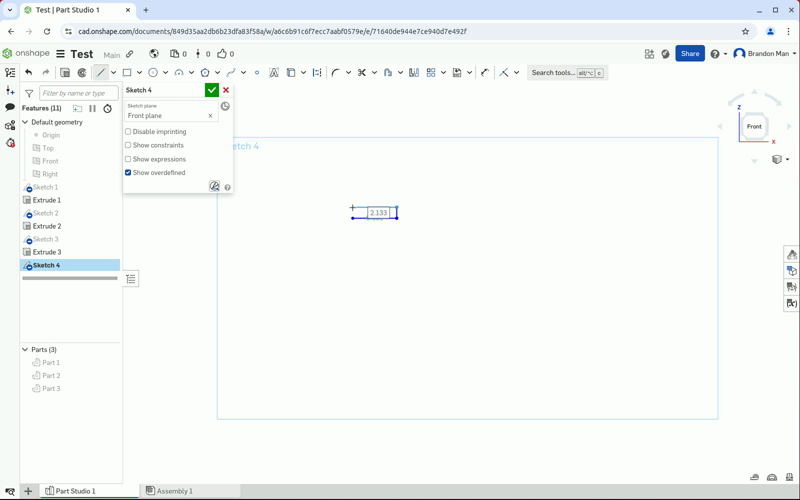
click(352, 207)
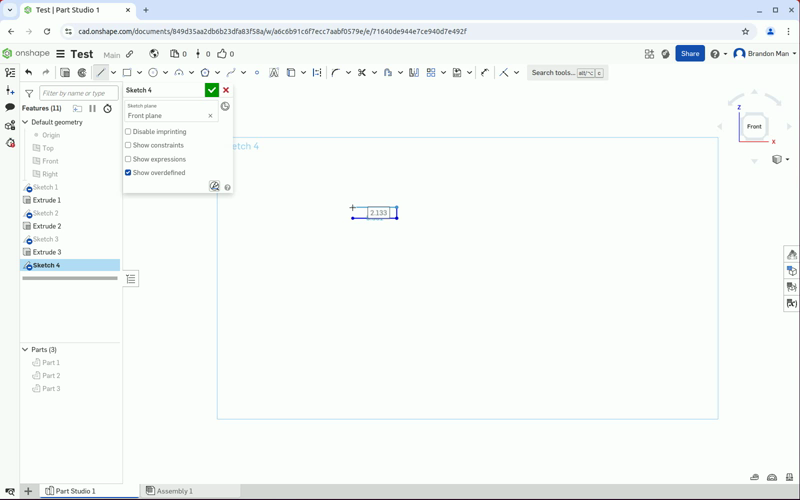
key_up(shift)
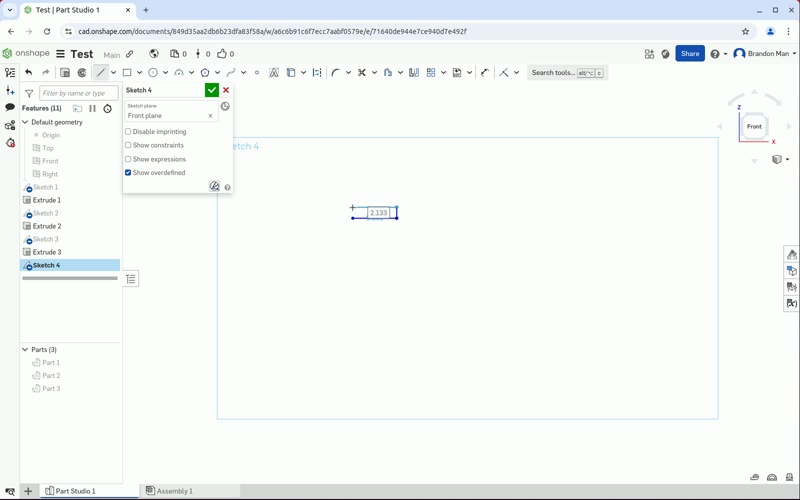
mouse_move(382, 207)
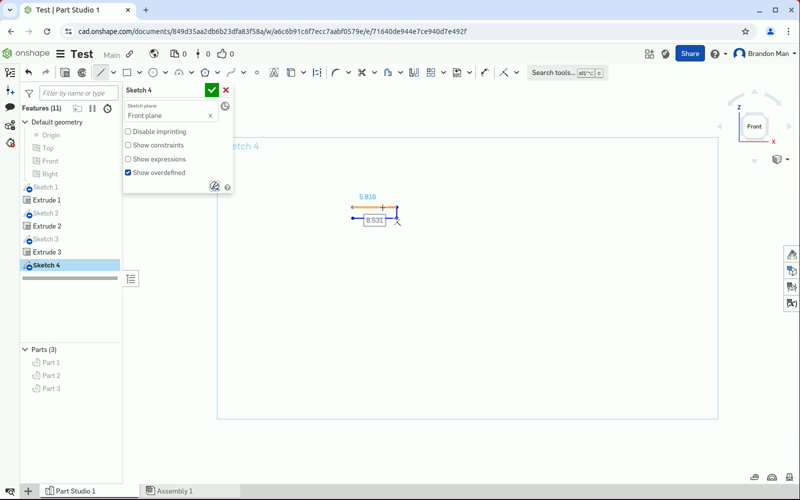
key_down(shift)
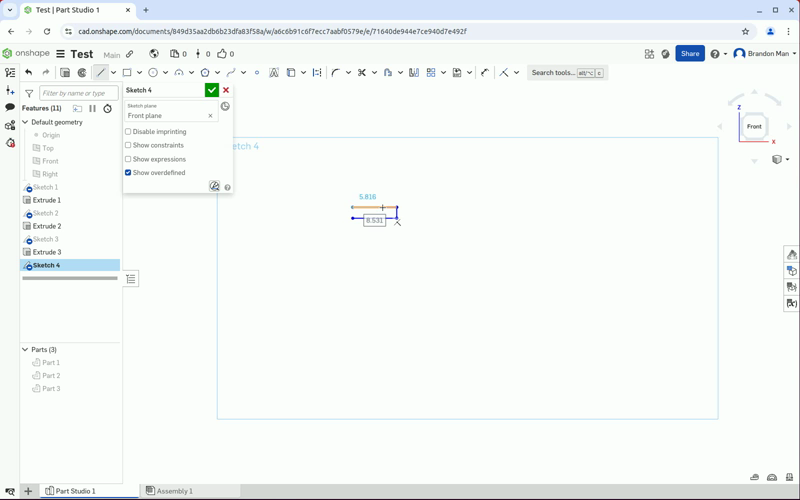
mouse_move(352, 218)
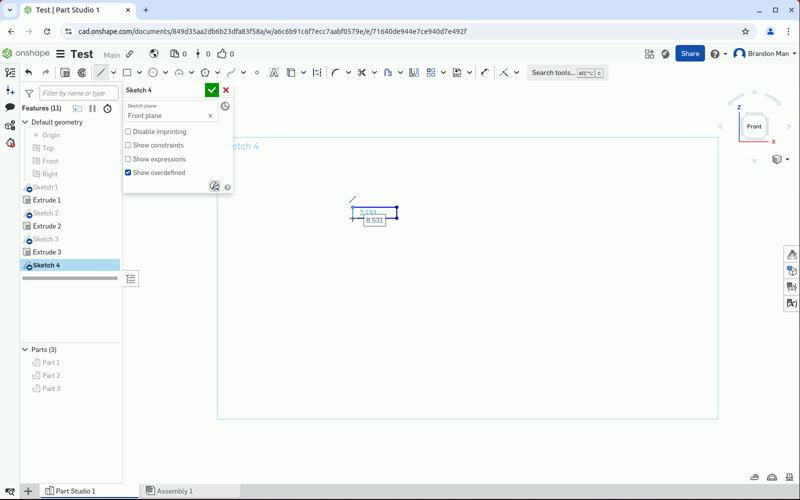
key_up(shift)
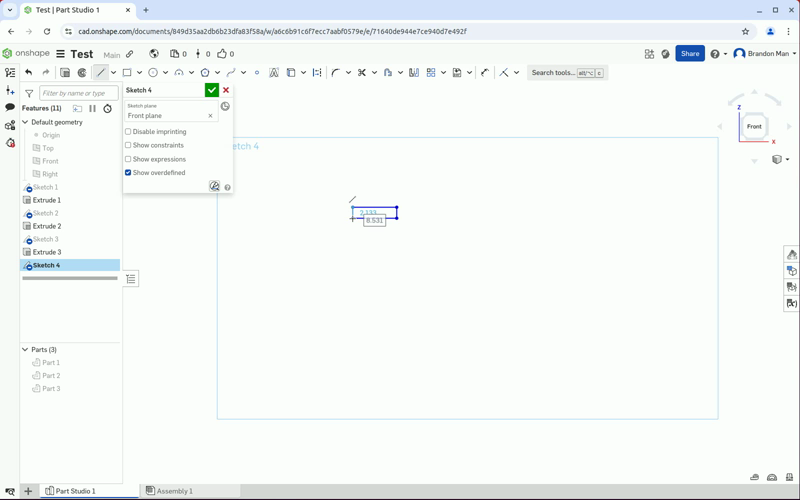
click(352, 218)
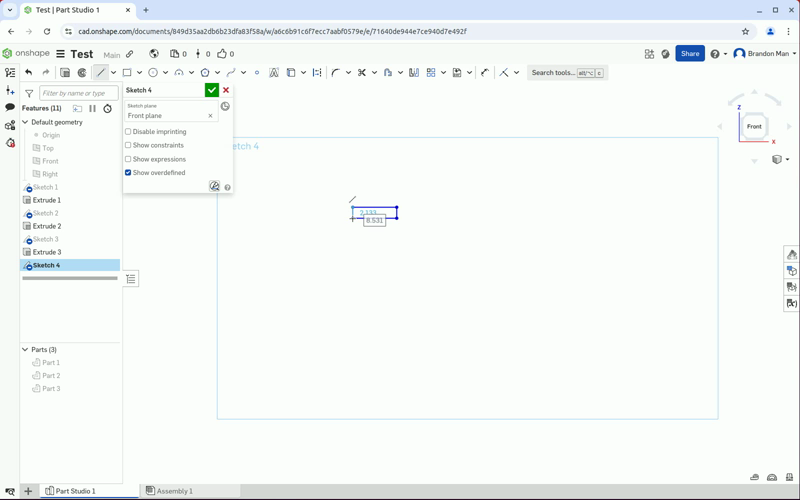
key(esc)
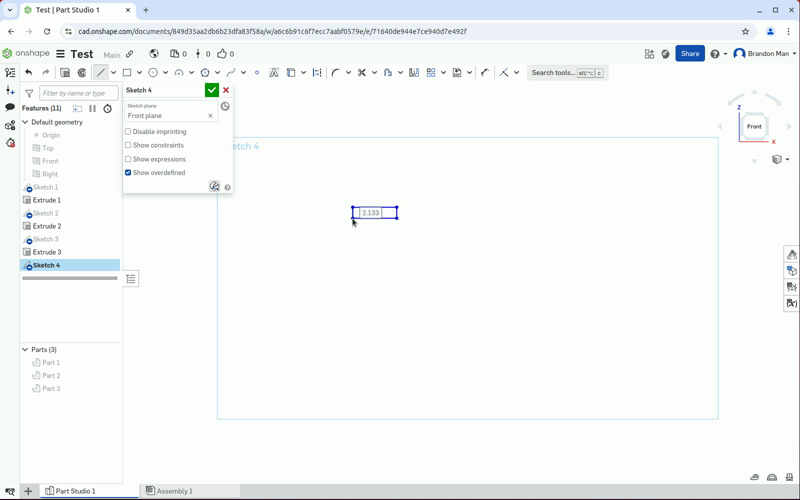
mouse_move(382, 210)
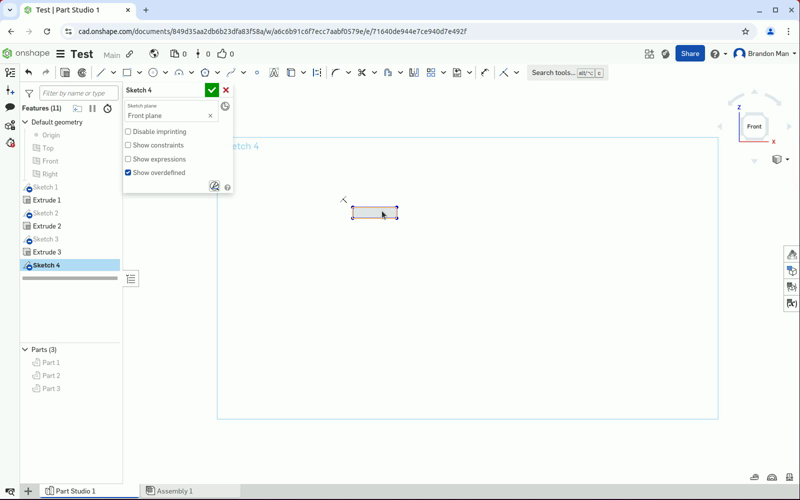
scroll(6)
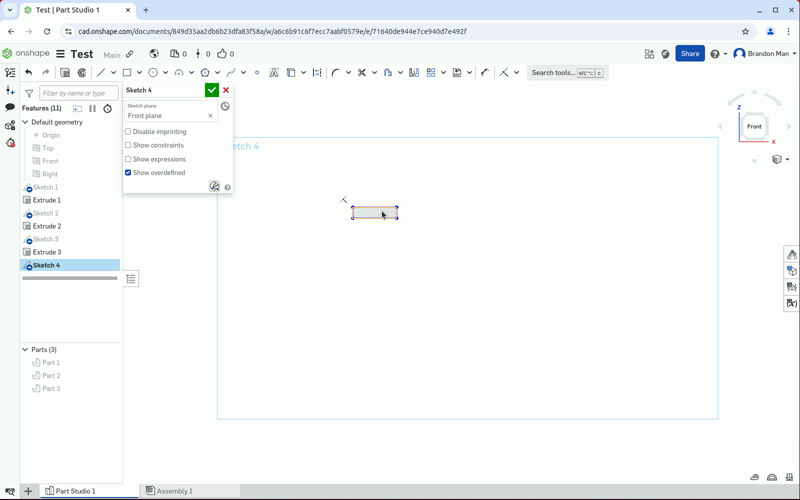
scroll(6)
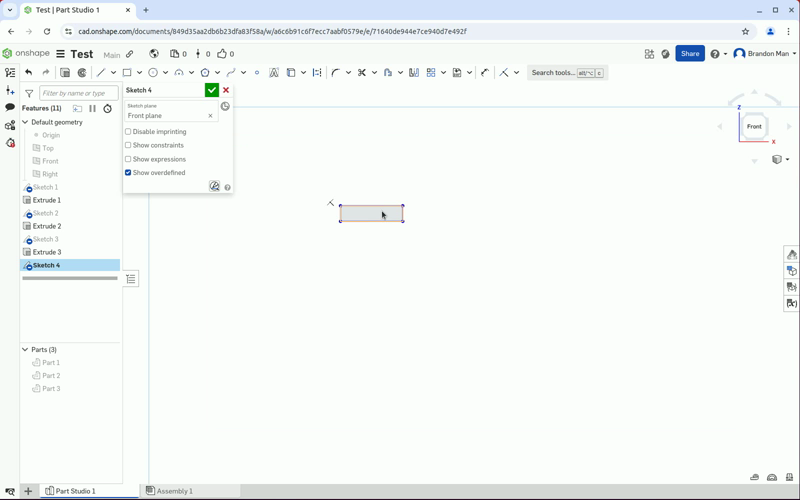
scroll(6)
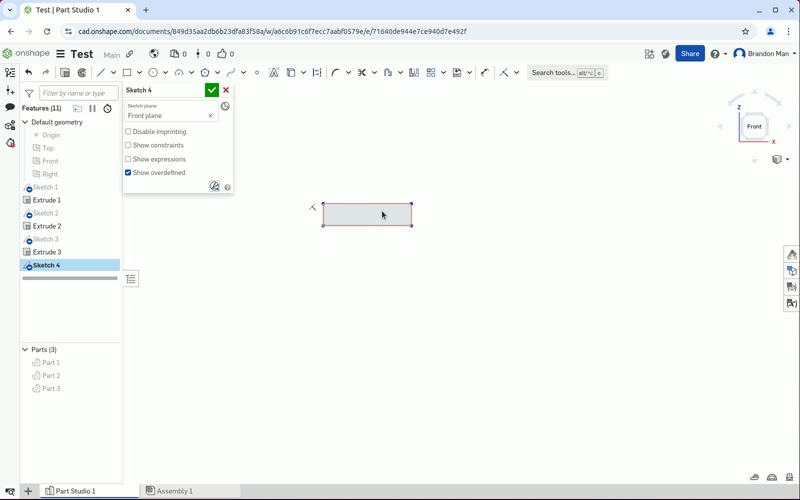
scroll(6)
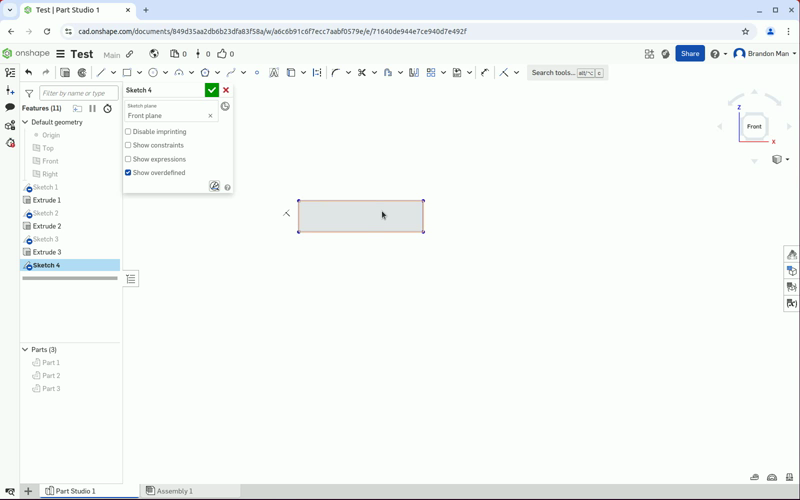
scroll(6)
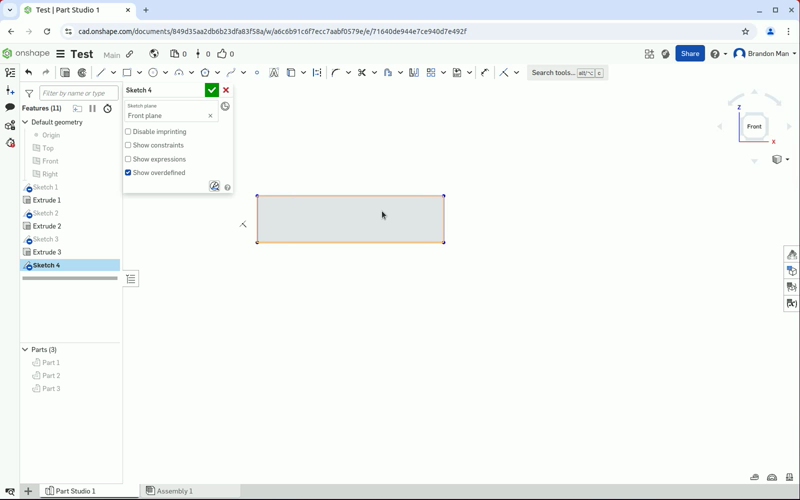
scroll(6)
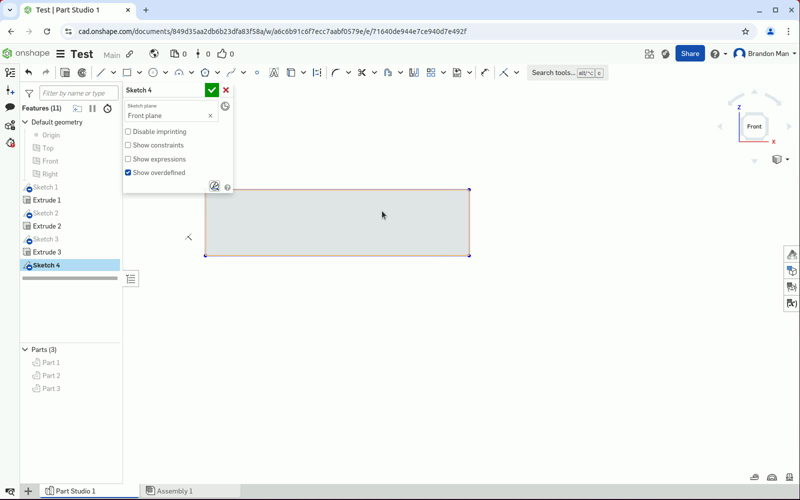
scroll(6)
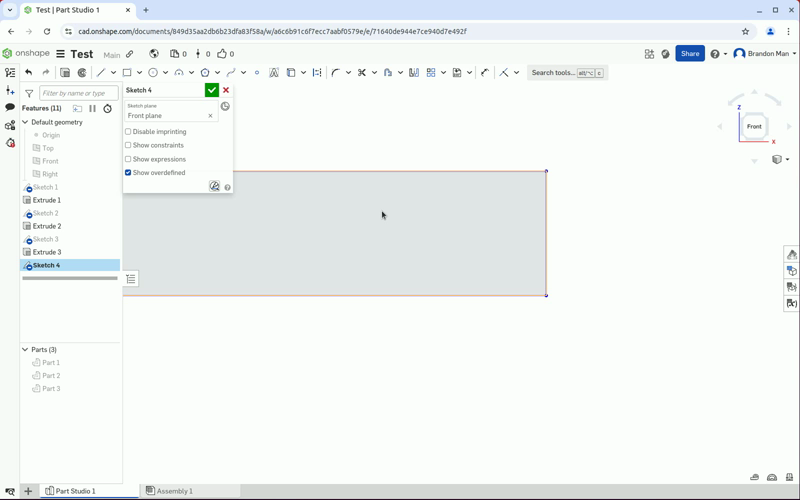
click(382, 210)
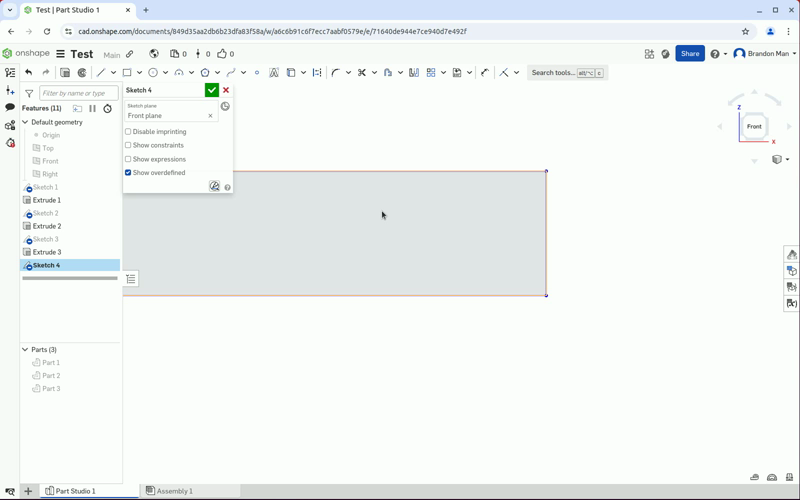
scroll(-6)
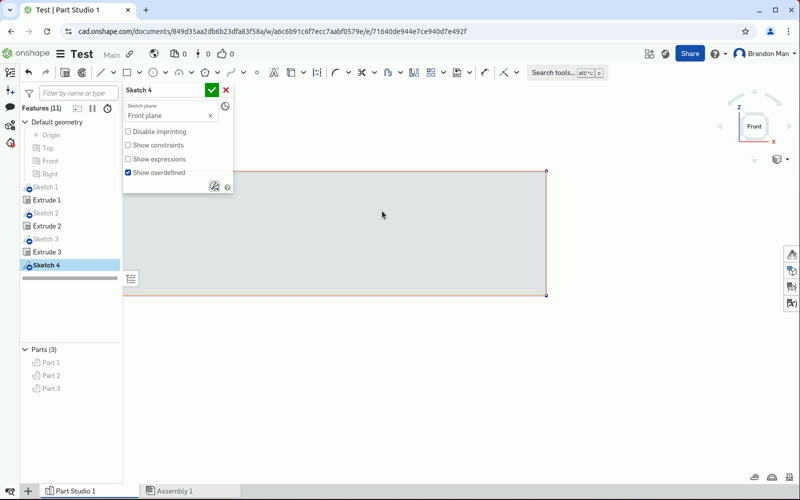
scroll(-6)
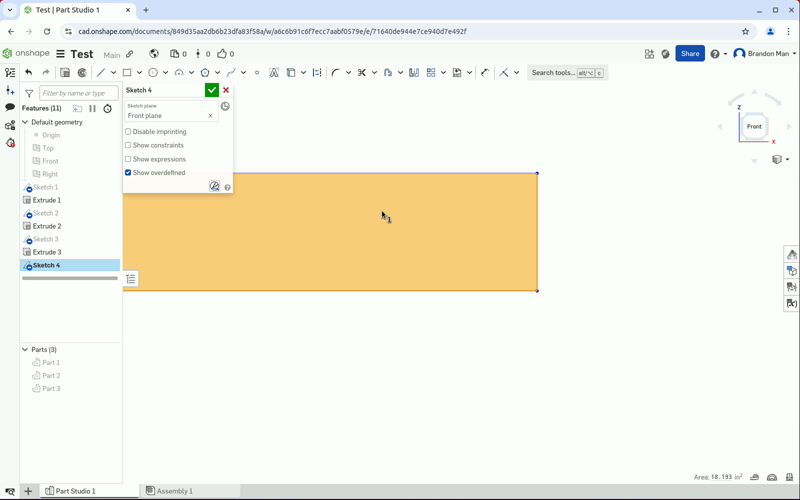
scroll(-6)
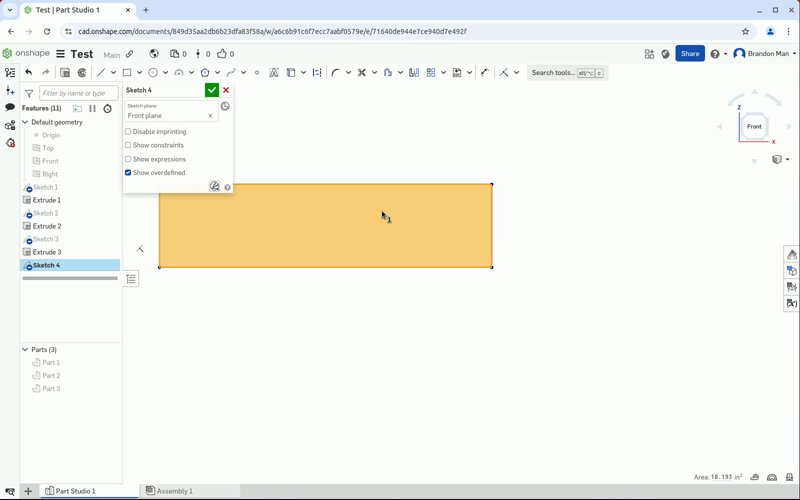
scroll(-6)
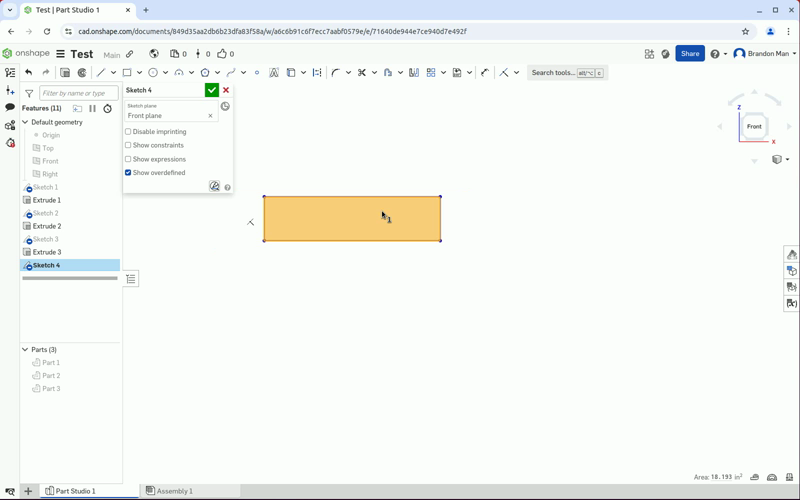
scroll(-6)
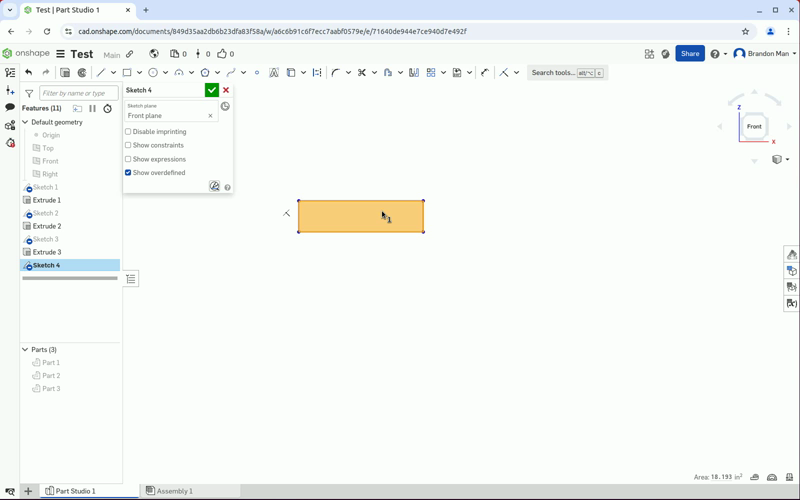
scroll(-6)
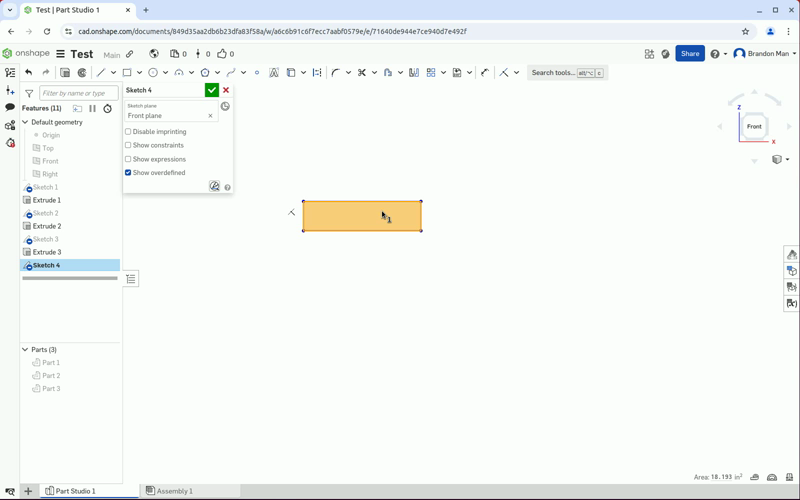
scroll(-6)
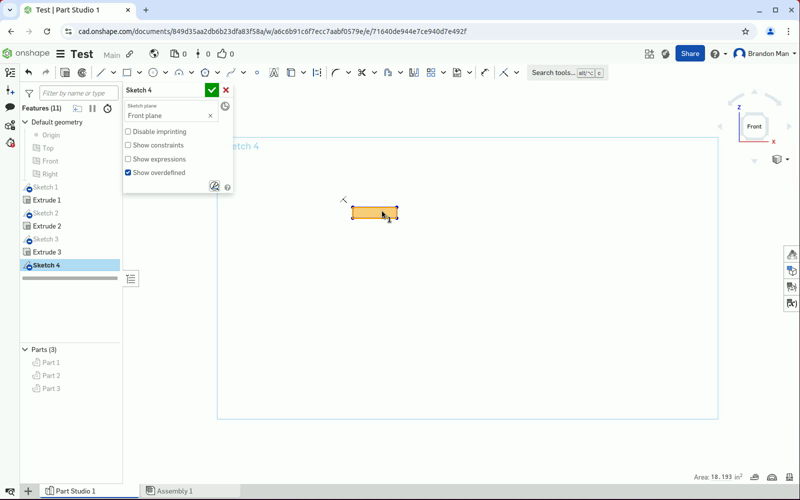
mouse_move(73, 352)
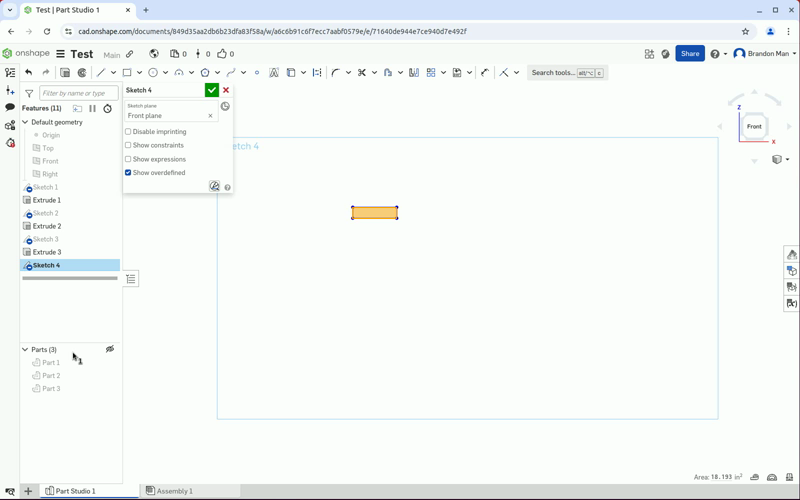
key(shift+y)
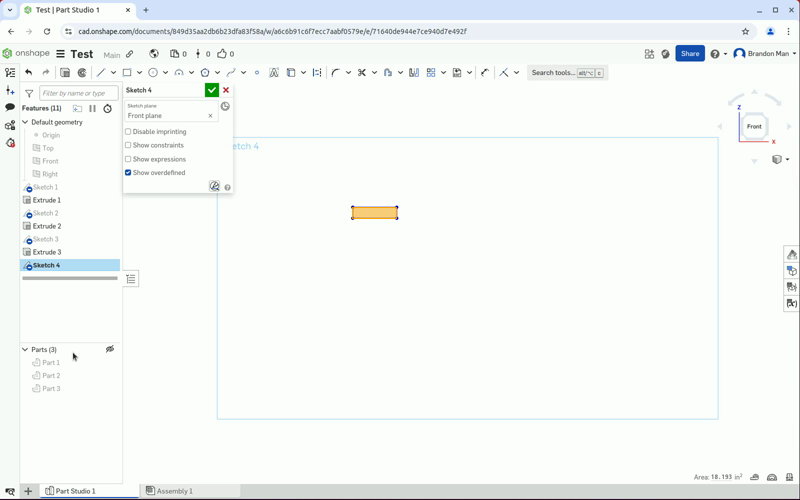
key(shift+e)
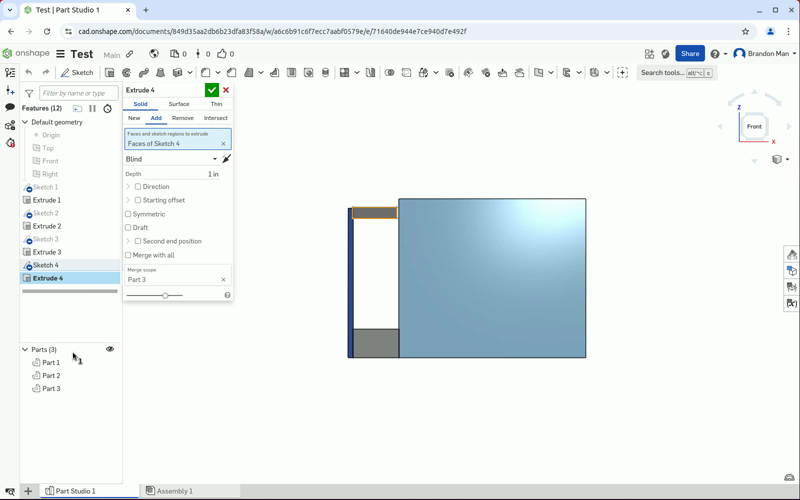
mouse_move(143, 106)
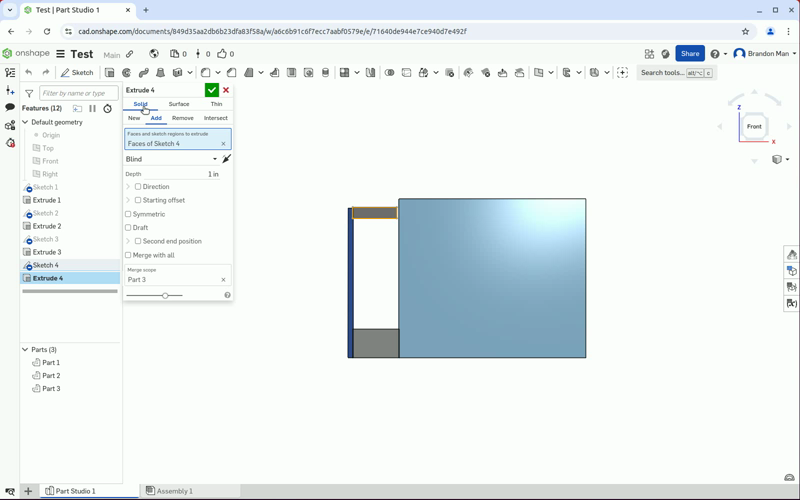
click(143, 106)
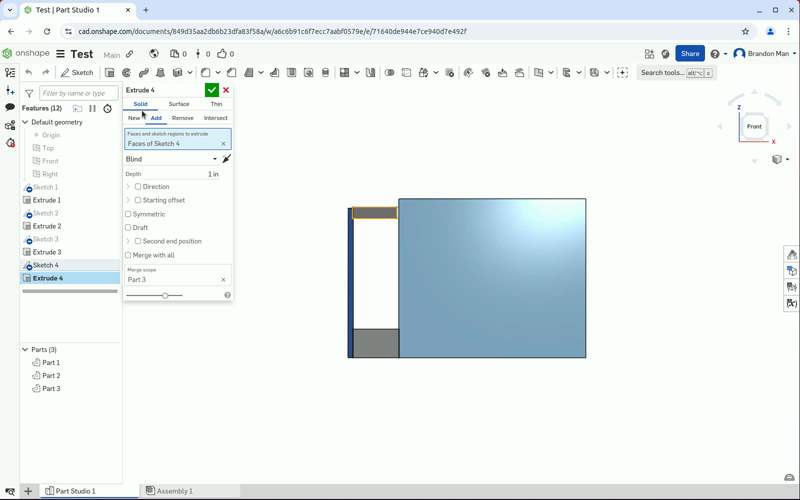
mouse_move(137, 120)
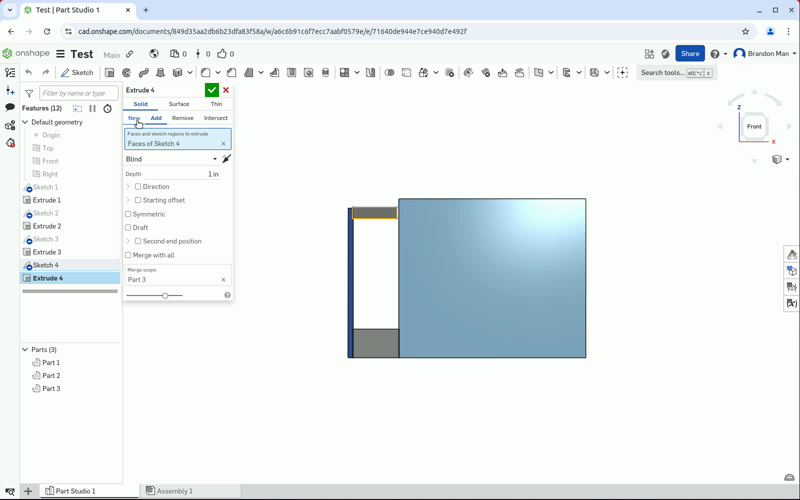
click(137, 120)
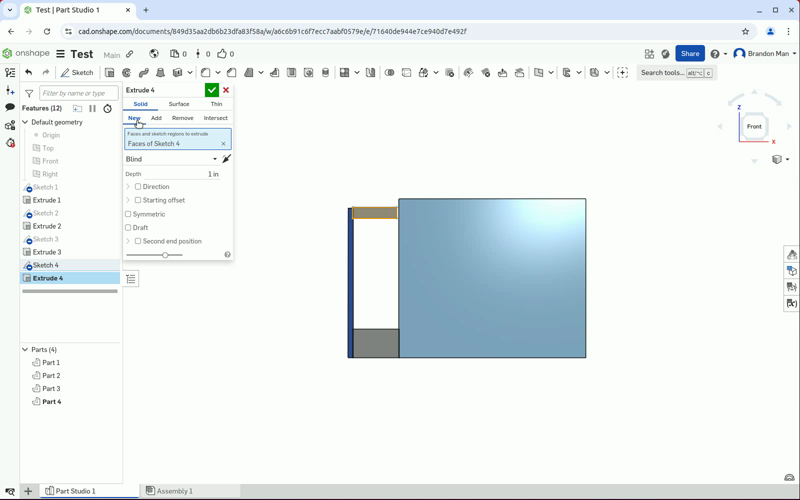
key(tab, 4)
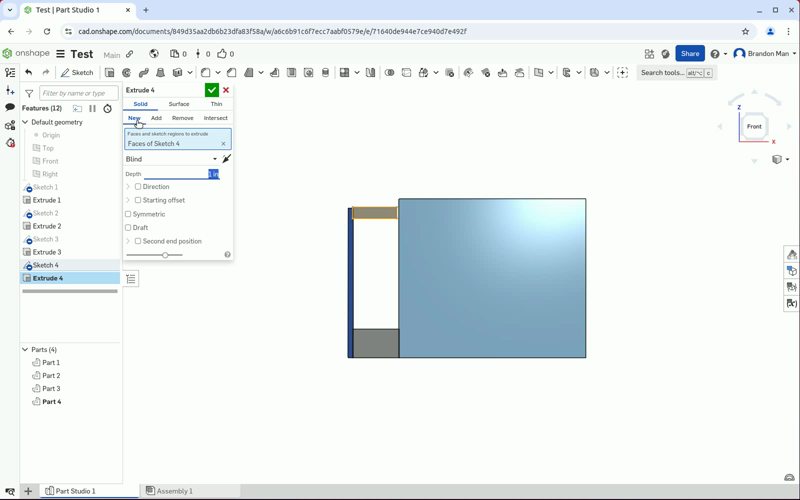
text(11.795)
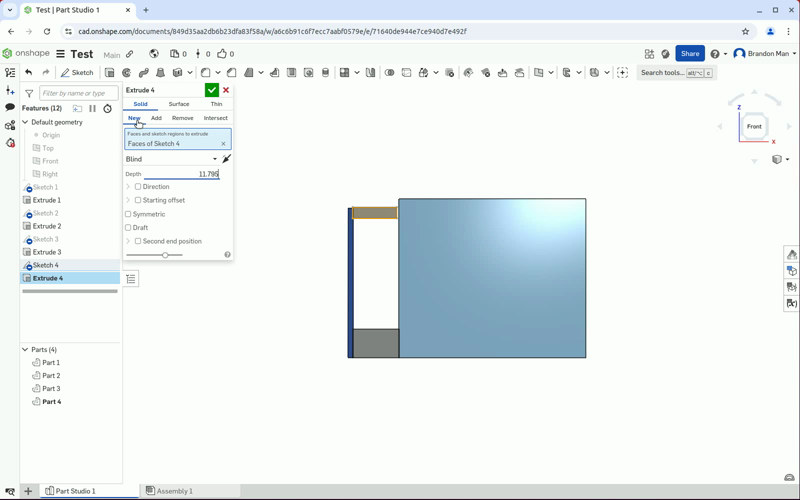
key(enter)
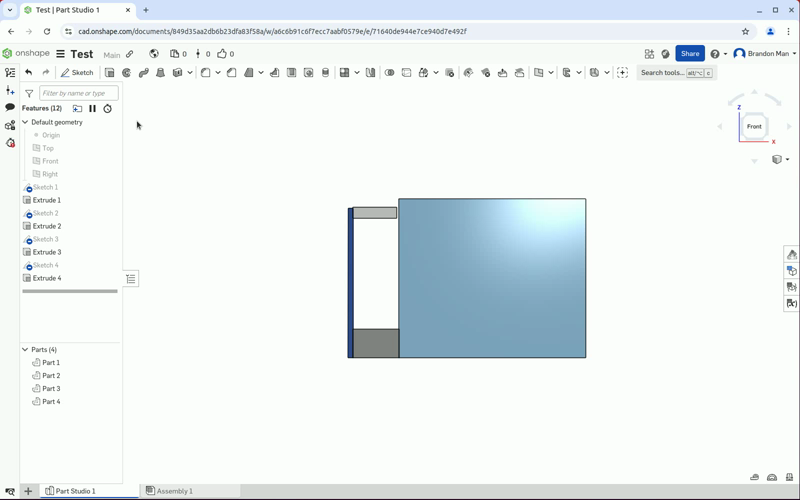
key(shift+h)
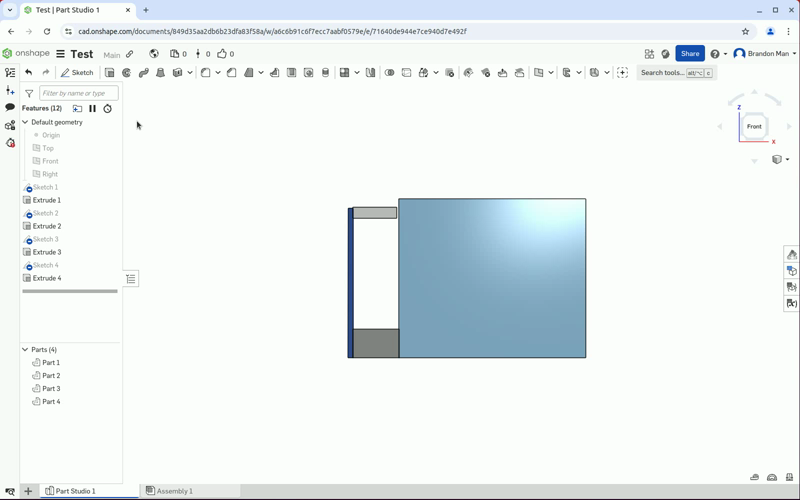
key(shift+h)
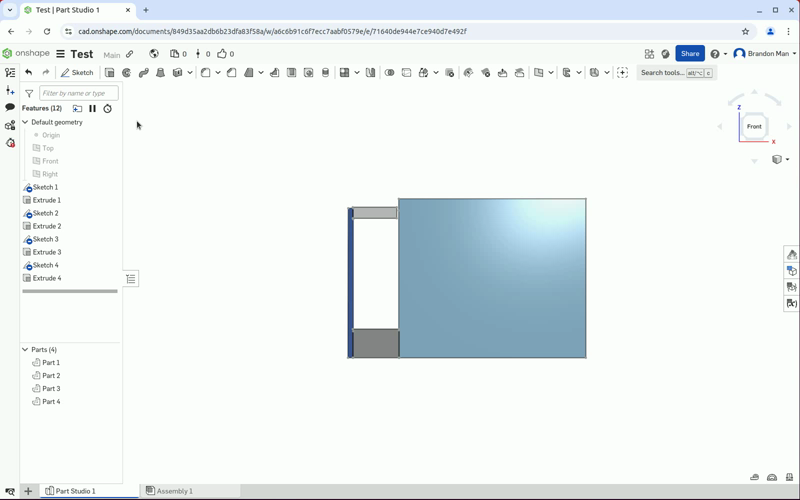
key(shift+7)
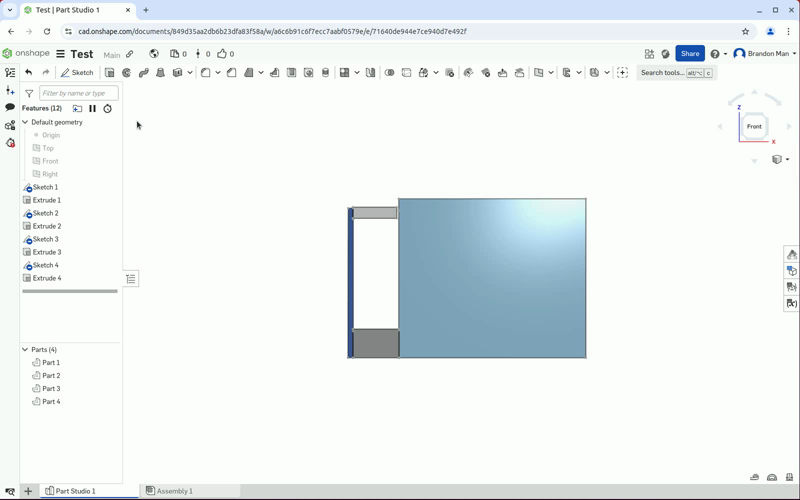
key(left, 2)
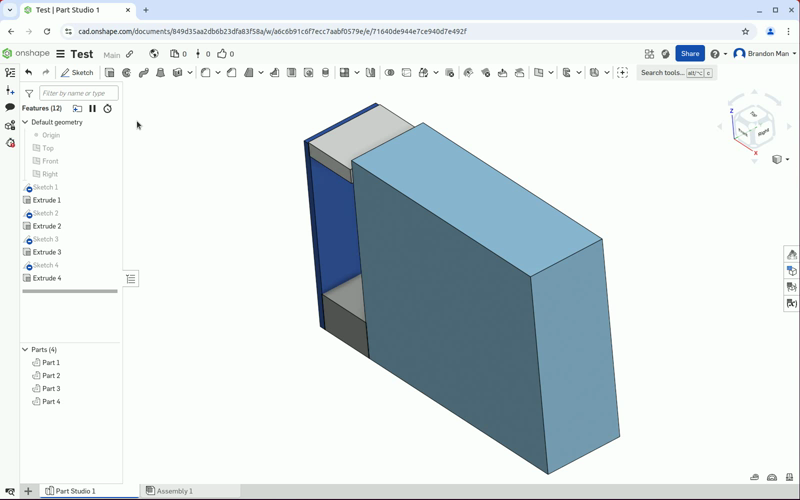
key(down, 2)
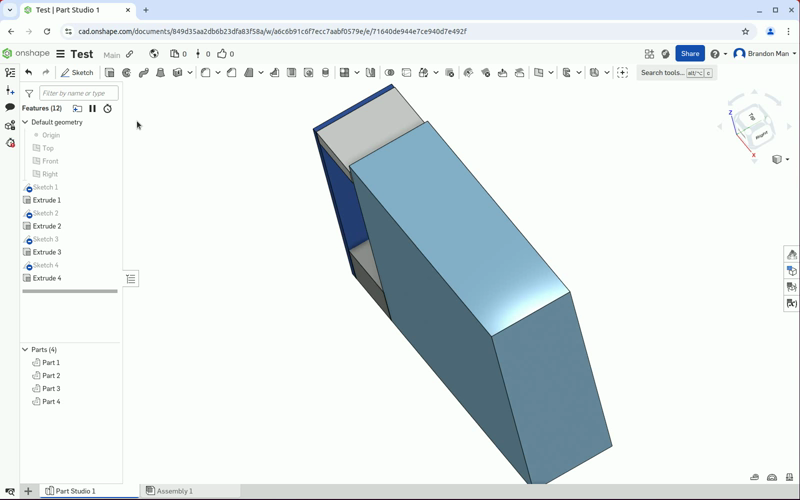
key(up, 2)
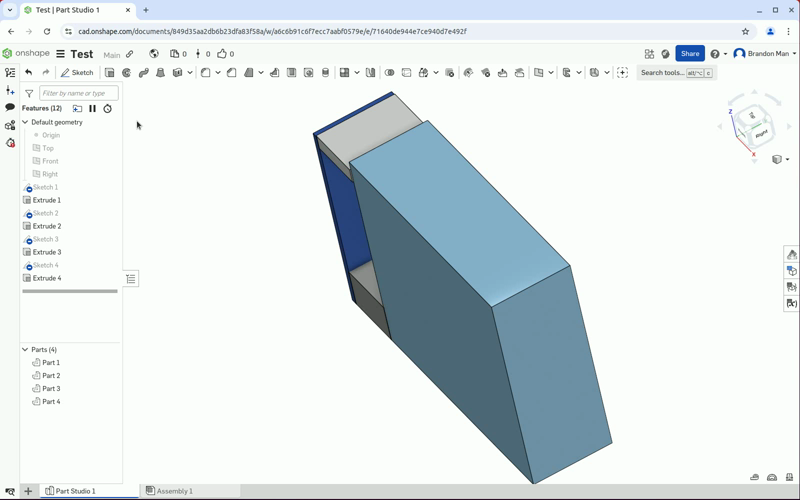
key(right, 2)
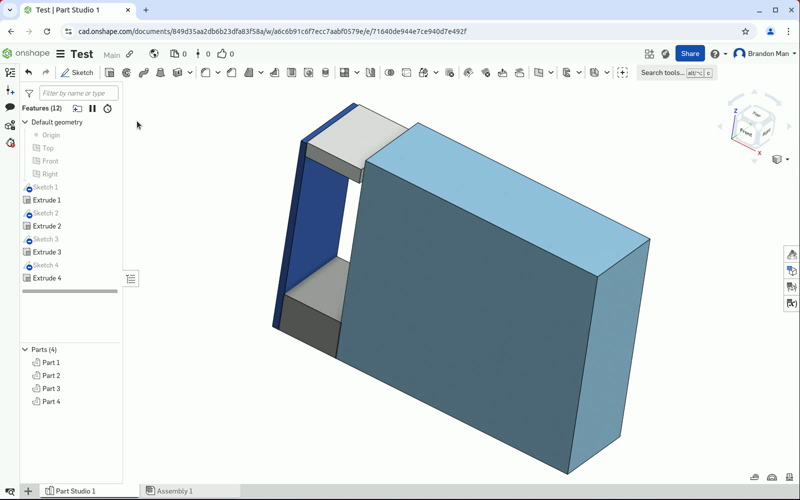
mouse_move(73, 189)
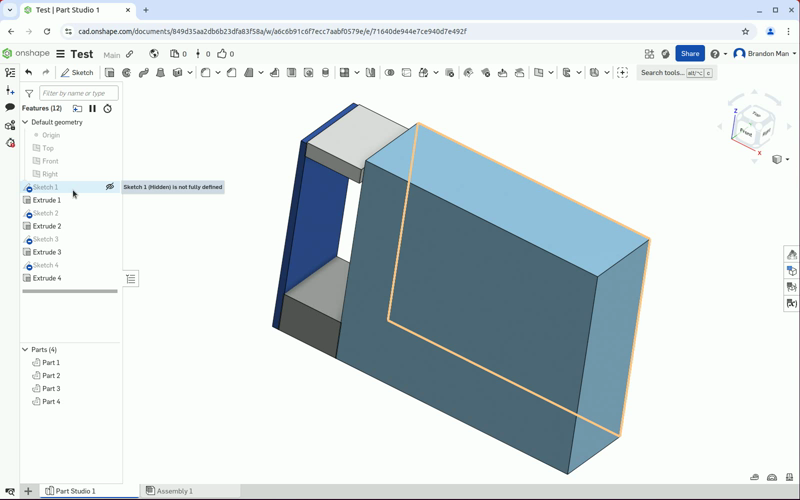
click(73, 189)